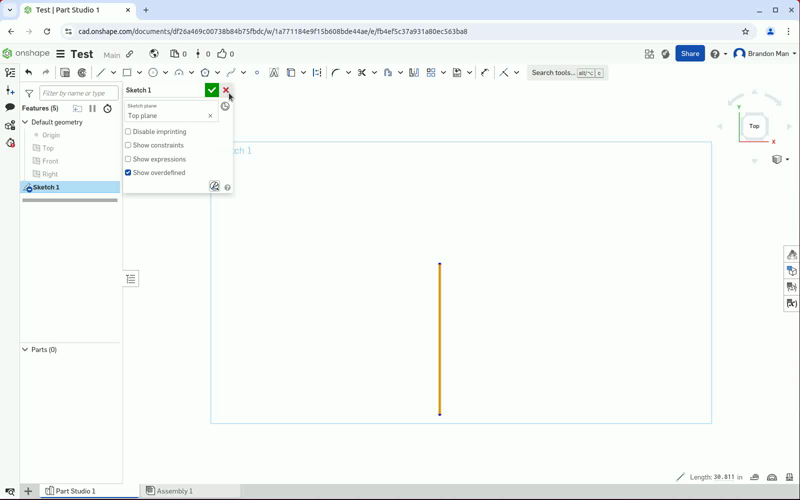
key(shift+h)
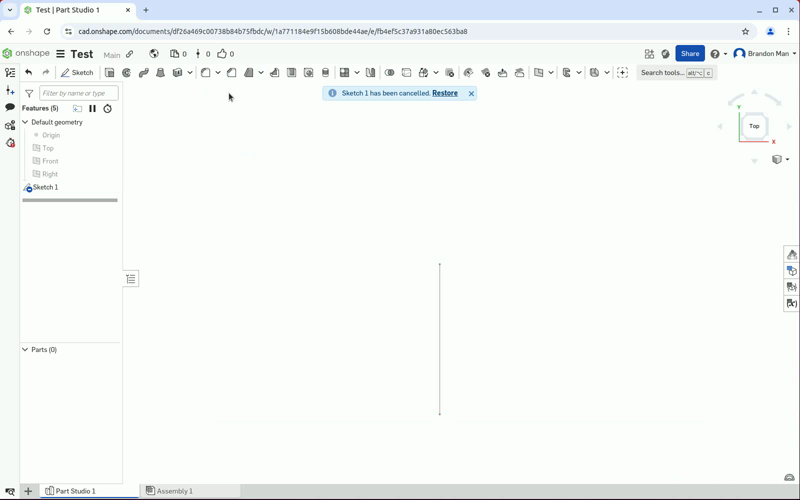
key(shift+s)
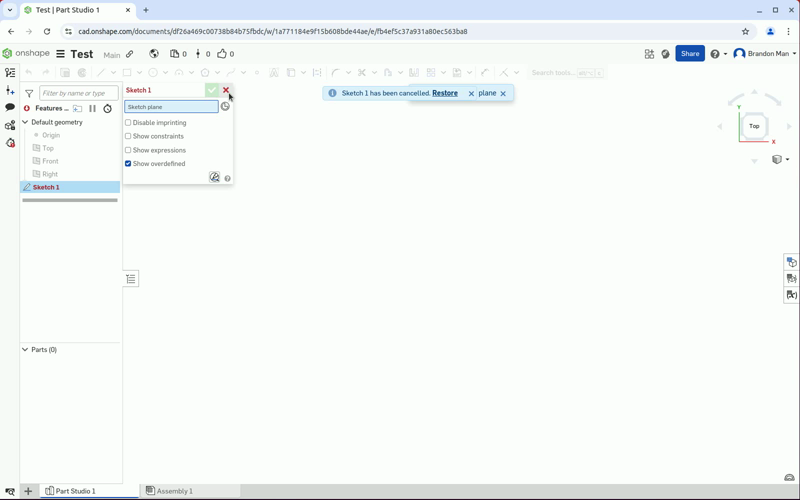
mouse_move(73, 150)
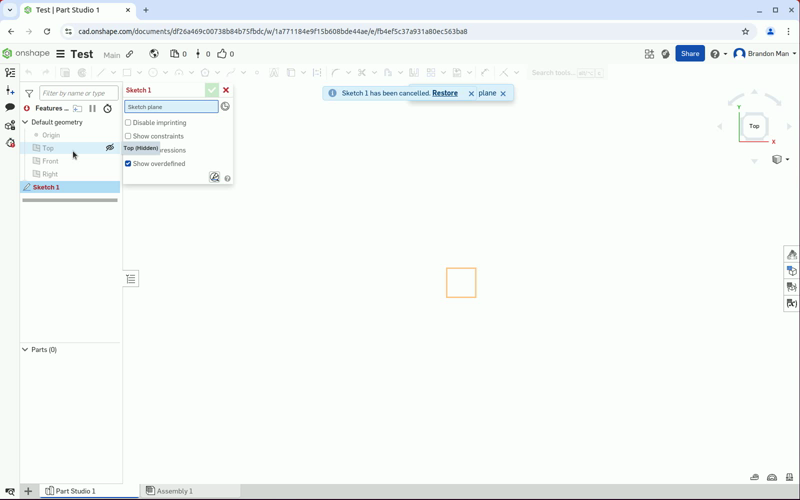
click(73, 150)
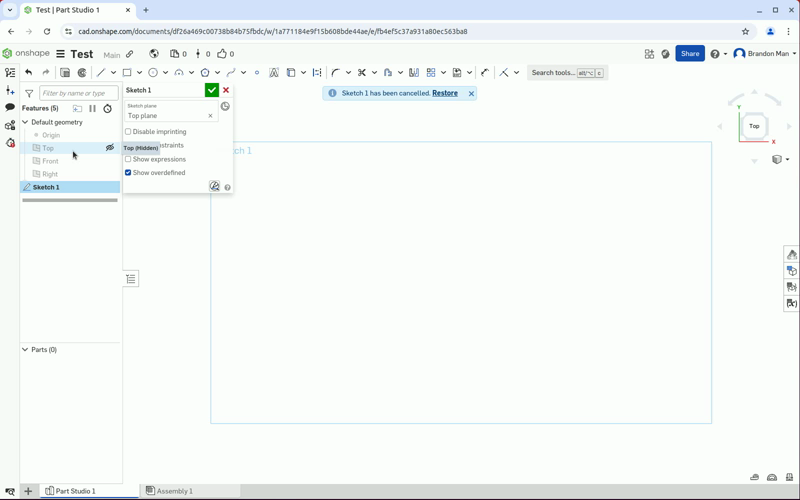
mouse_move(73, 352)
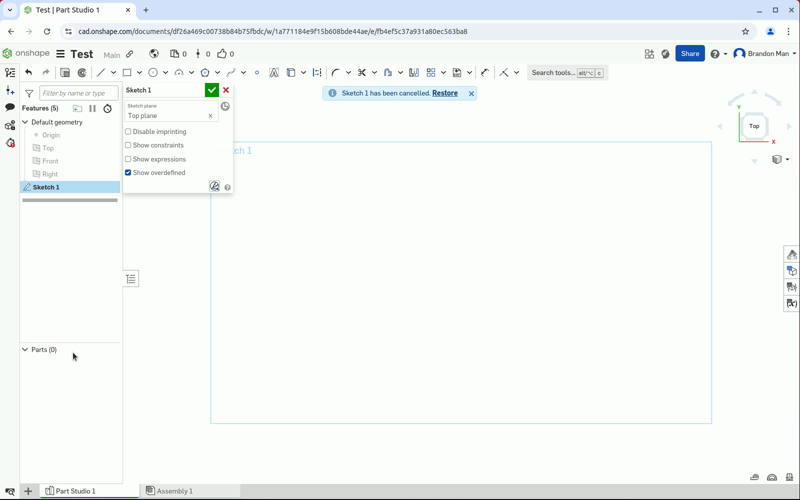
key(y)
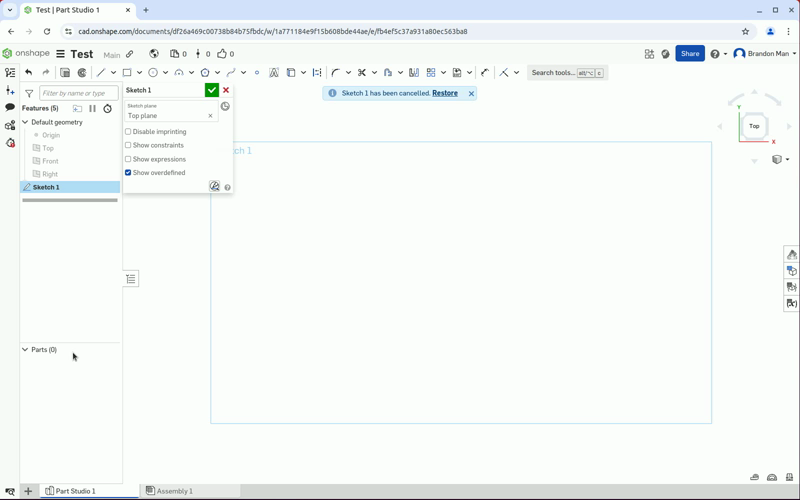
key(l)
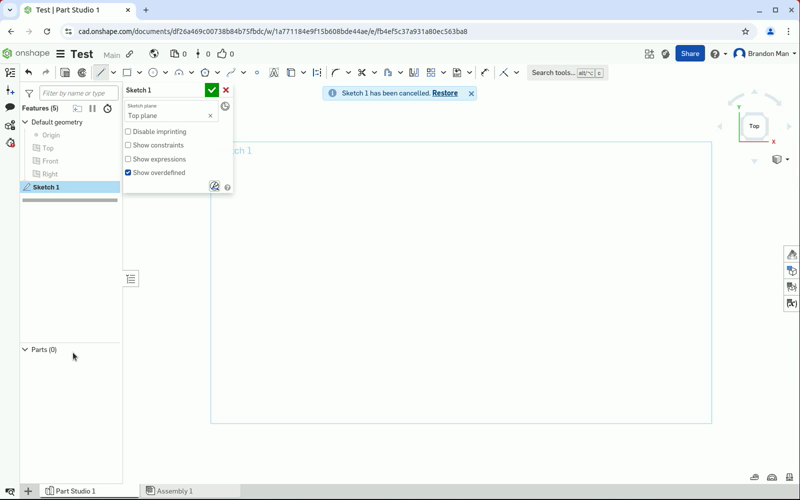
key_down(shift)
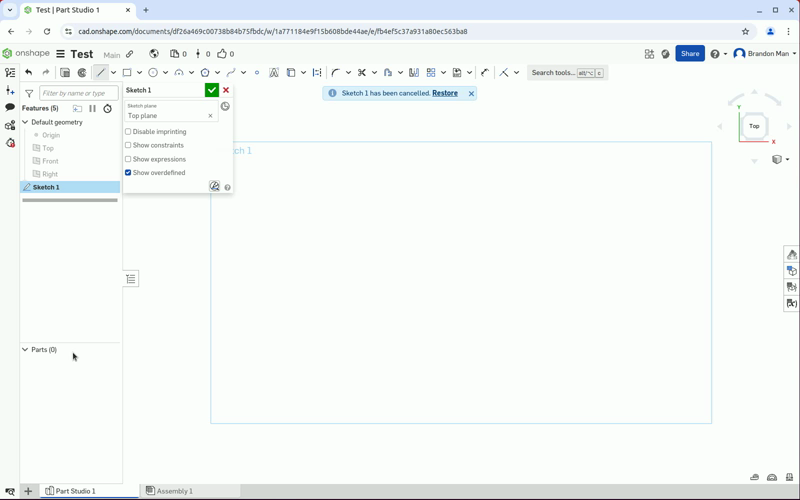
mouse_move(353, 334)
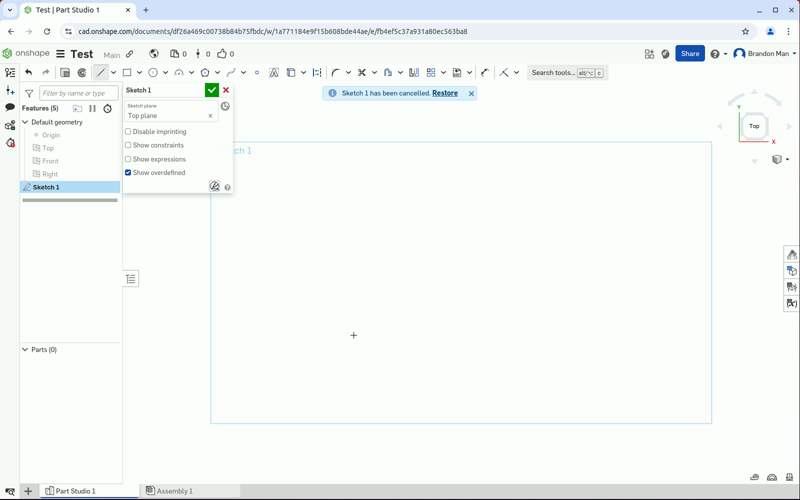
click(353, 334)
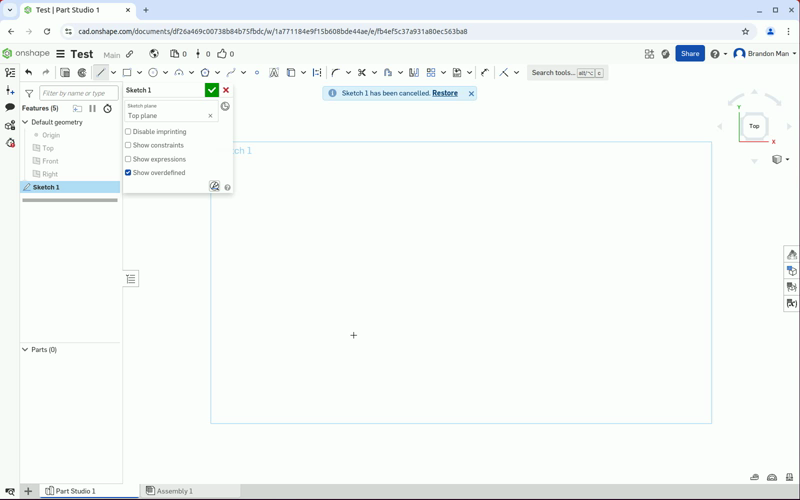
key_up(shift)
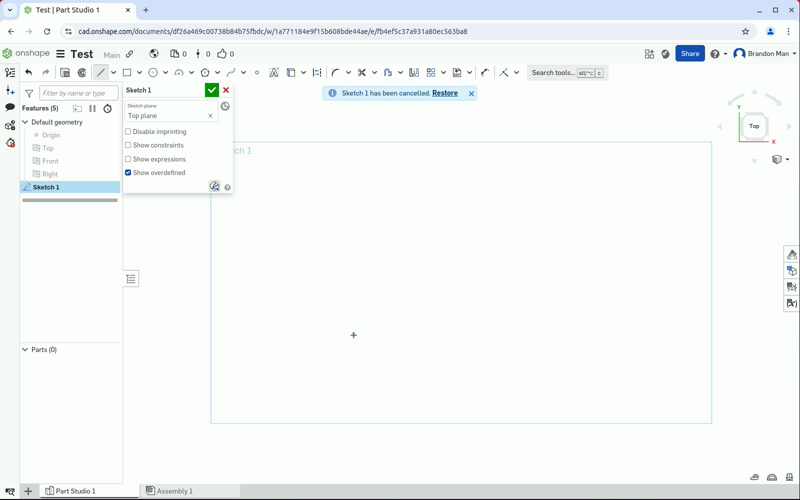
key_down(shift)
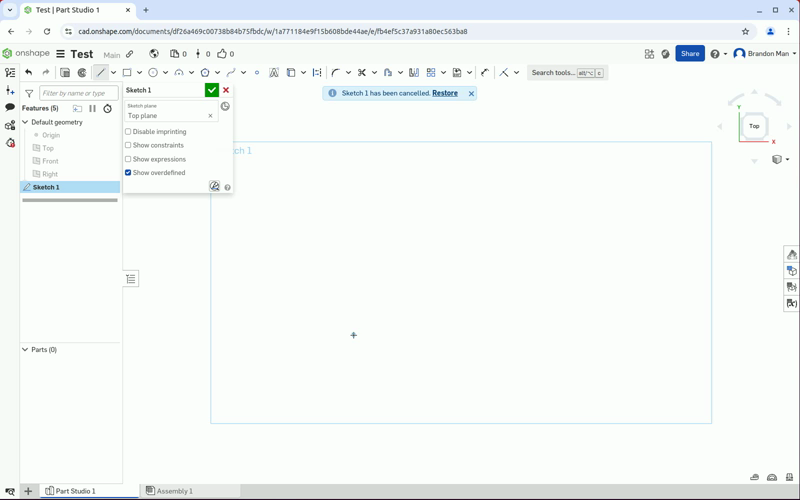
mouse_move(572, 334)
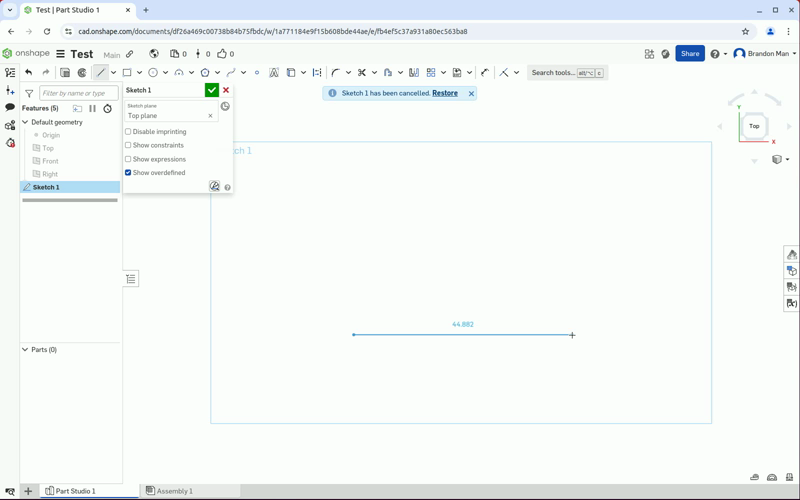
click(572, 334)
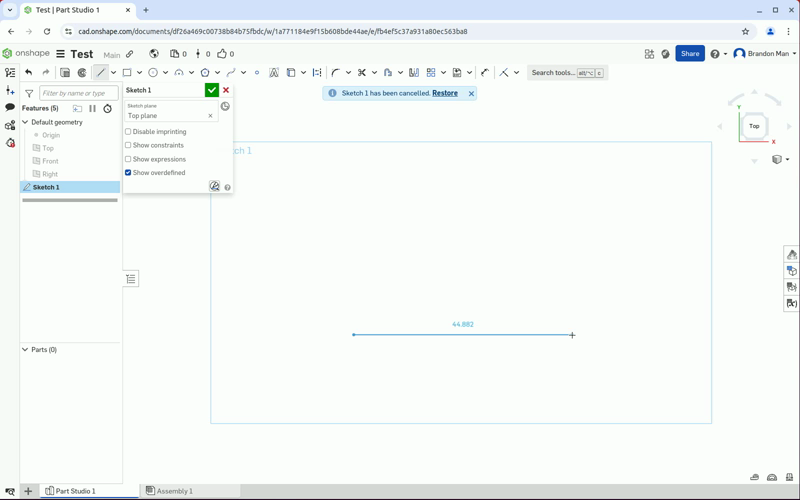
key_up(shift)
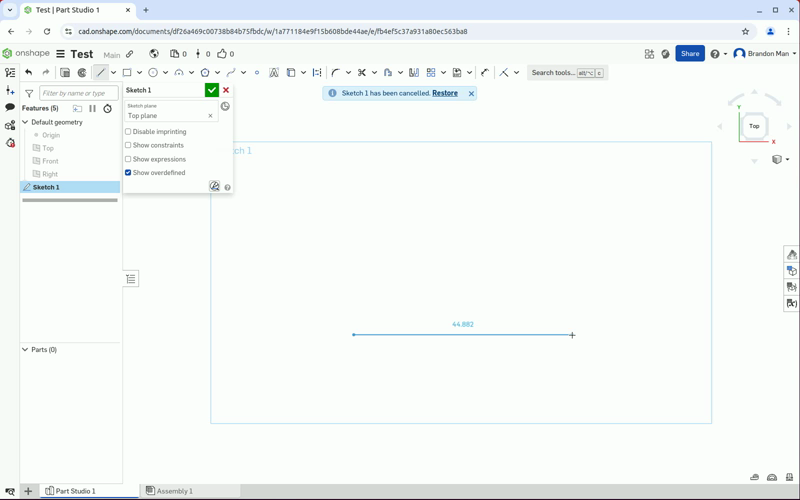
key_down(shift)
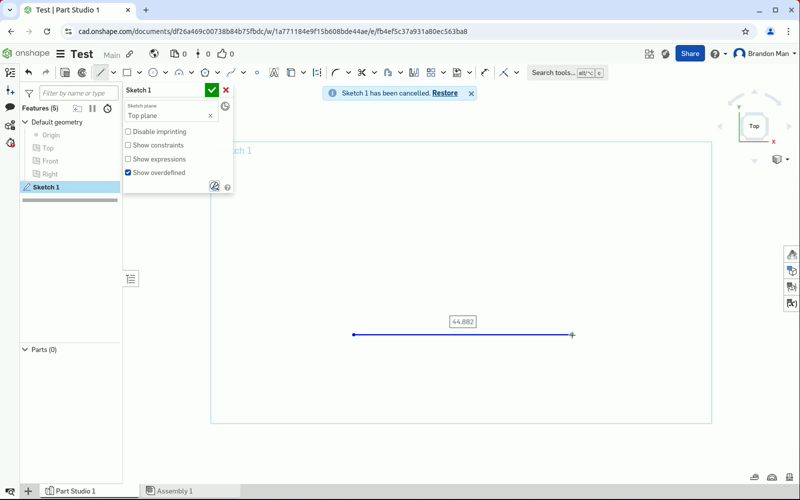
mouse_move(572, 233)
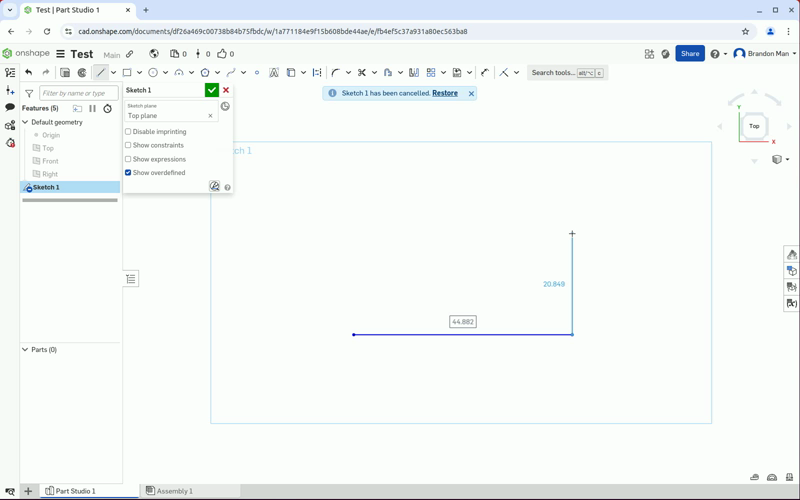
click(572, 233)
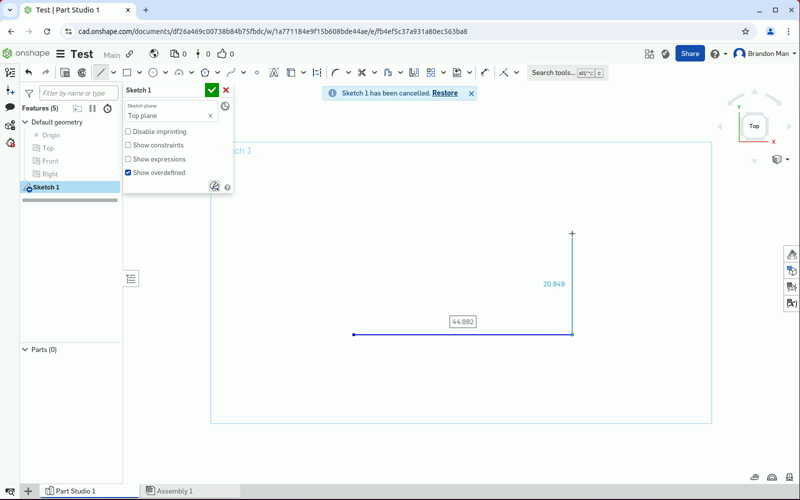
key_up(shift)
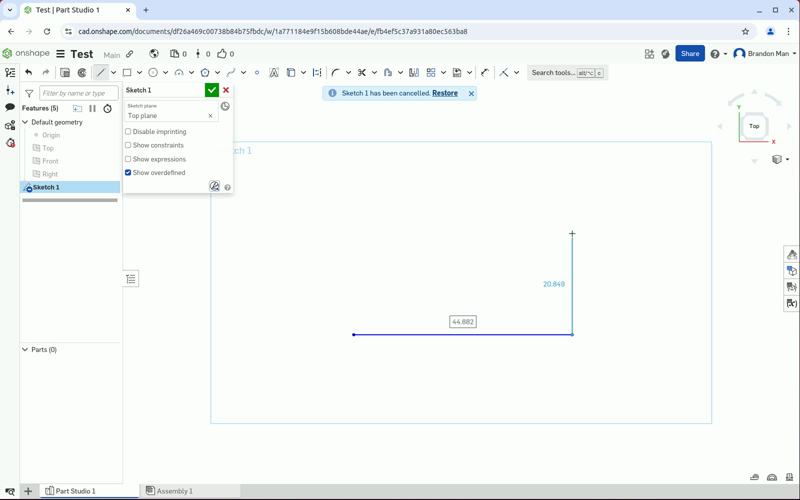
key_down(shift)
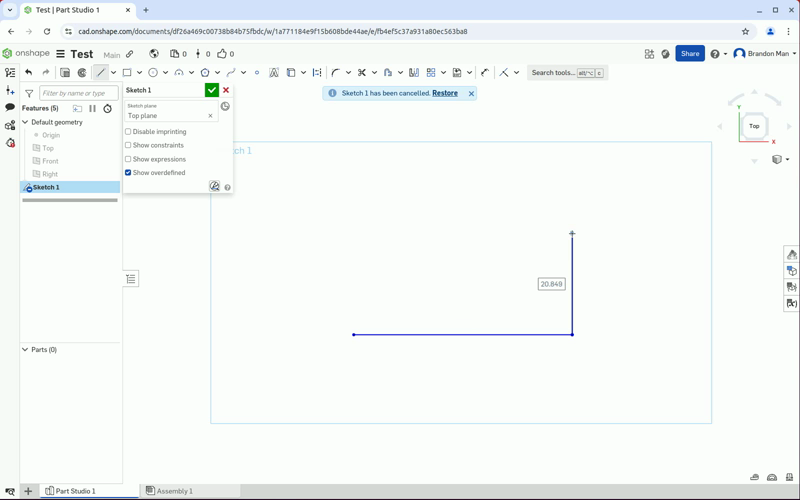
mouse_move(353, 233)
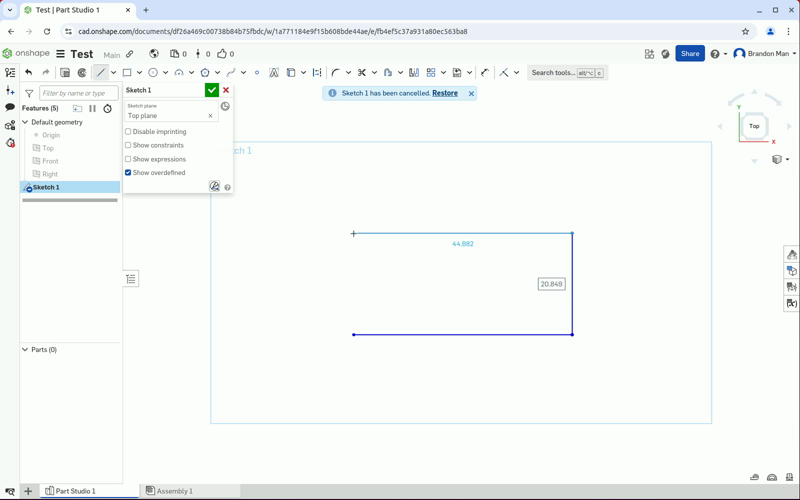
click(353, 233)
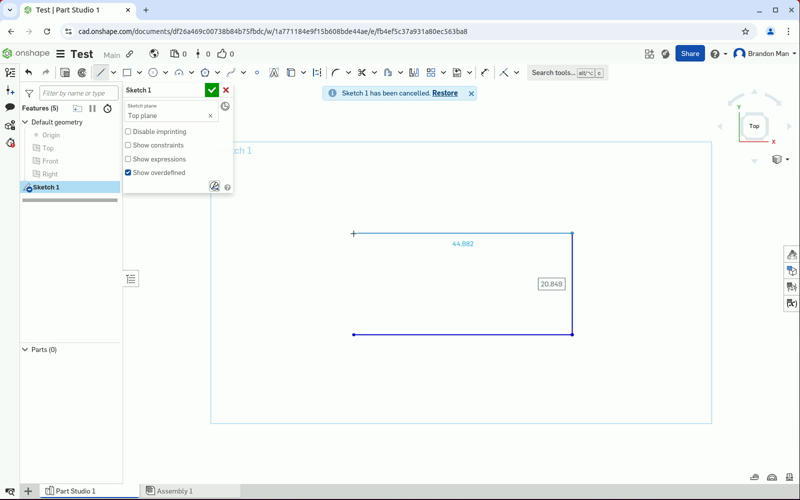
key_up(shift)
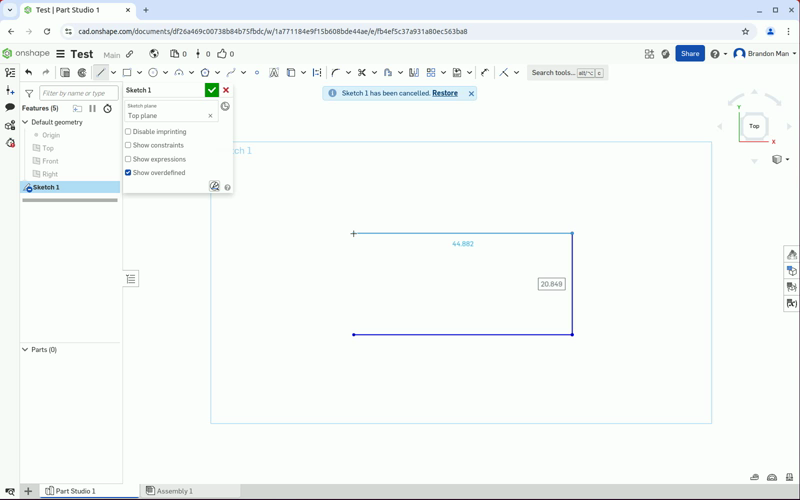
key_down(shift)
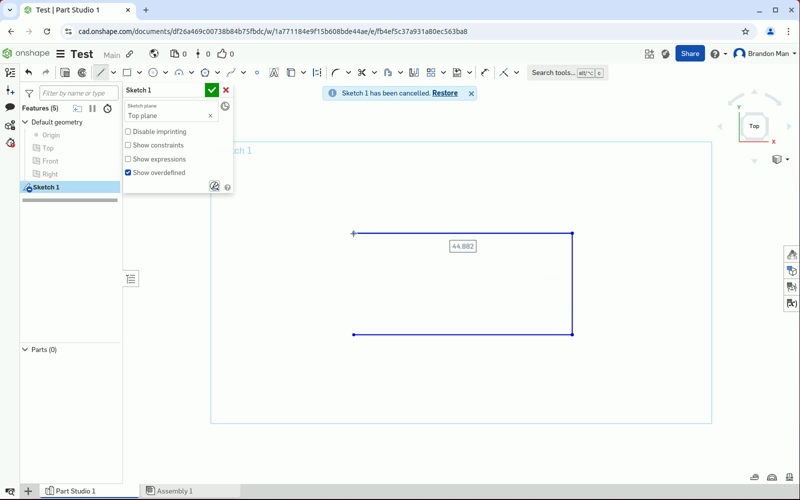
mouse_move(353, 334)
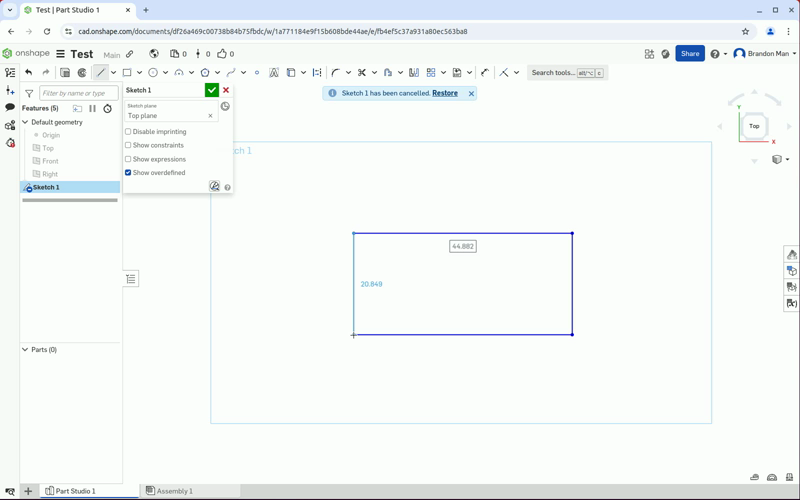
key_up(shift)
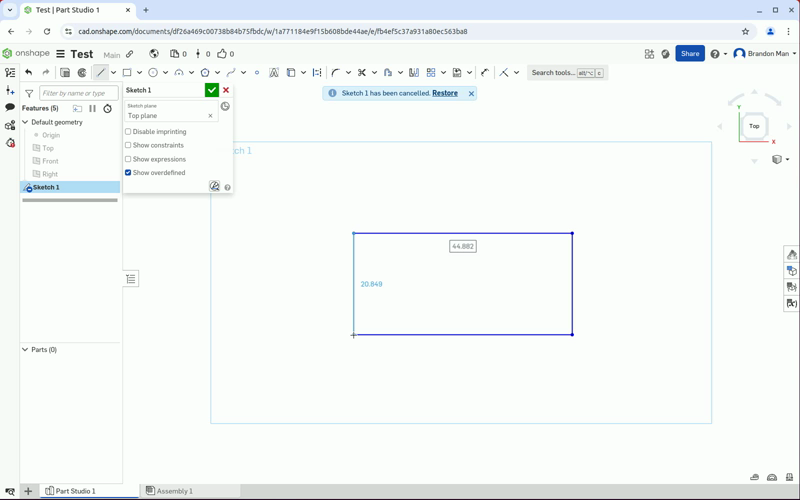
click(353, 334)
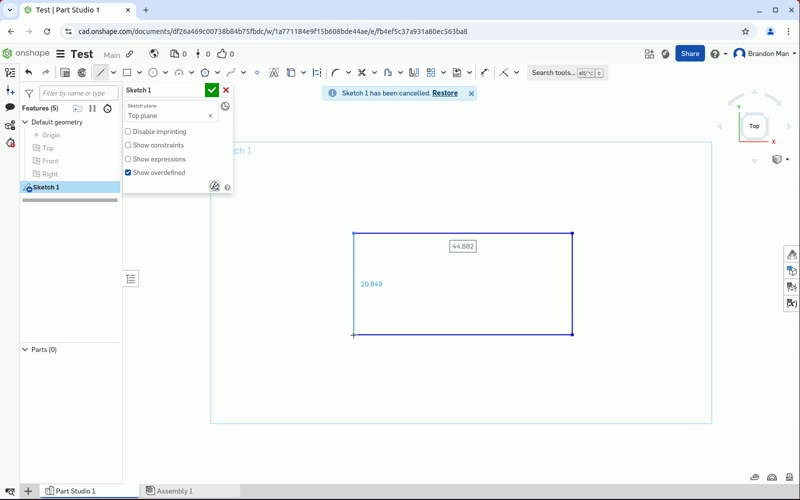
key(esc)
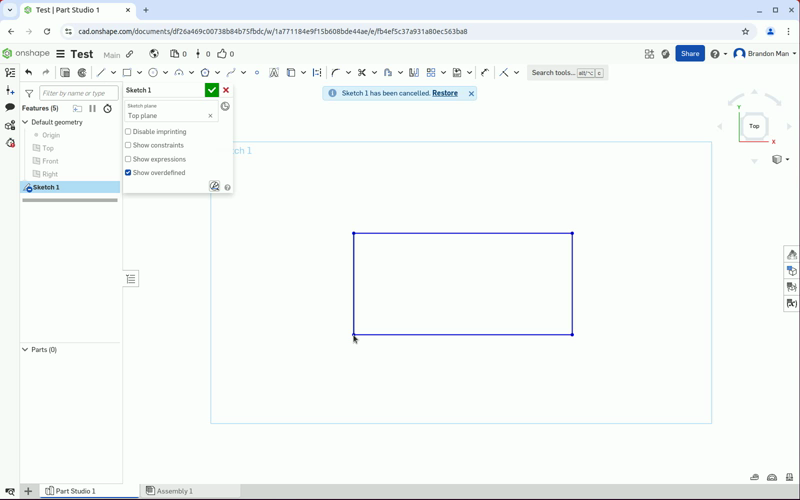
mouse_move(542, 268)
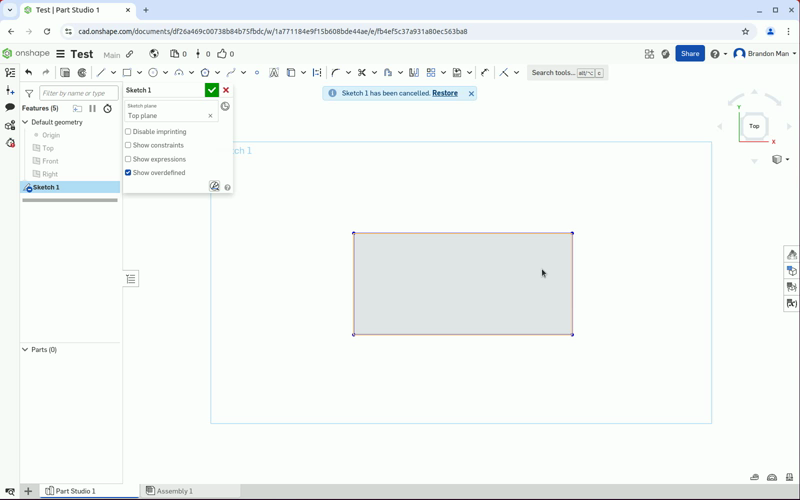
click(542, 268)
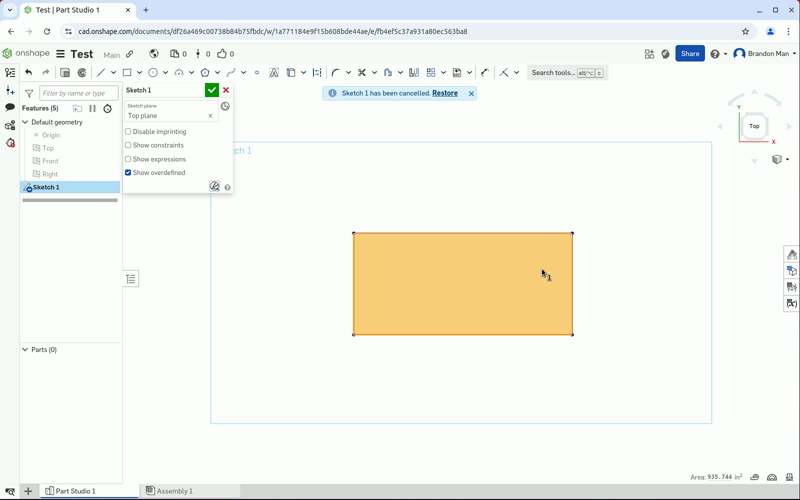
mouse_move(73, 352)
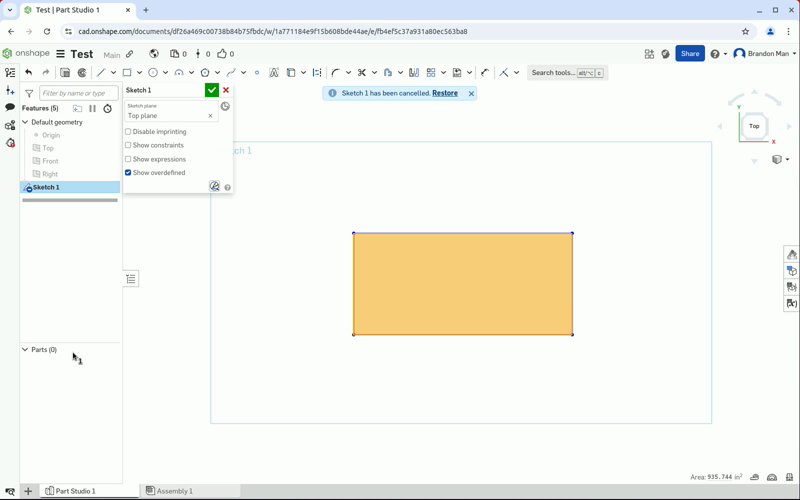
key(shift+y)
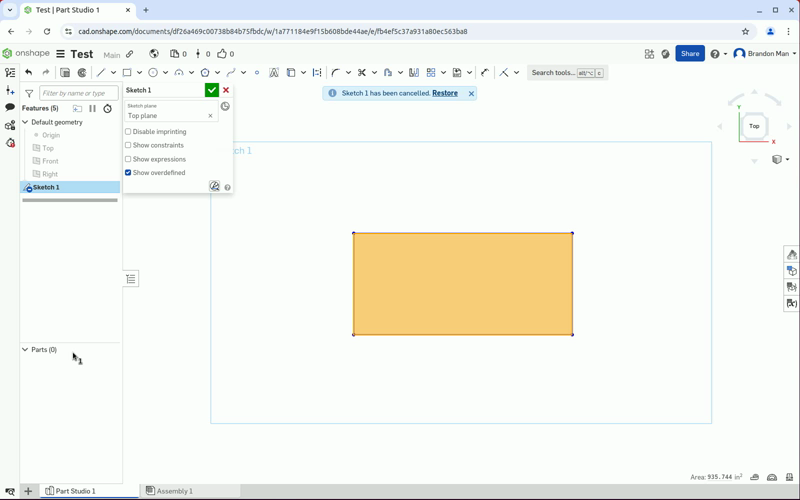
key(shift+e)
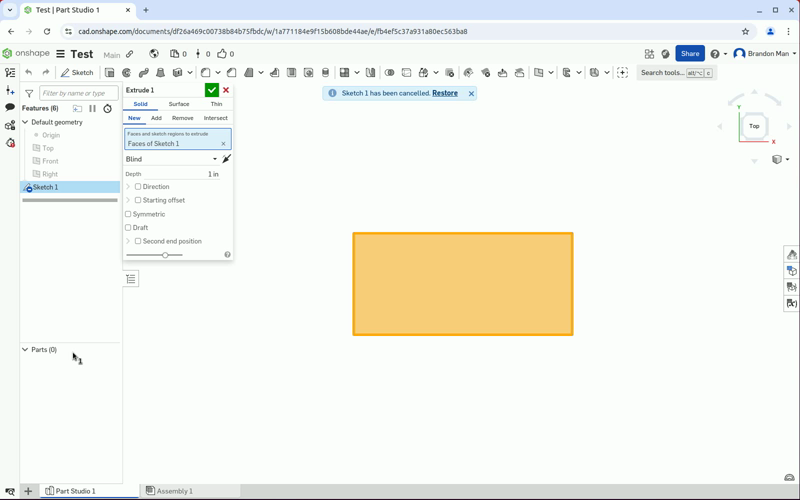
mouse_move(143, 106)
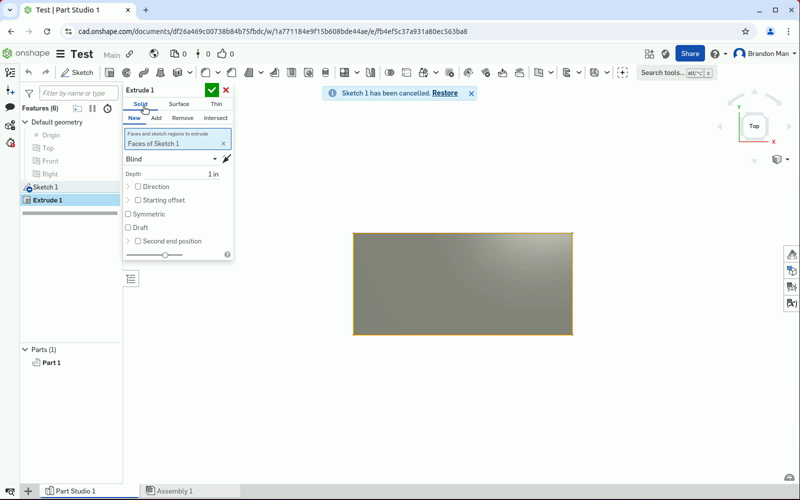
click(143, 106)
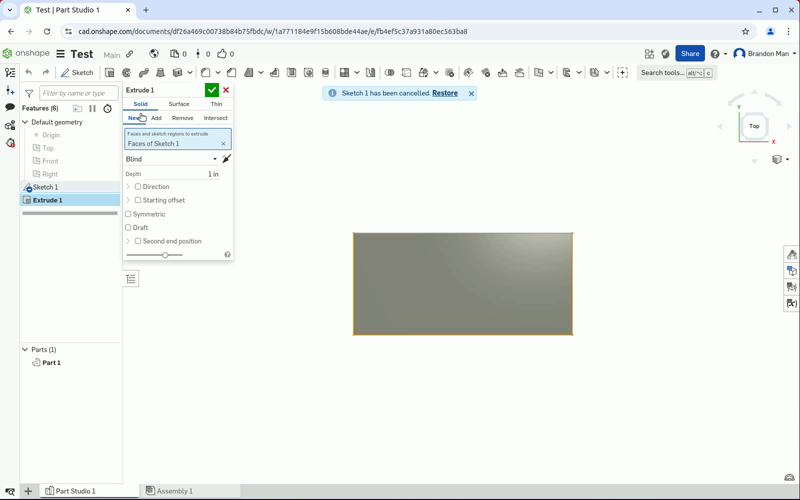
mouse_move(137, 120)
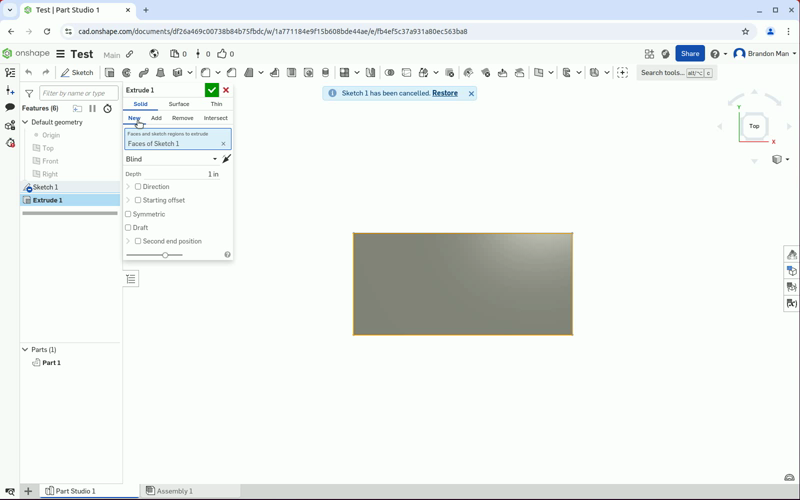
click(137, 120)
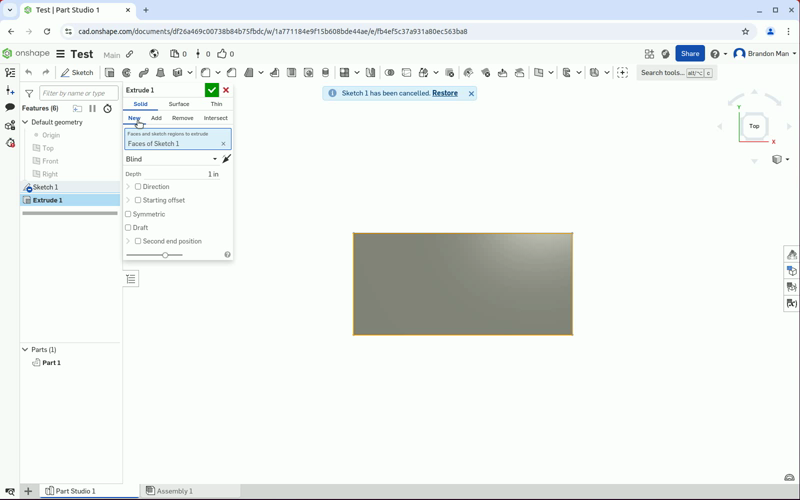
key(tab, 4)
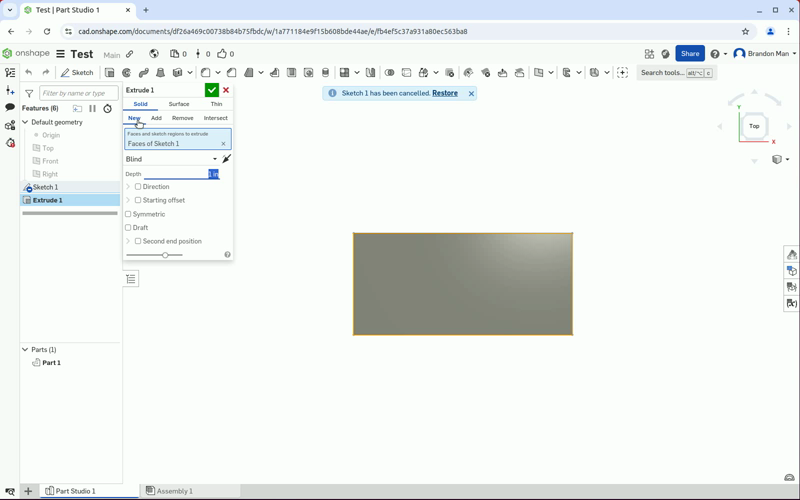
text(0.481)
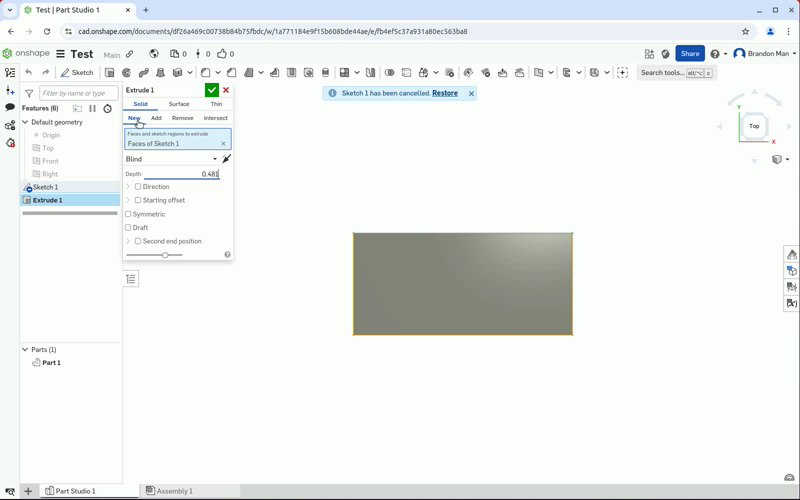
key(enter)
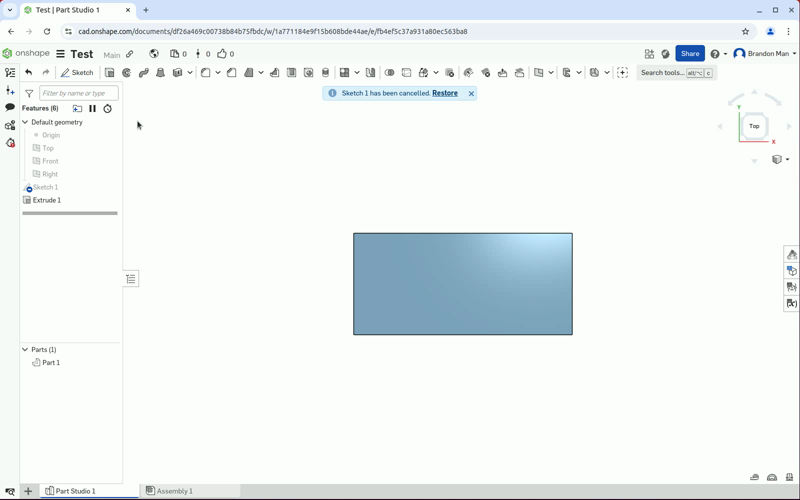
key(shift+h)
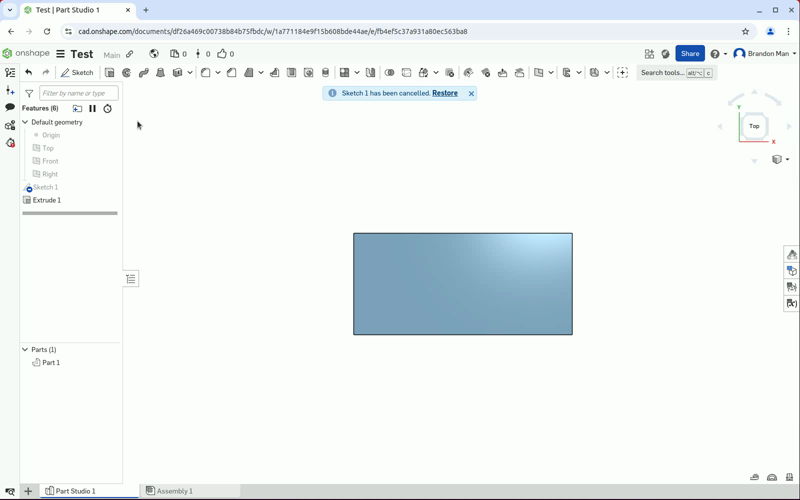
key(shift+h)
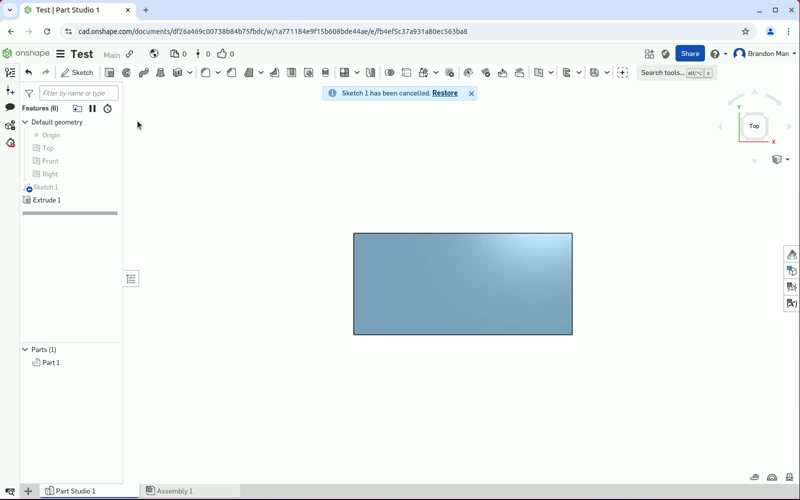
mouse_move(73, 189)
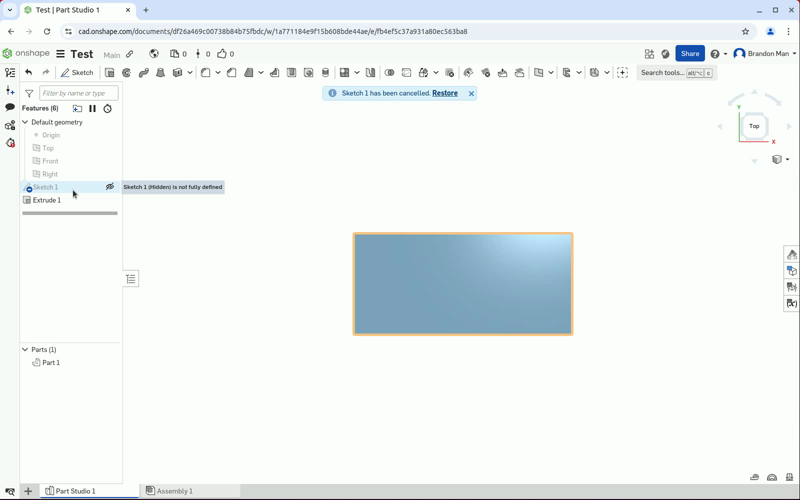
click(73, 189)
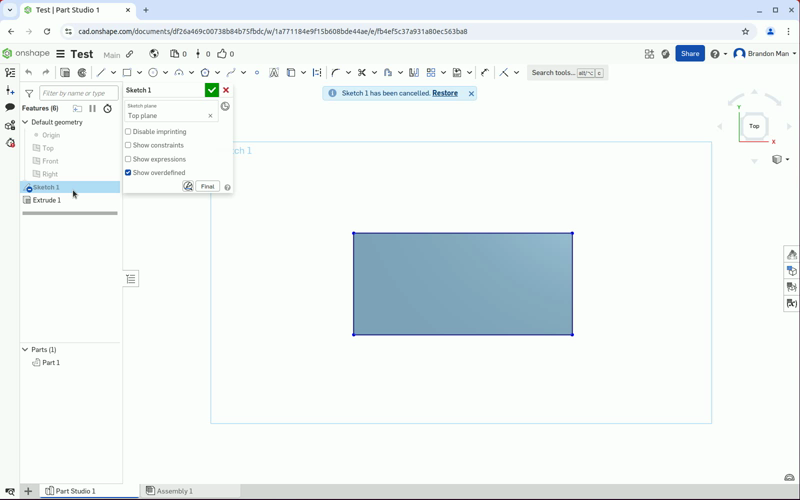
mouse_move(229, 92)
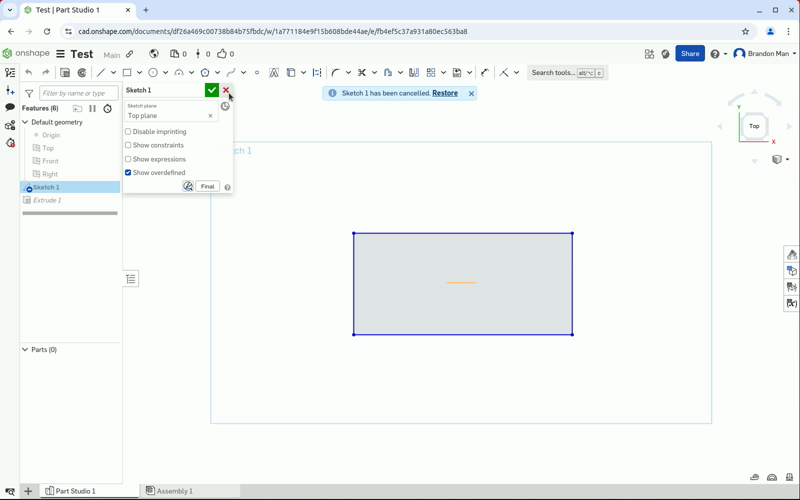
click(229, 92)
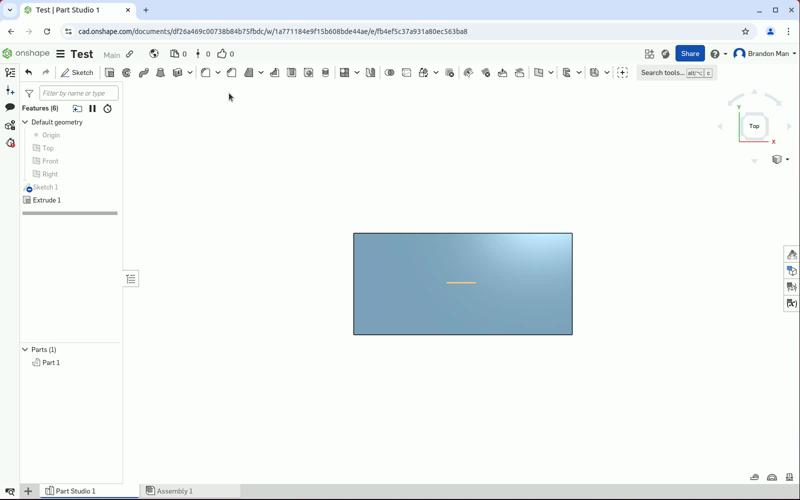
mouse_move(541, 75)
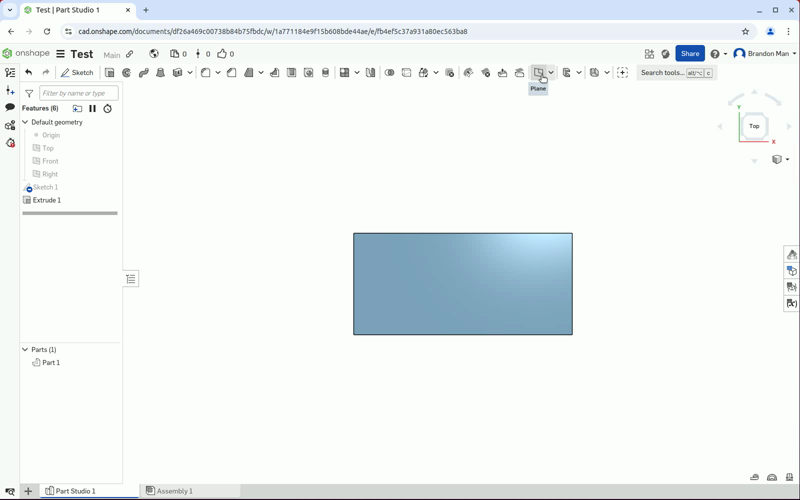
click(541, 75)
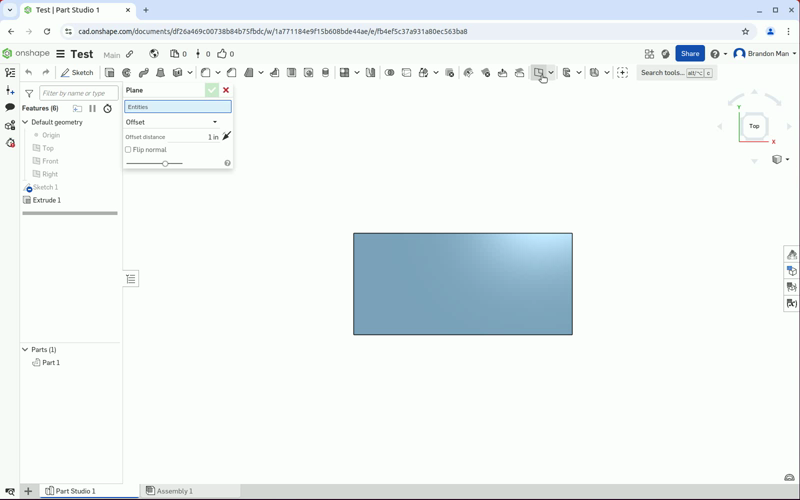
mouse_move(73, 150)
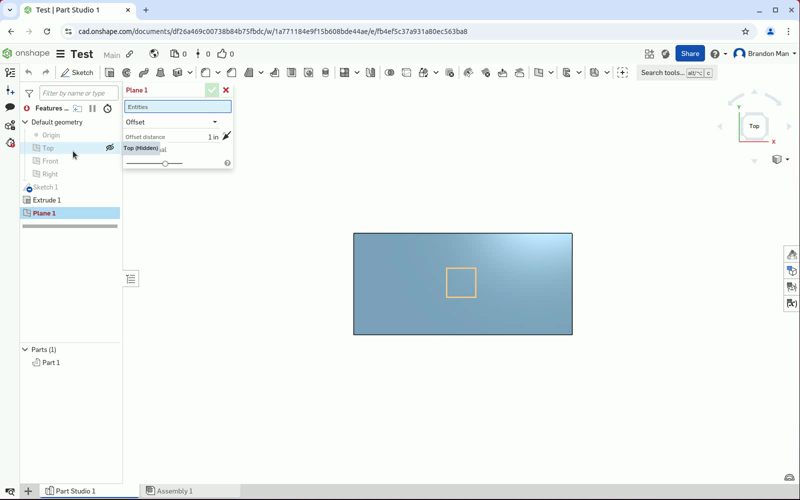
click(73, 150)
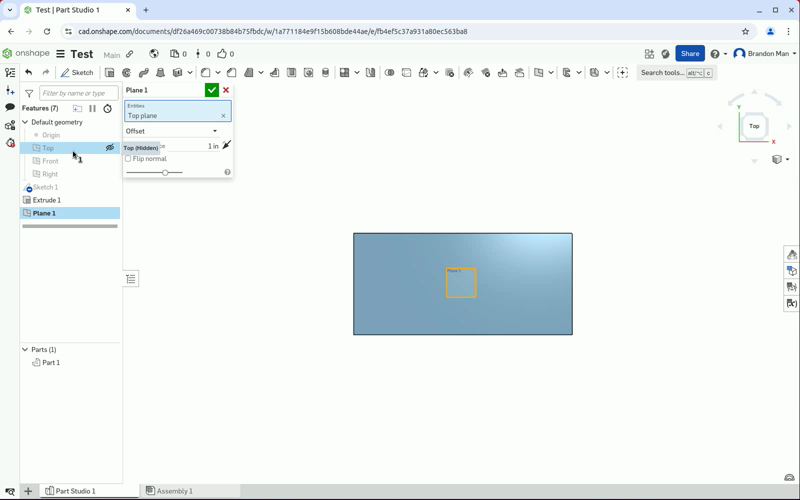
key(tab, 2)
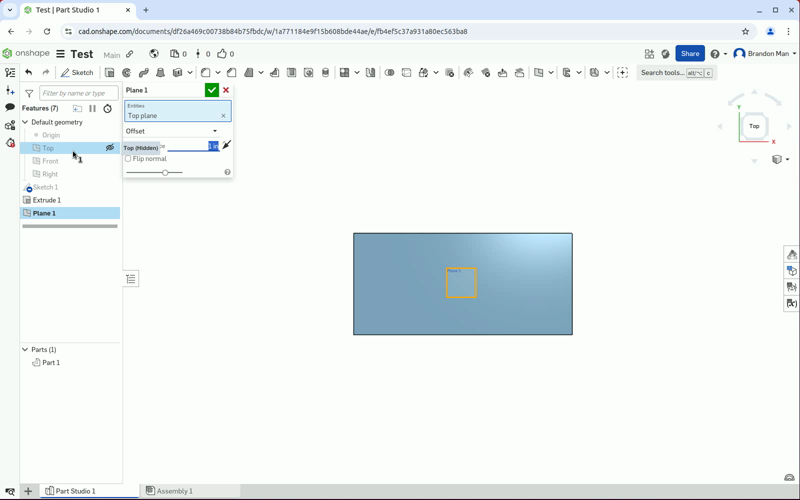
text(0.493)
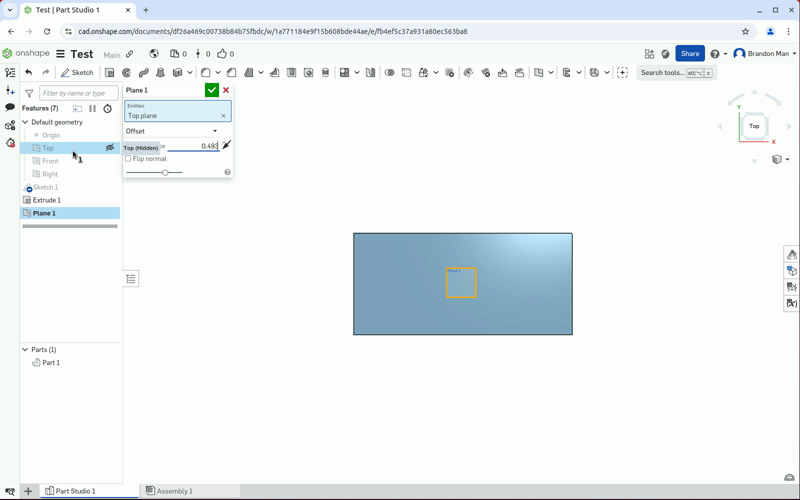
key(enter, 2)
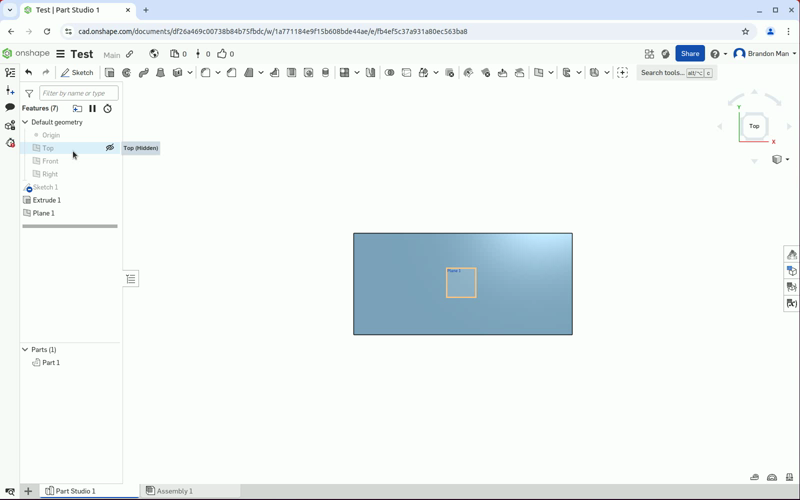
key(shift+s)
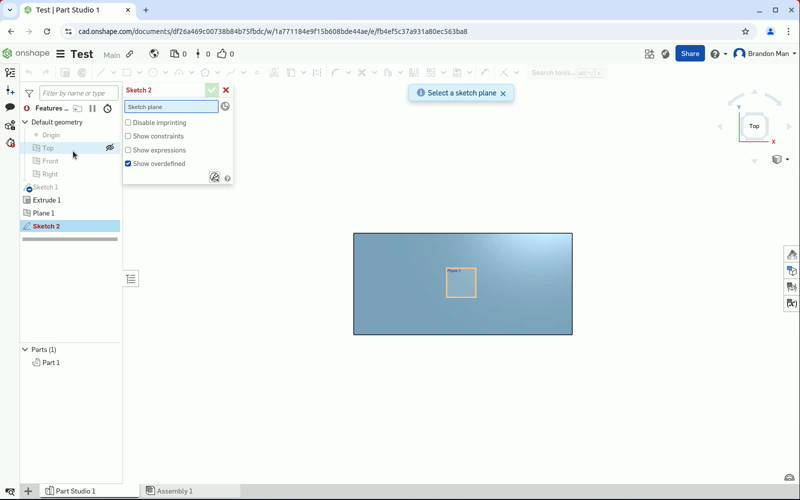
mouse_move(73, 215)
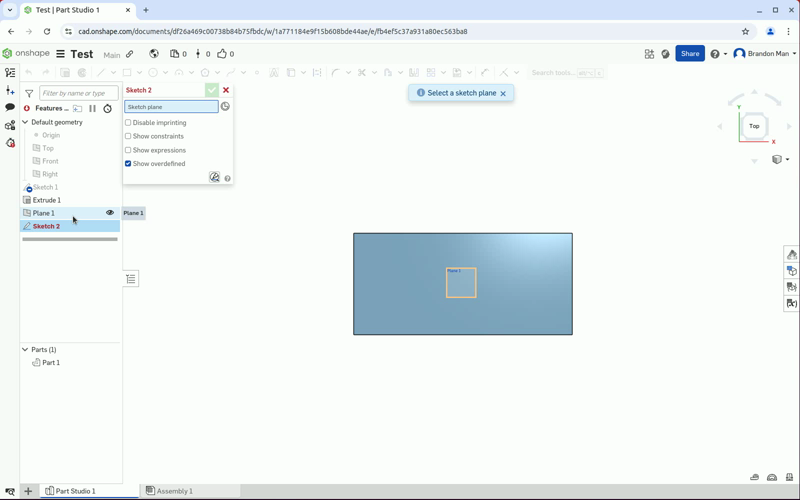
click(73, 215)
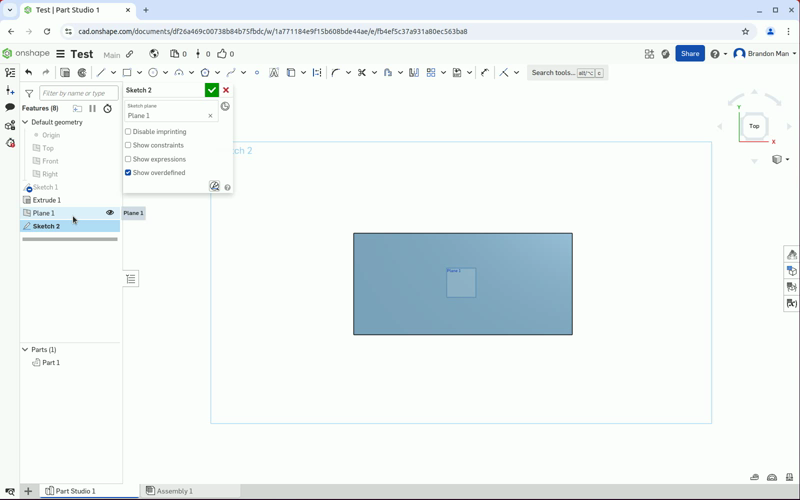
mouse_move(73, 352)
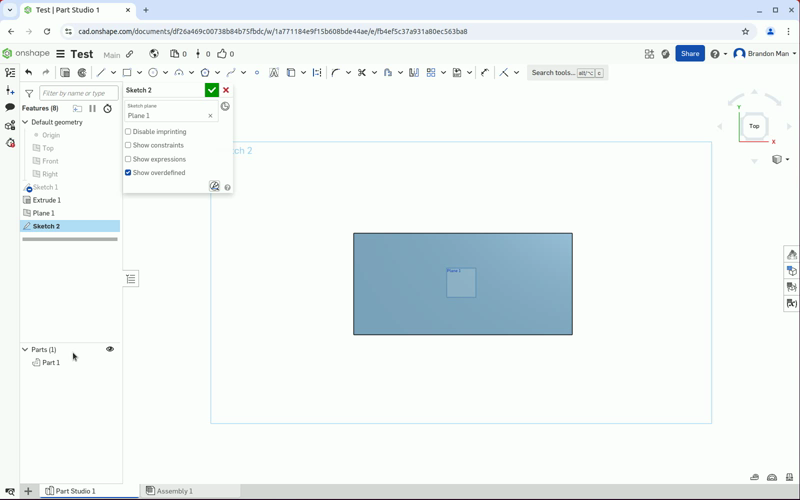
key(y)
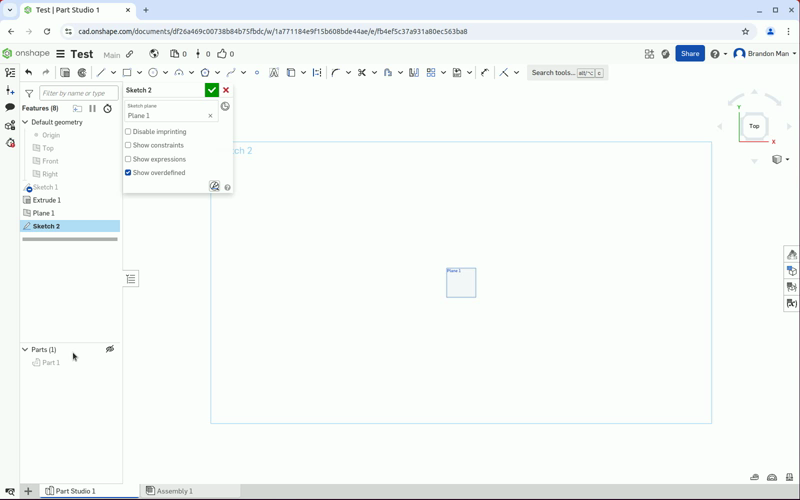
key(c)
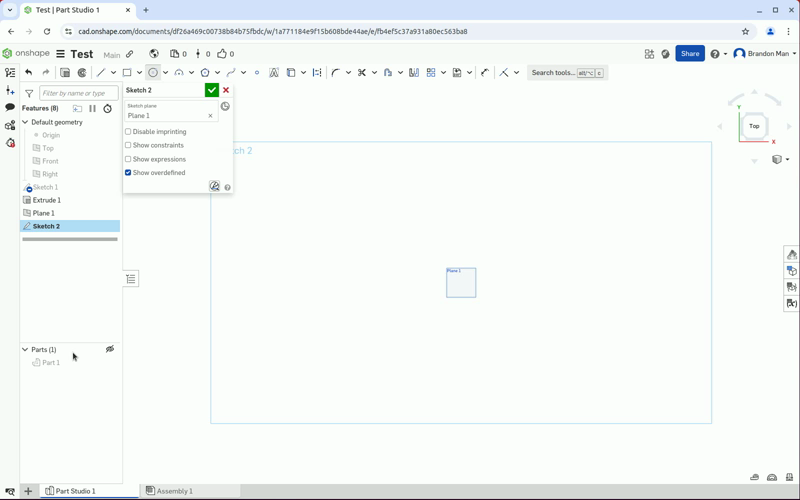
key_down(shift)
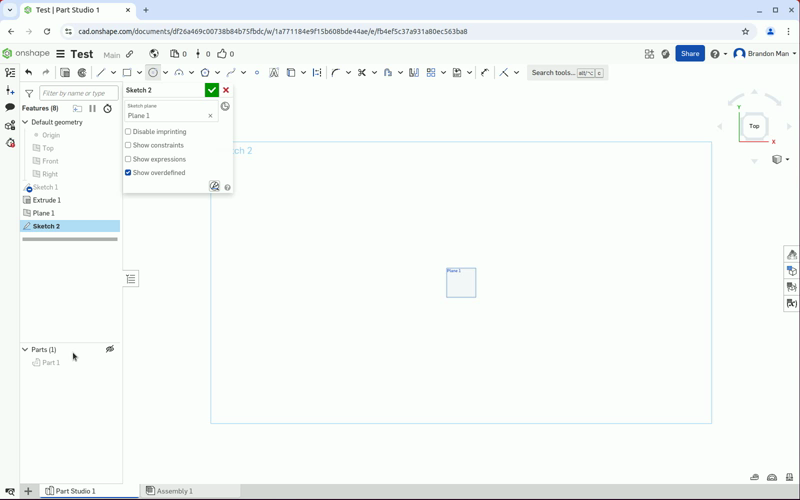
mouse_move(406, 281)
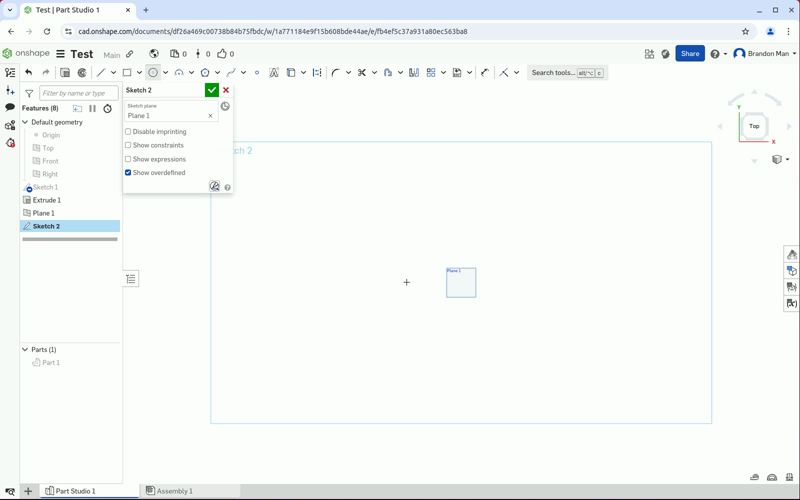
click(406, 281)
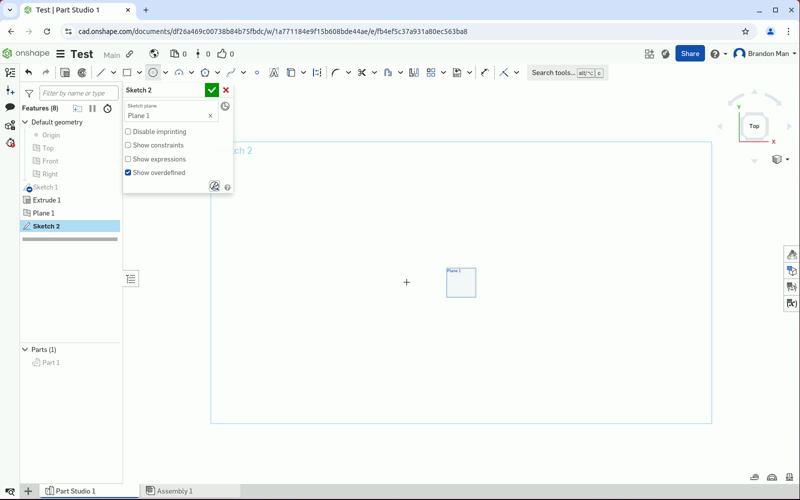
key_up(shift)
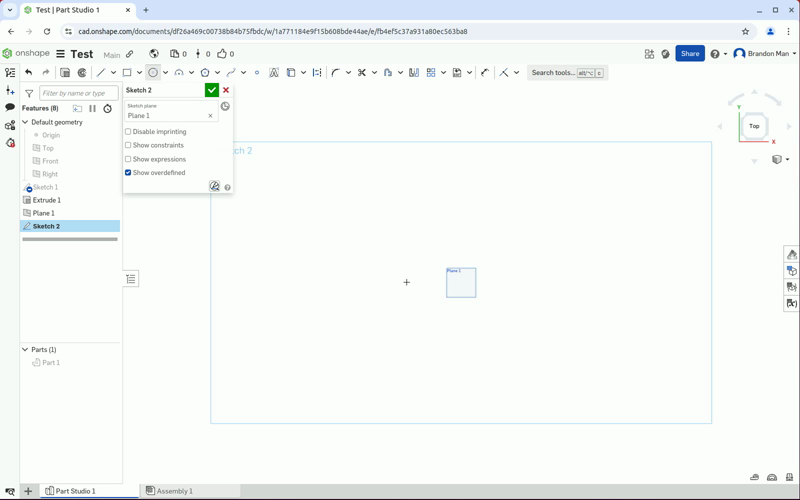
mouse_move(407, 281)
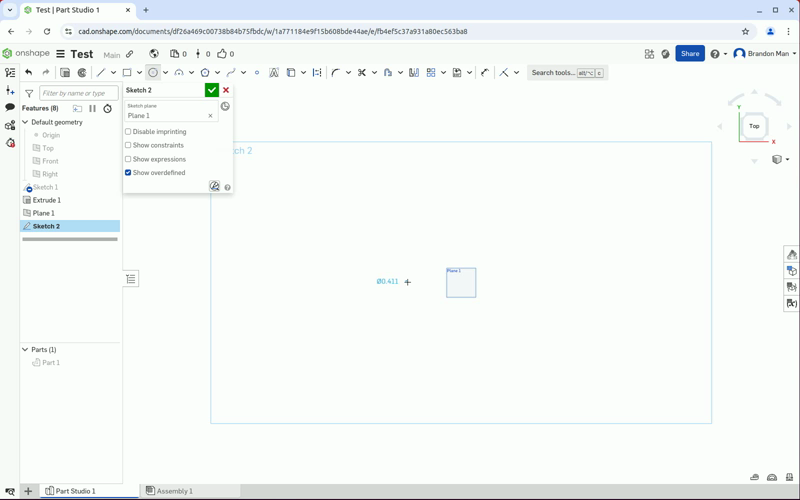
scroll(6)
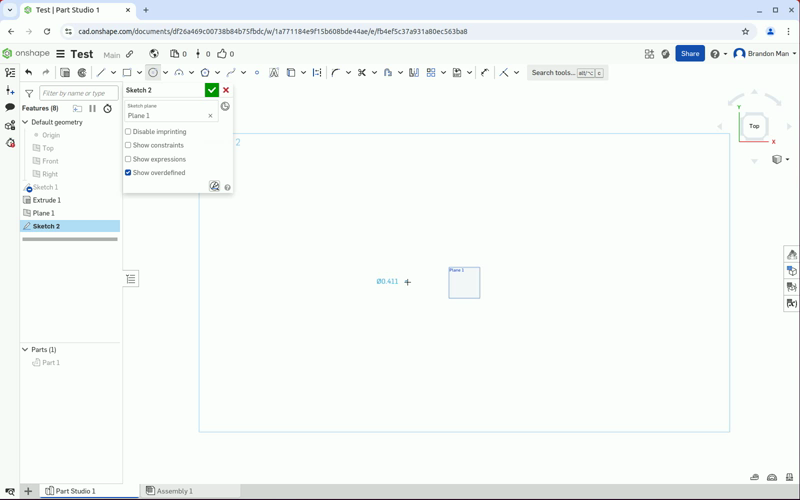
scroll(6)
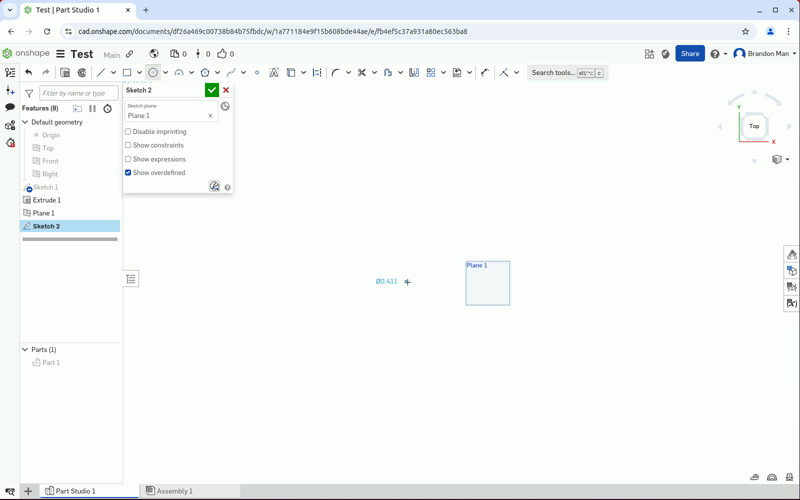
scroll(6)
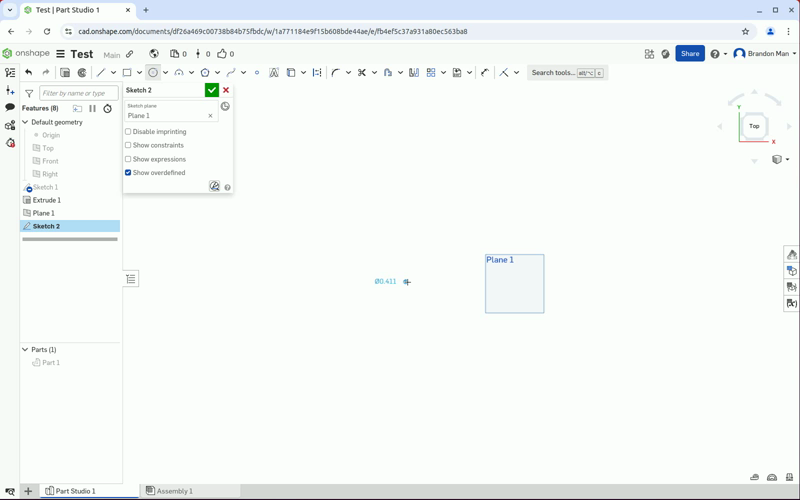
scroll(6)
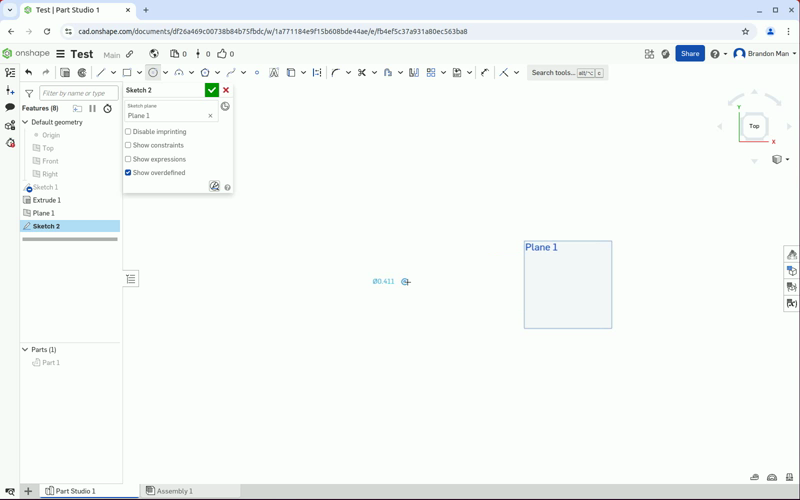
scroll(6)
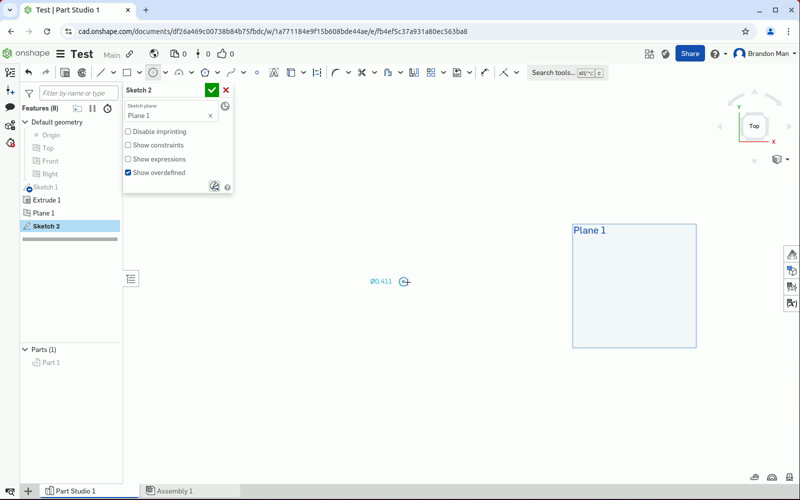
scroll(6)
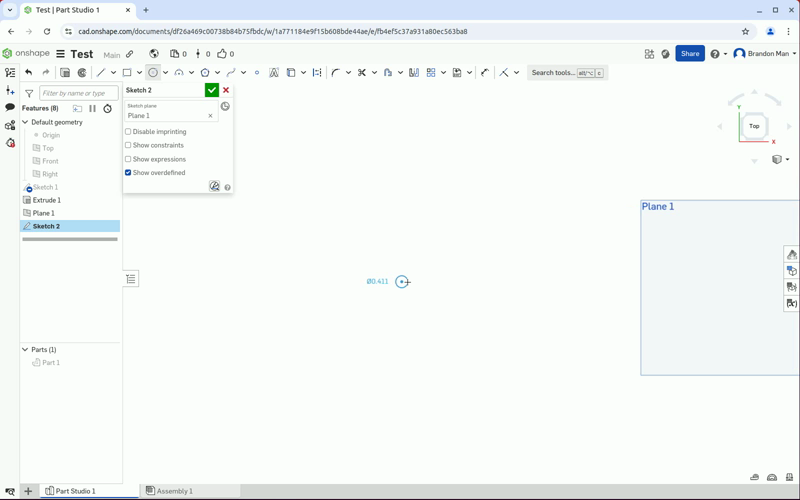
scroll(6)
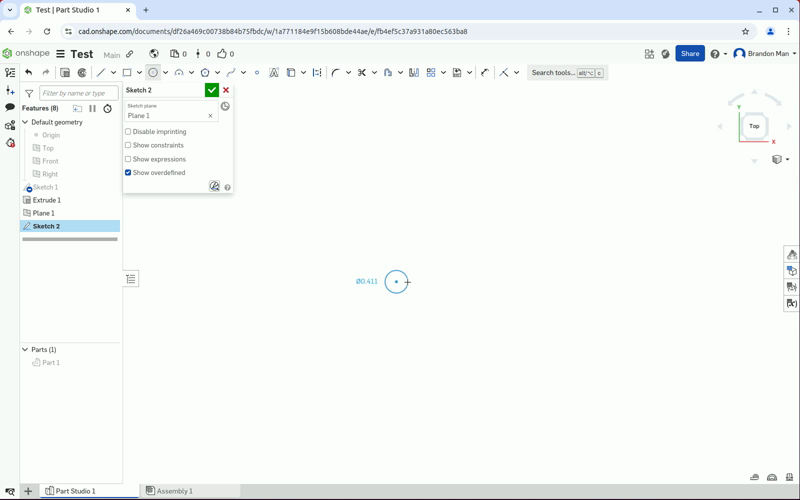
click(407, 281)
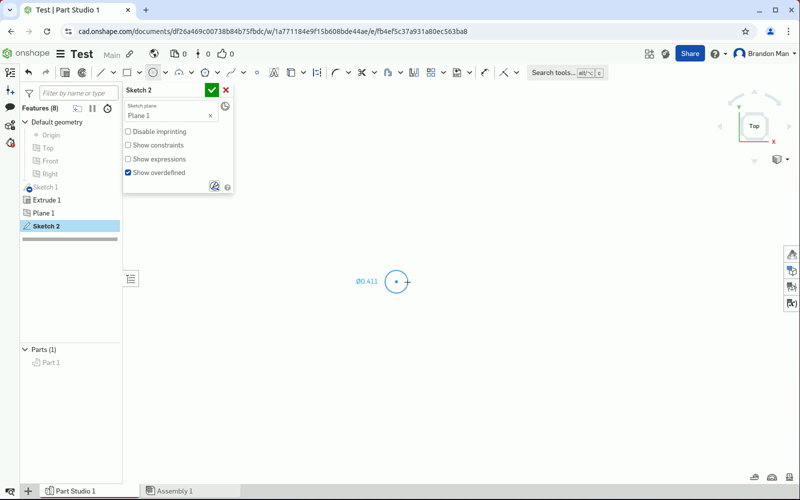
scroll(-6)
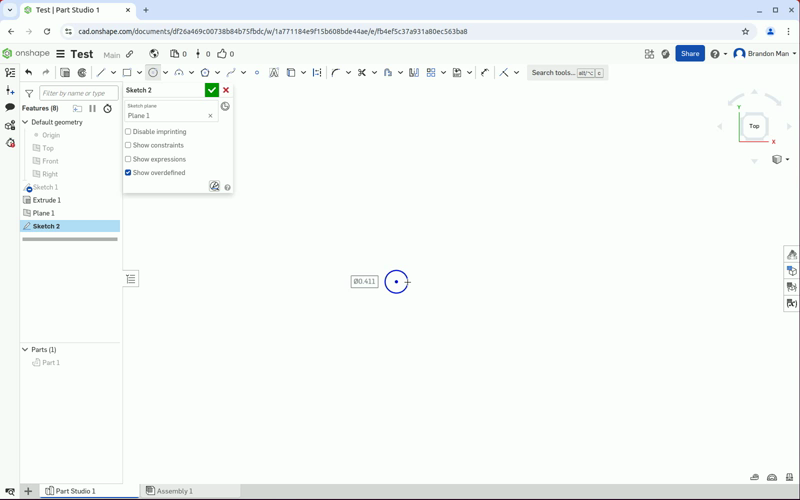
scroll(-6)
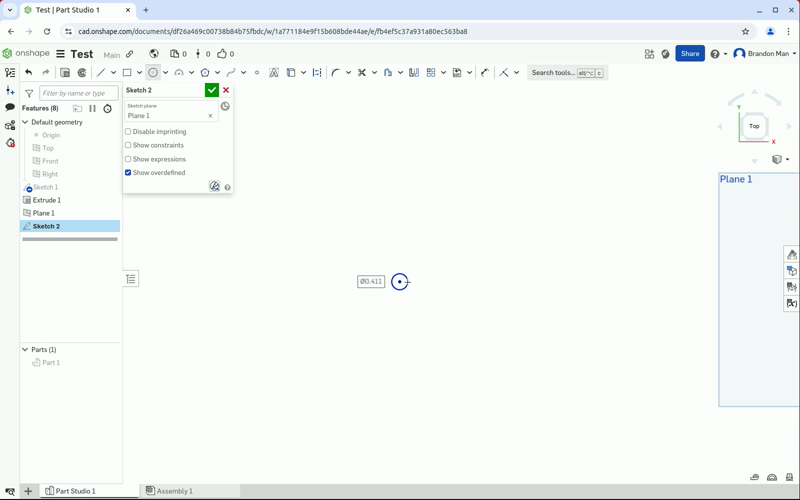
scroll(-6)
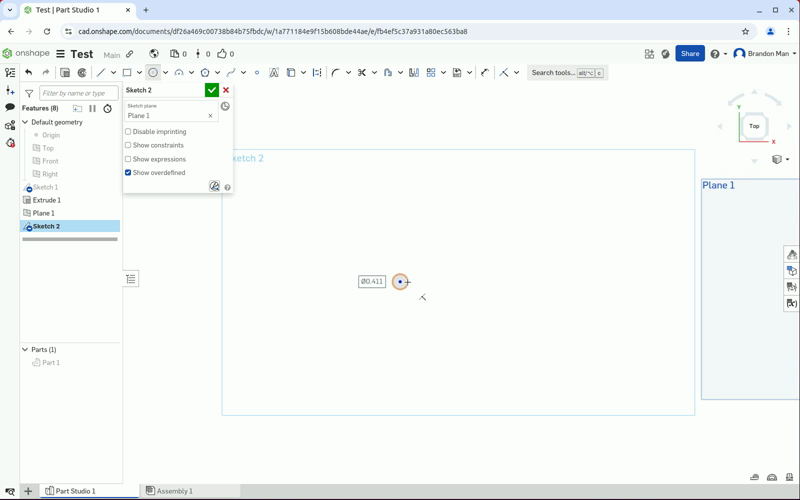
scroll(-6)
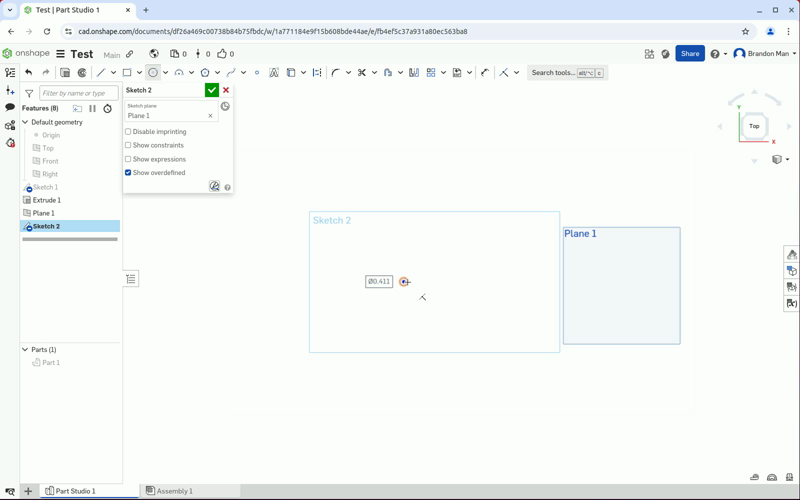
scroll(-6)
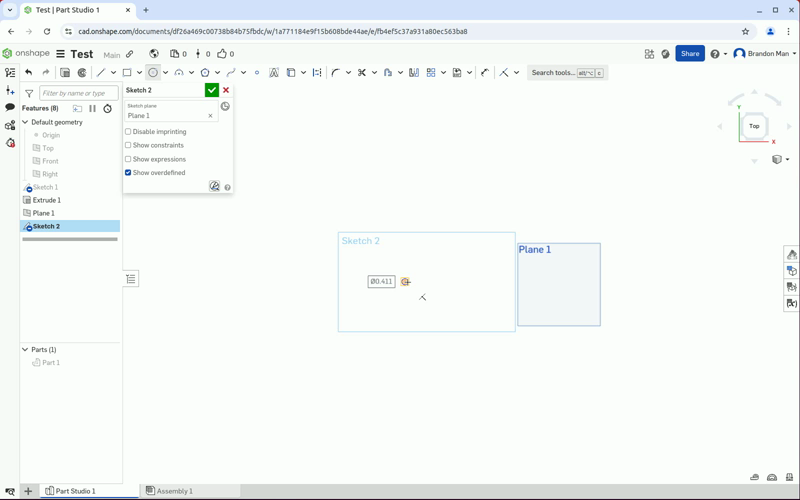
scroll(-6)
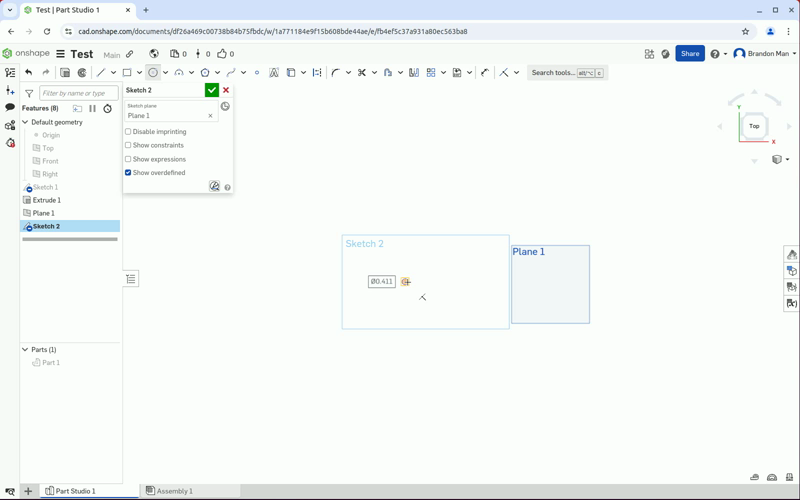
scroll(-6)
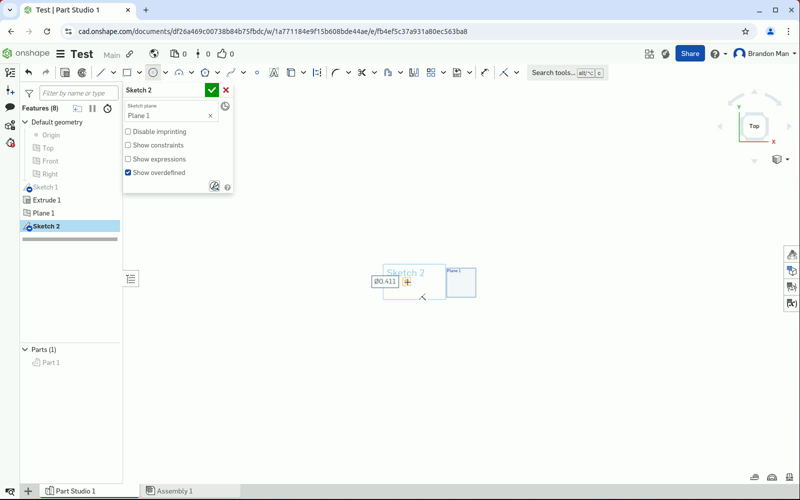
key(esc)
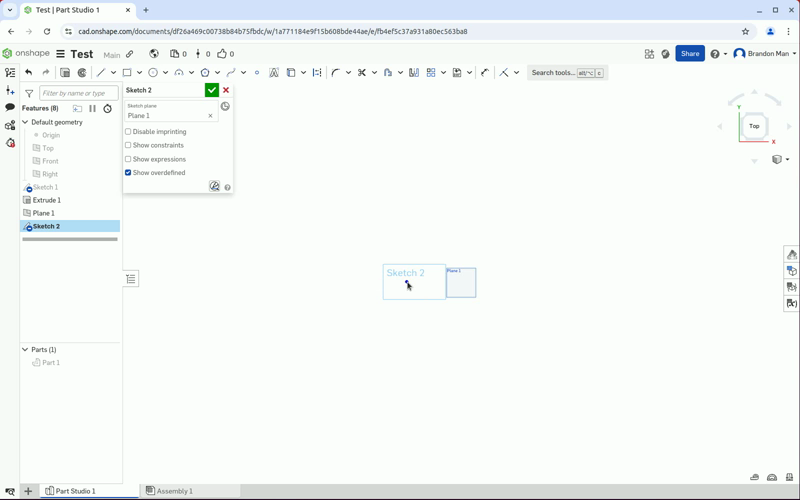
mouse_move(406, 281)
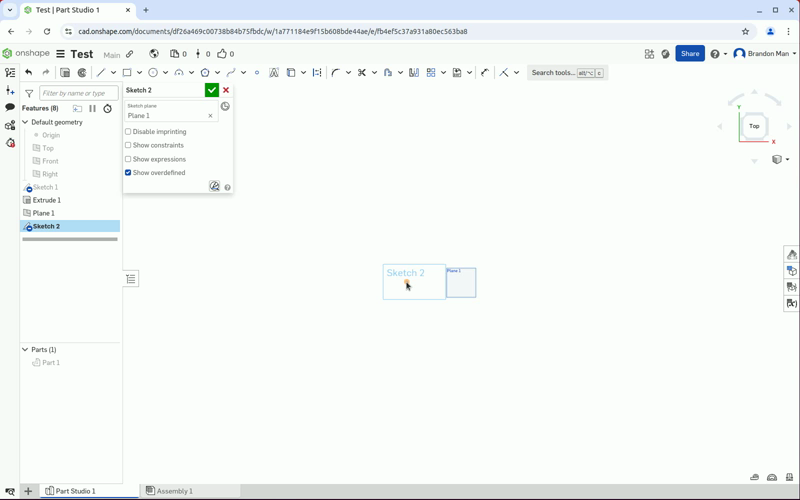
scroll(6)
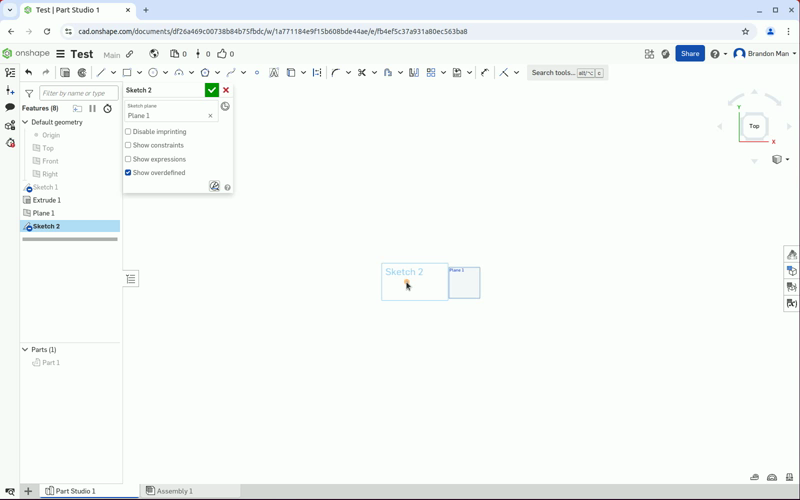
scroll(6)
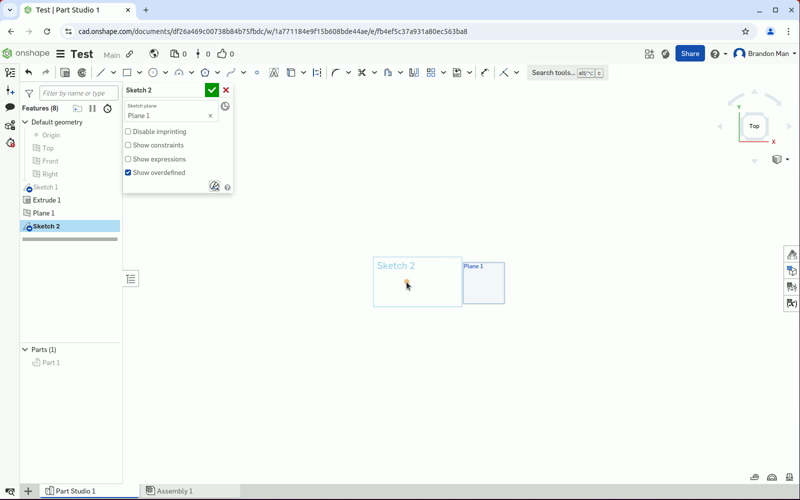
scroll(6)
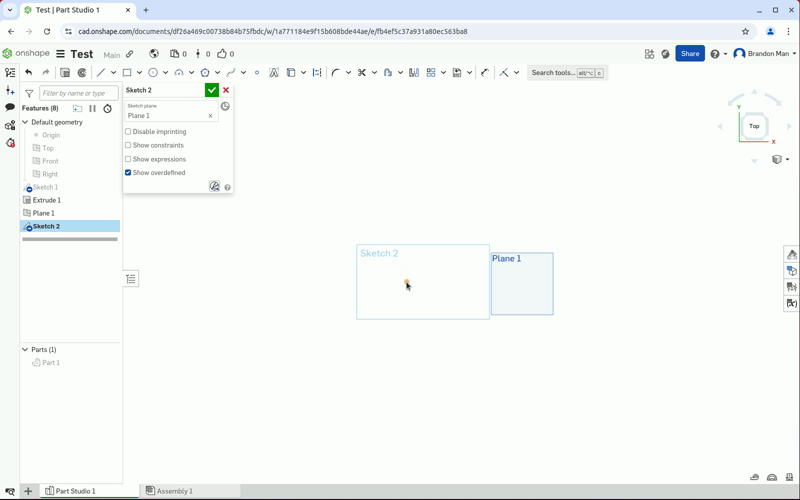
scroll(6)
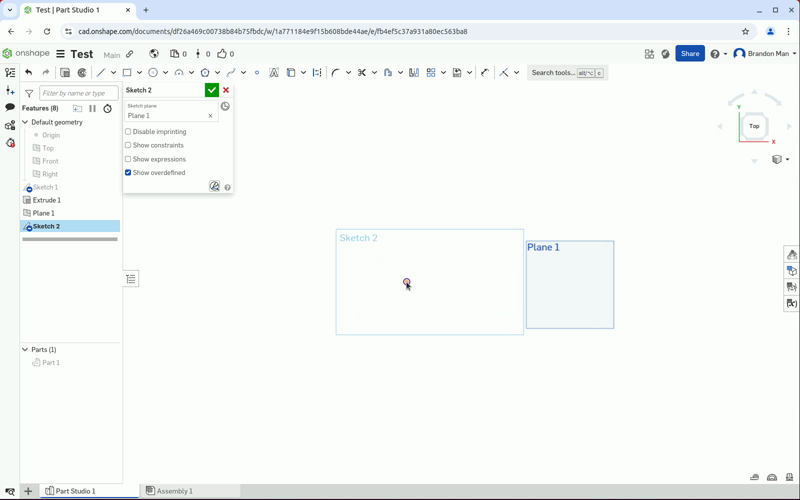
scroll(6)
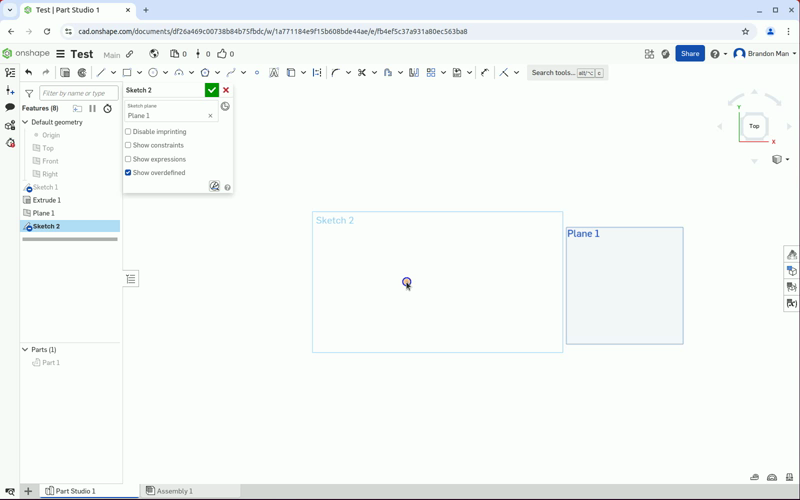
scroll(6)
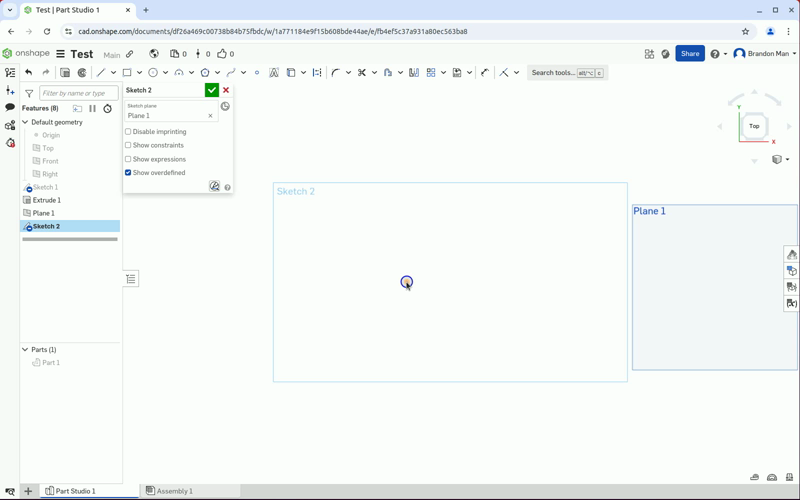
scroll(6)
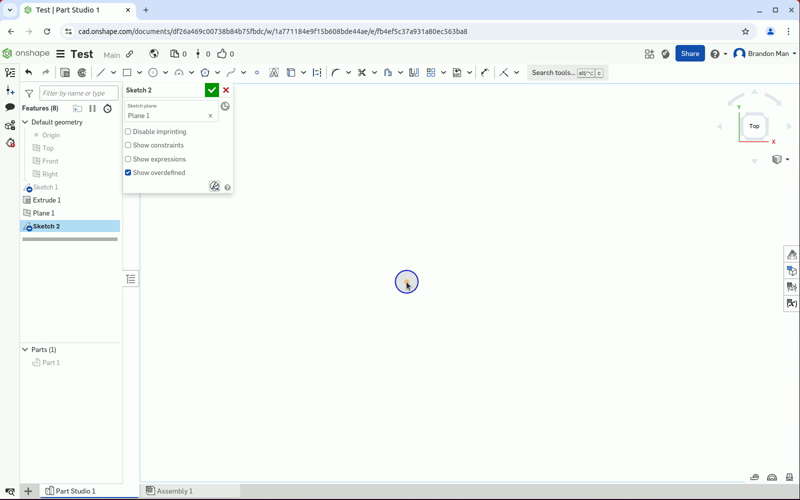
click(406, 281)
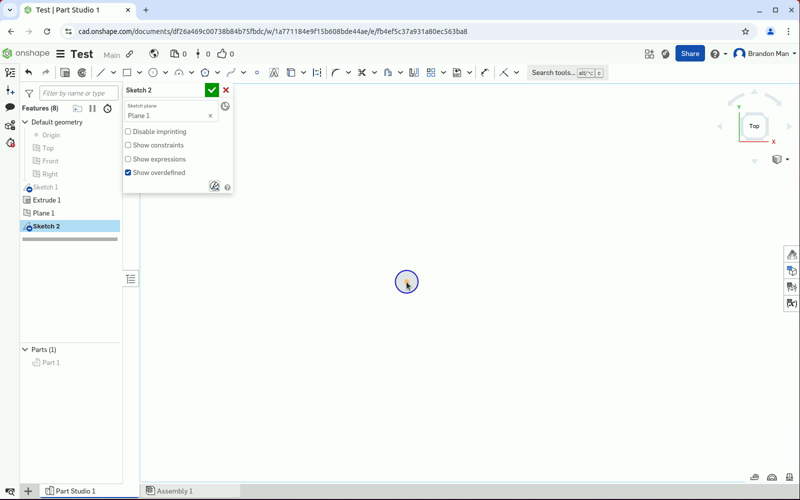
scroll(-6)
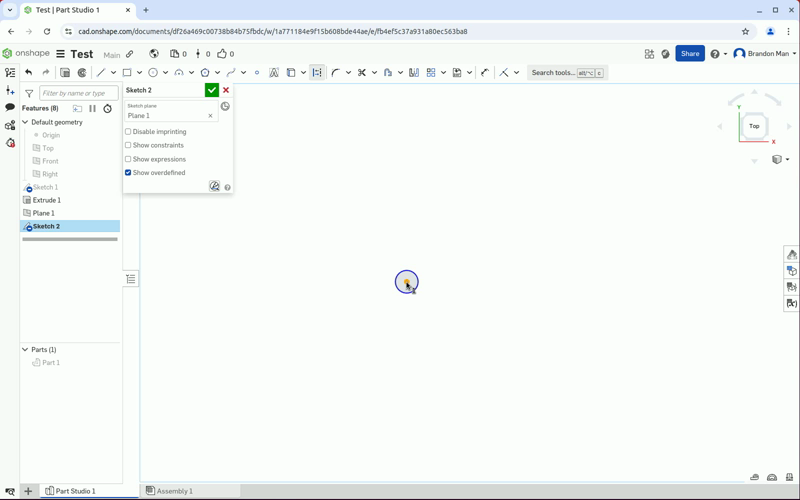
scroll(-6)
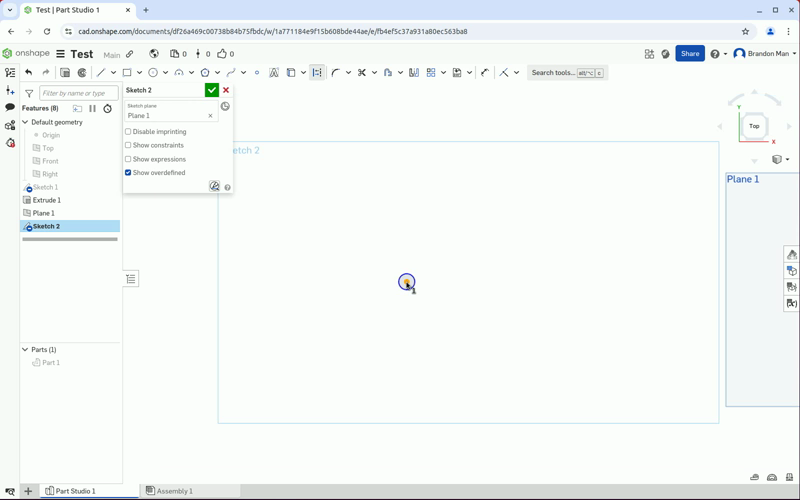
scroll(-6)
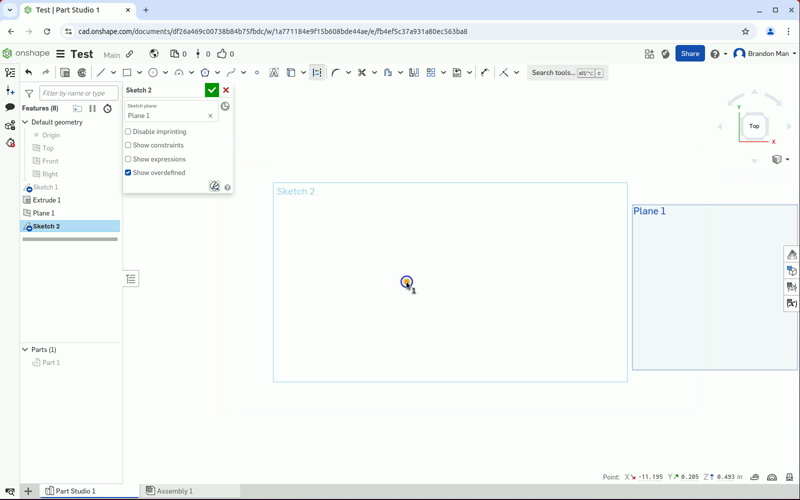
scroll(-6)
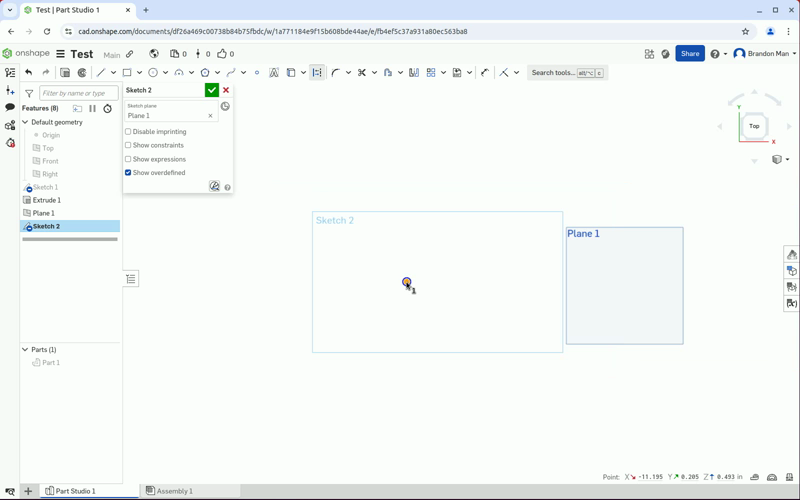
scroll(-6)
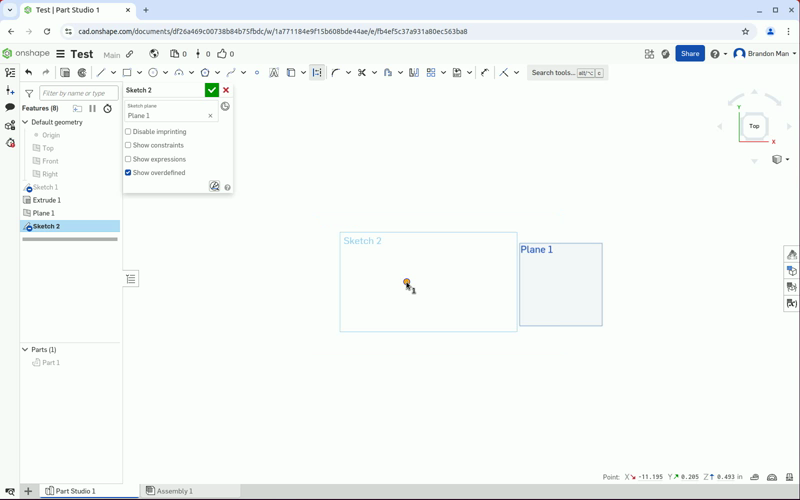
scroll(-6)
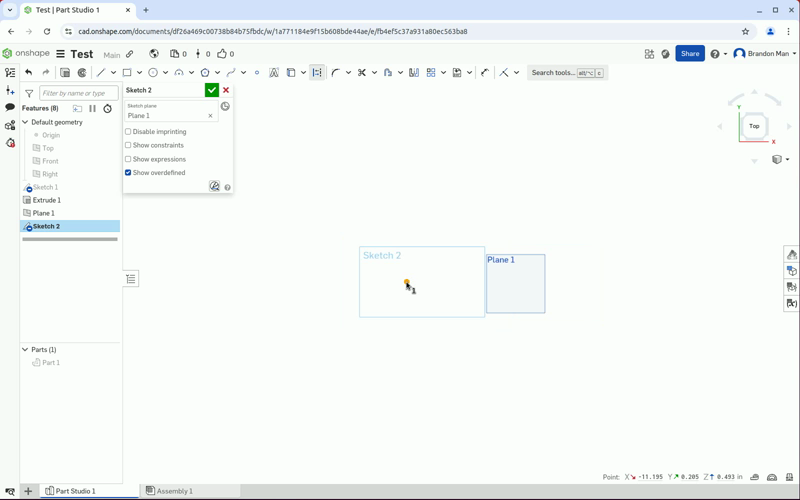
scroll(-6)
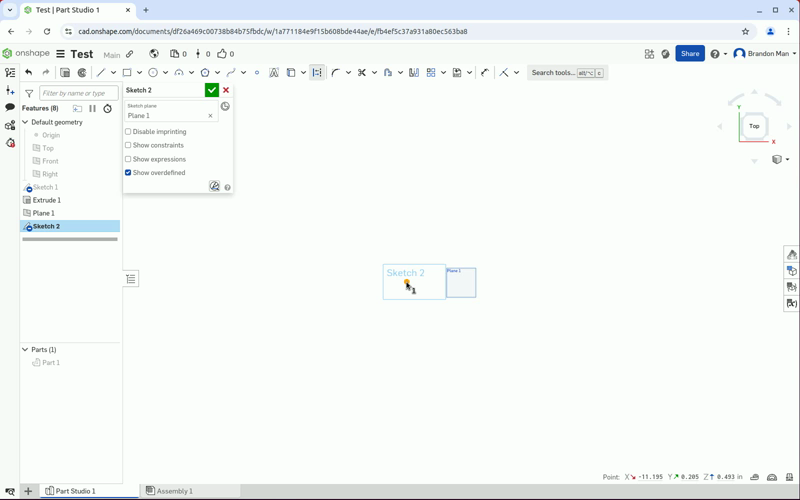
mouse_move(73, 352)
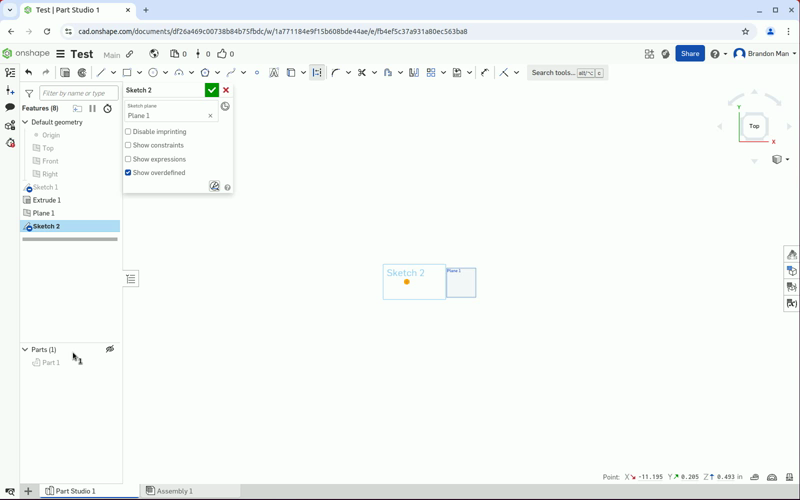
key(shift+y)
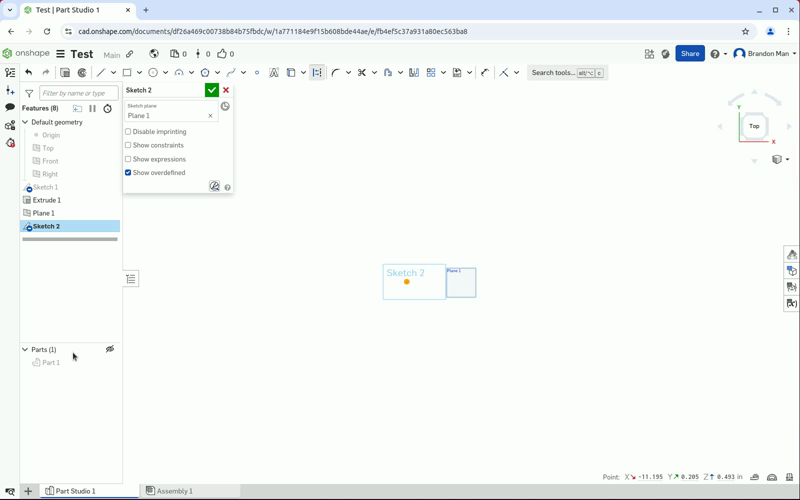
key(shift+e)
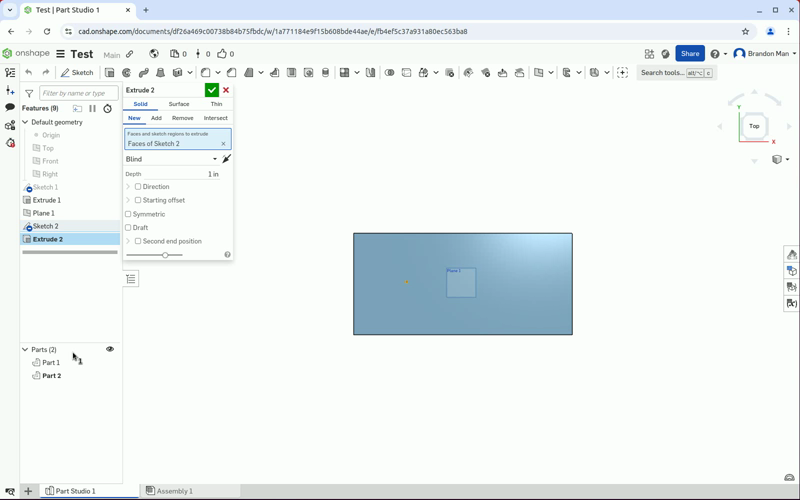
mouse_move(143, 106)
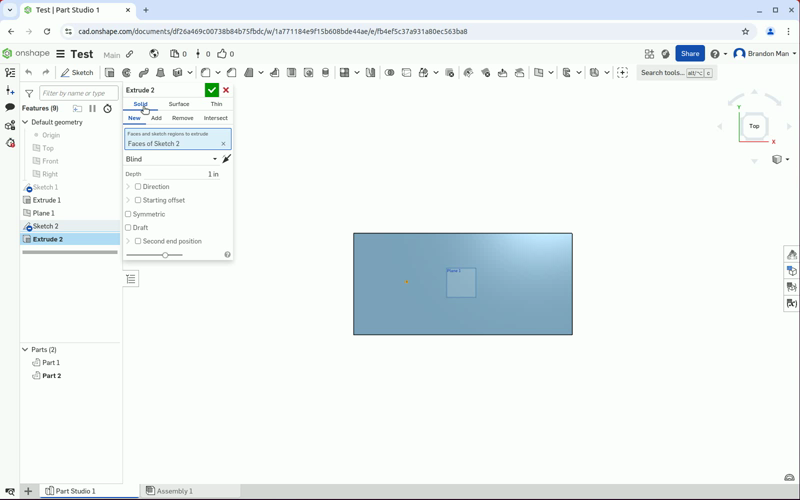
click(143, 106)
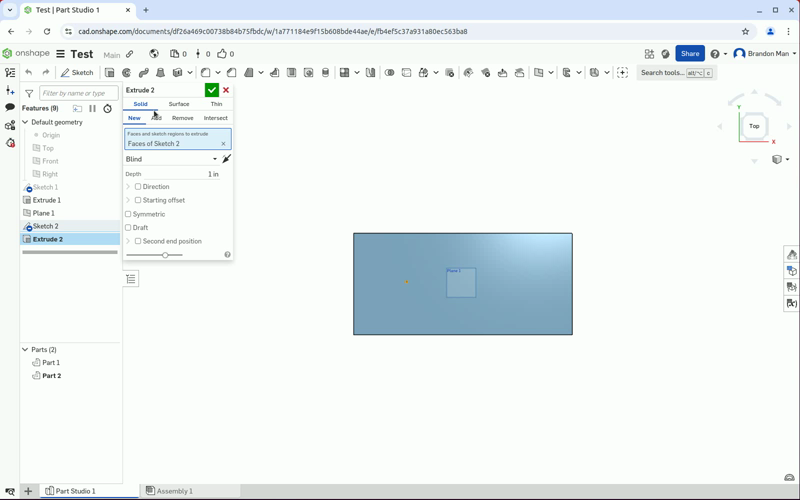
mouse_move(186, 120)
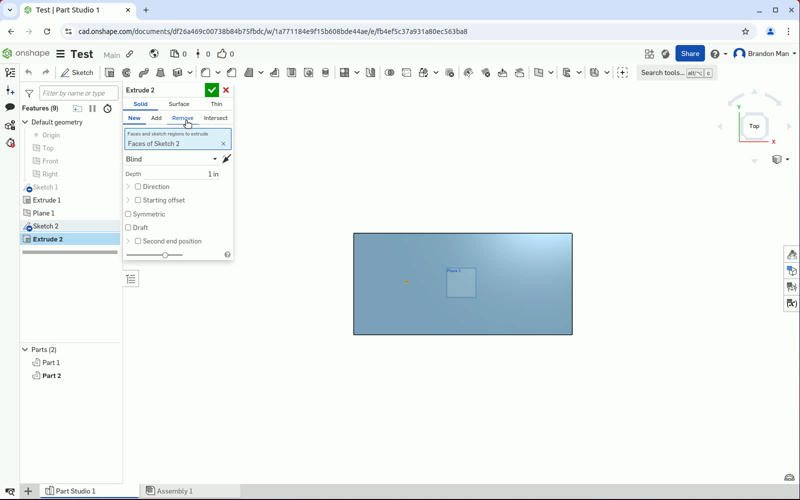
click(186, 120)
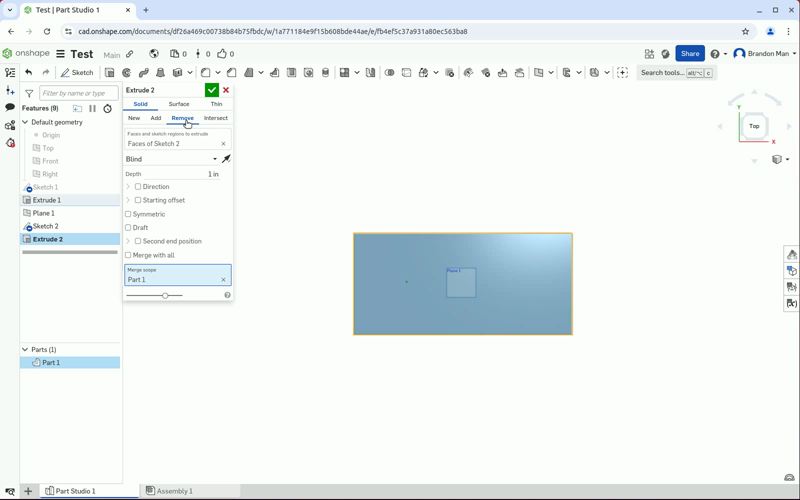
key(tab, 4)
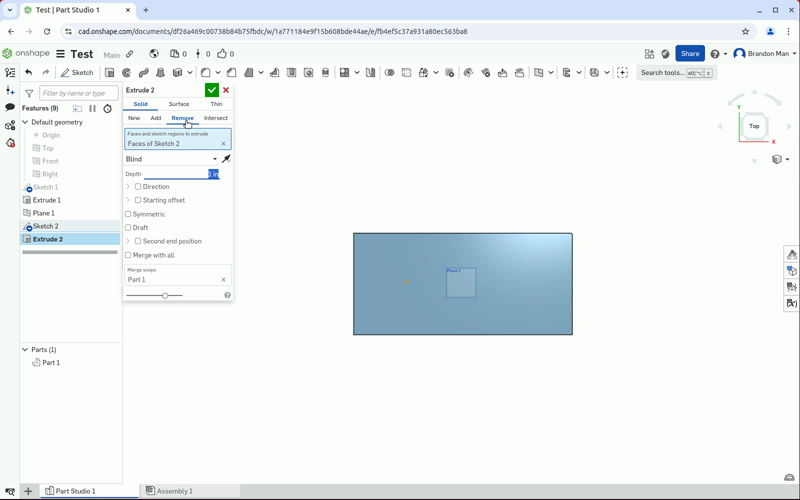
text(7.462)
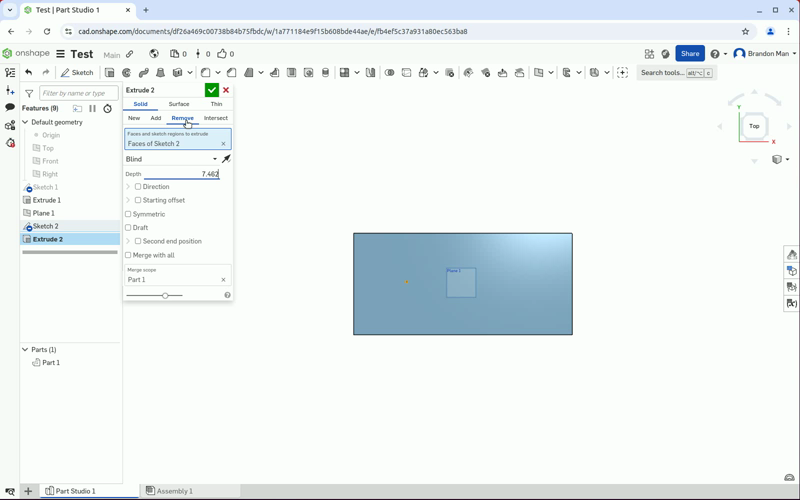
key(tab, 6)
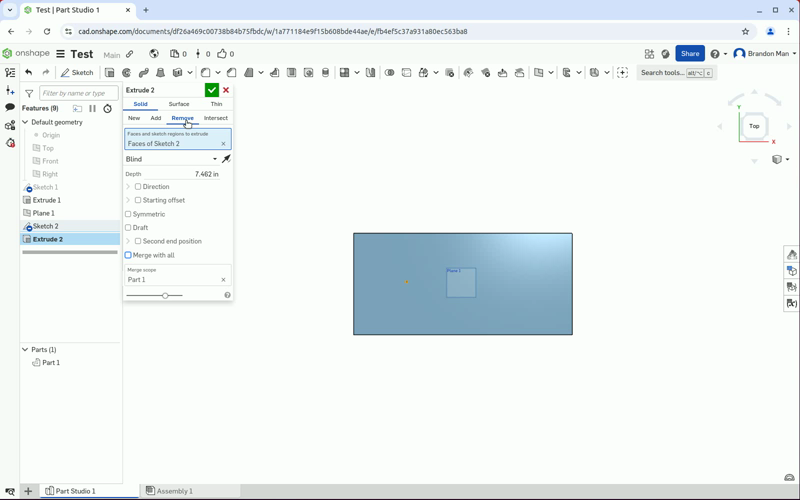
key(space)
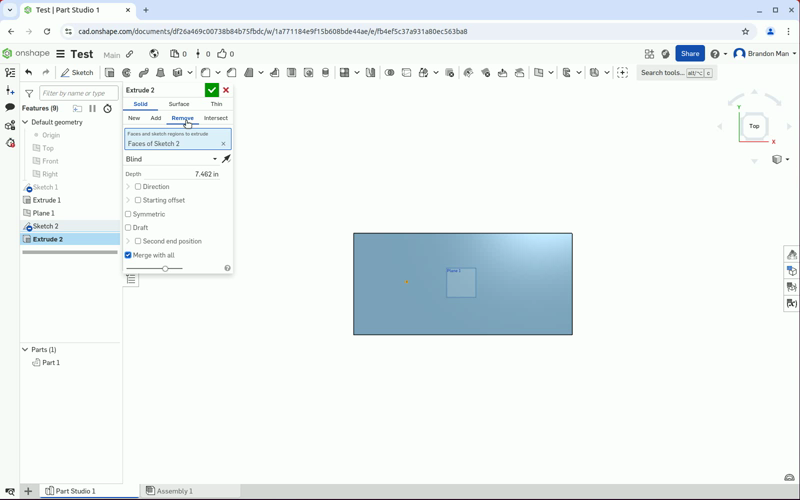
key(enter)
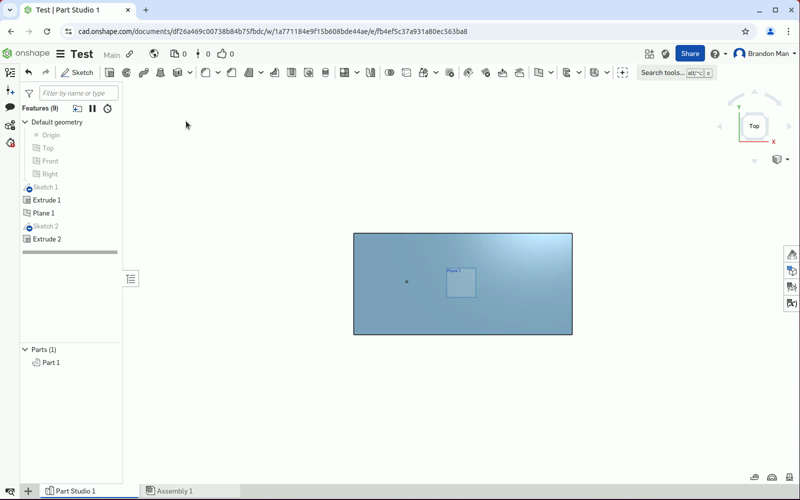
key(shift+h)
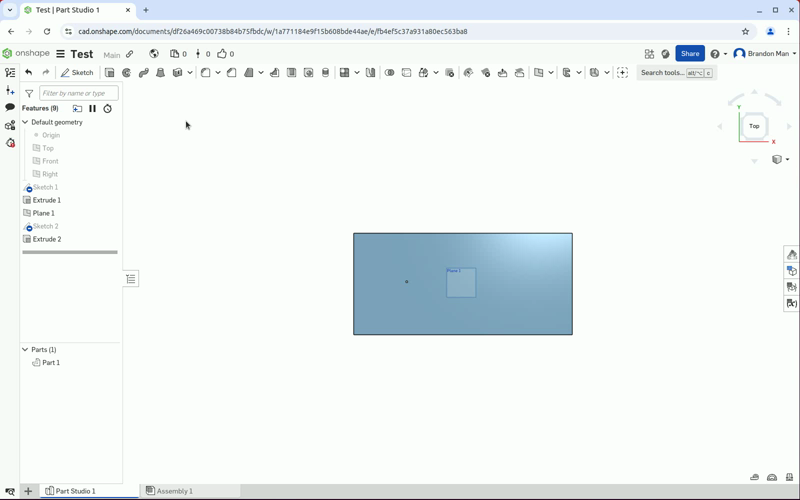
key(shift+h)
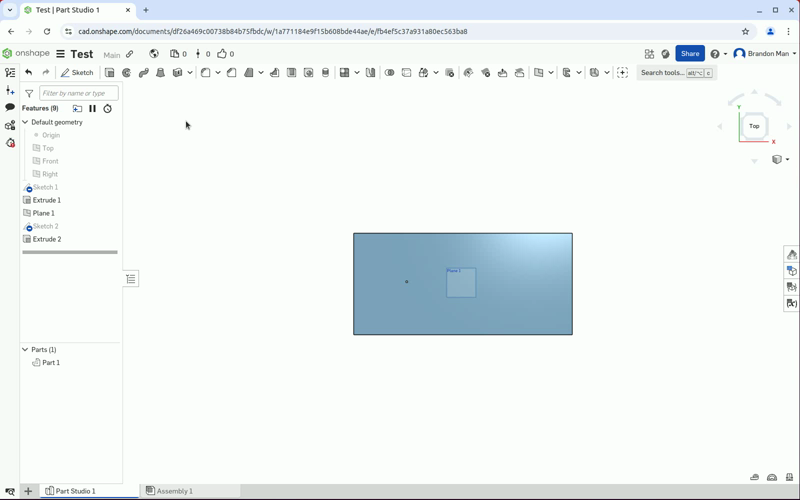
mouse_move(73, 189)
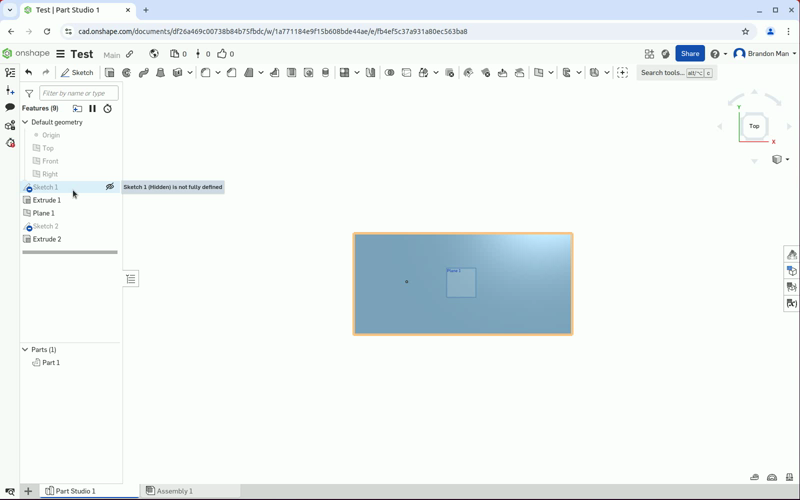
click(73, 189)
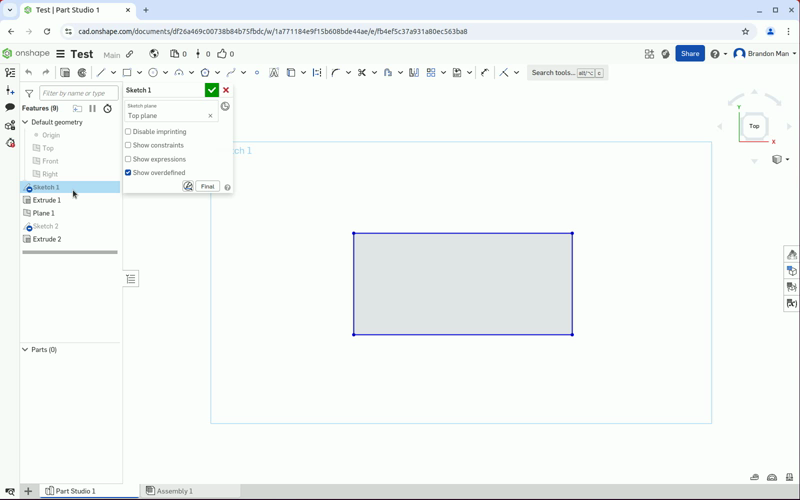
mouse_move(229, 92)
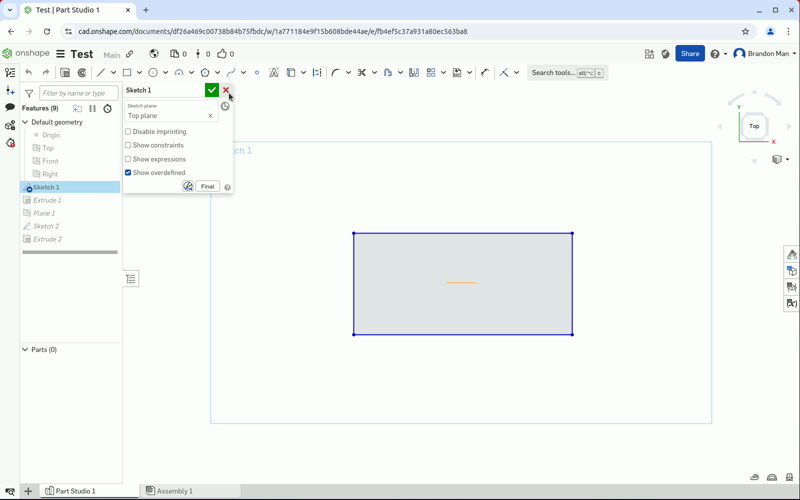
click(229, 92)
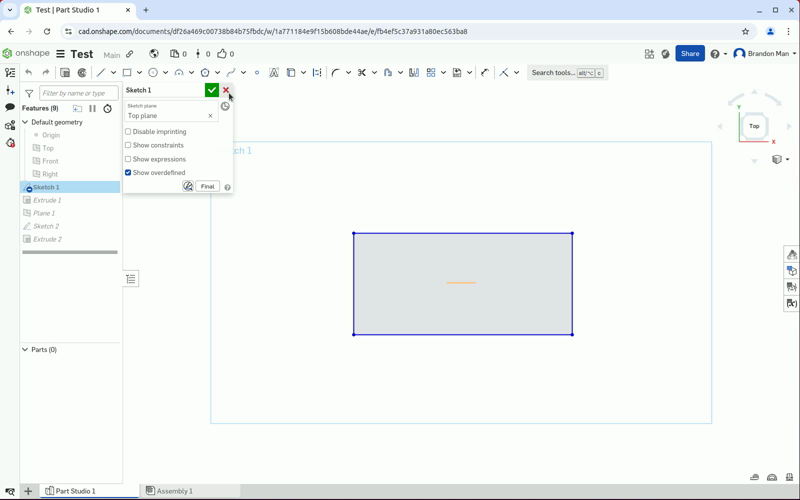
key(shift+s)
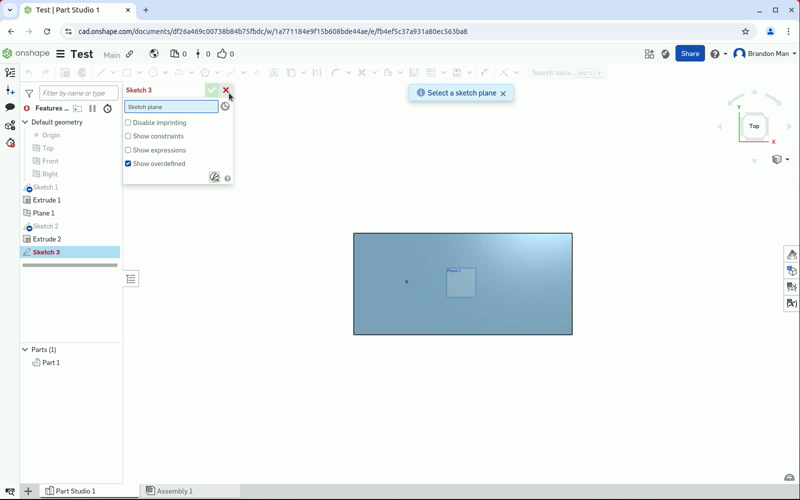
mouse_move(73, 215)
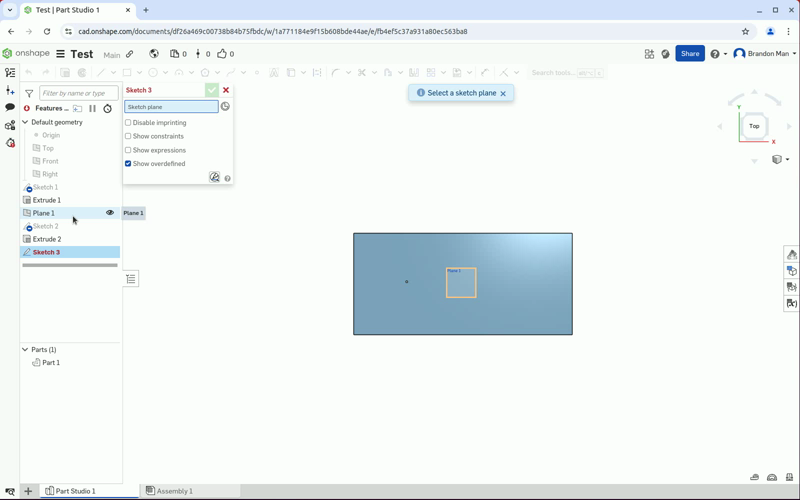
click(73, 215)
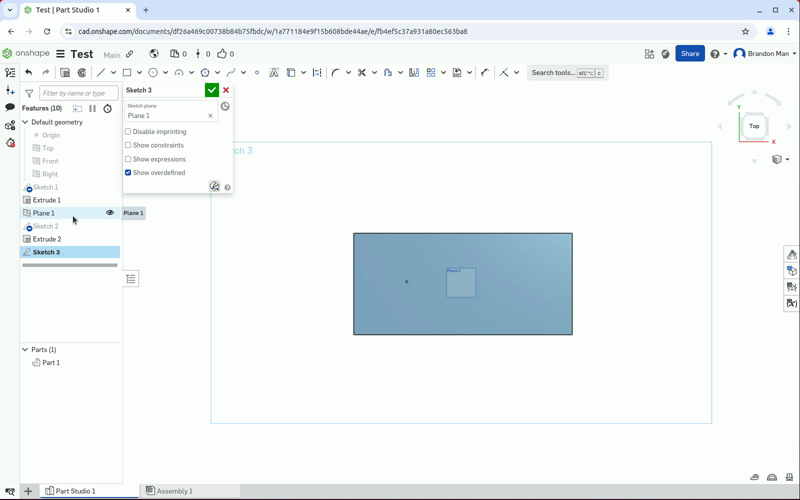
mouse_move(73, 352)
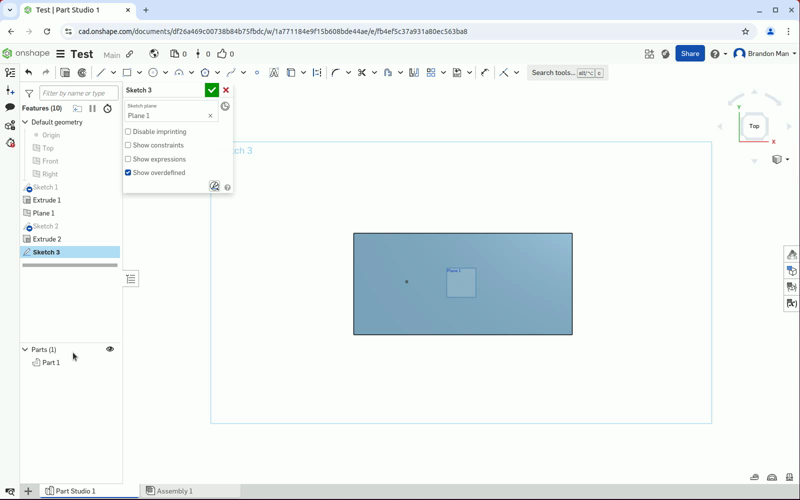
key(y)
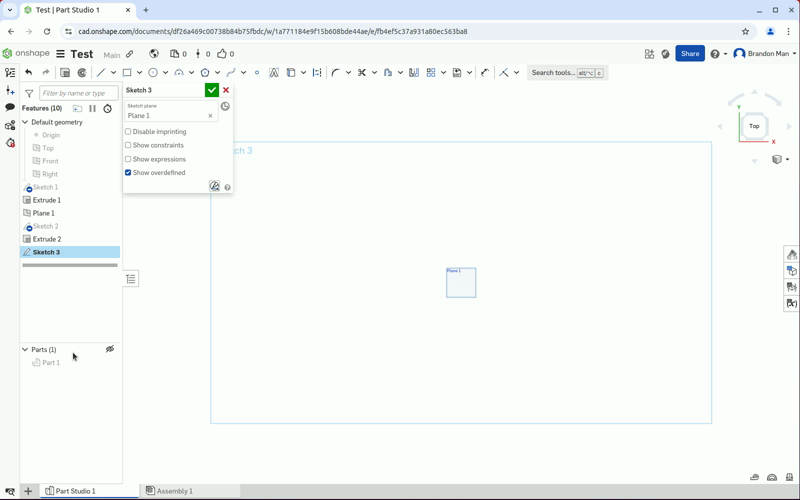
key(c)
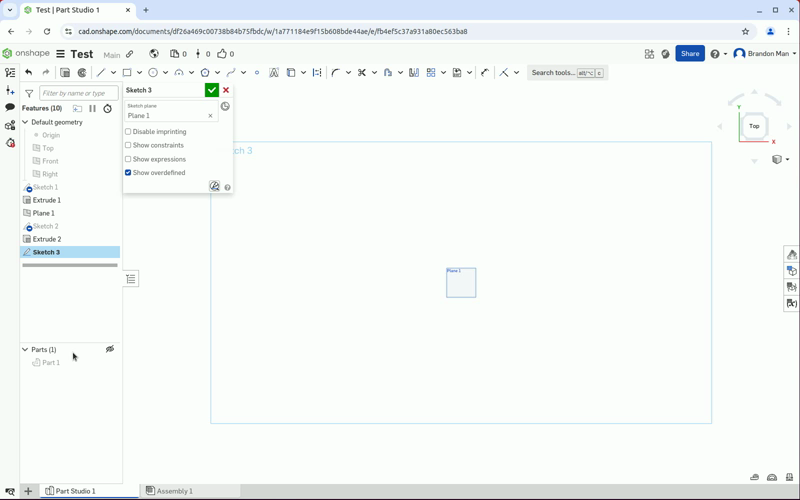
key_down(shift)
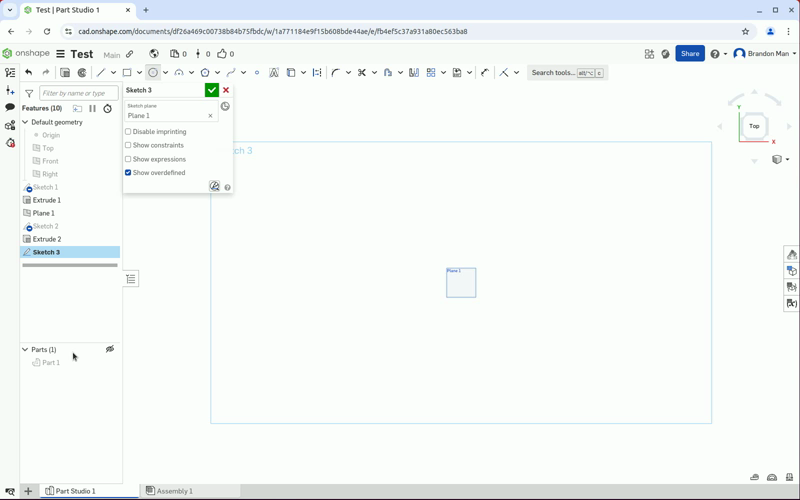
mouse_move(407, 282)
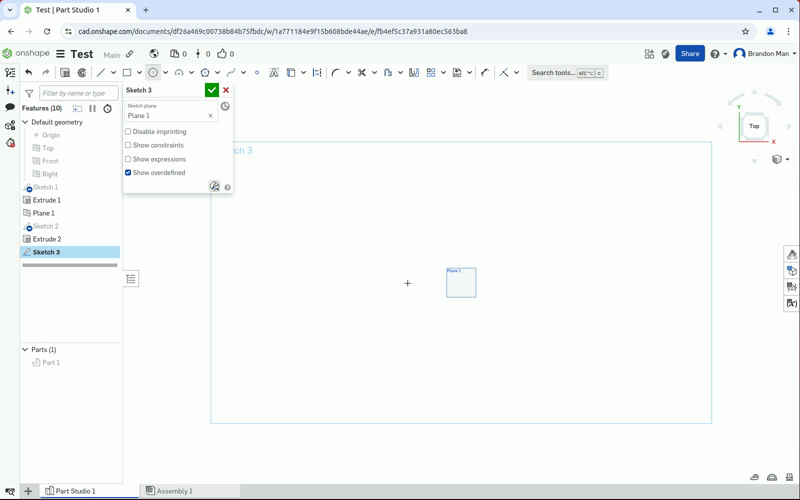
click(407, 282)
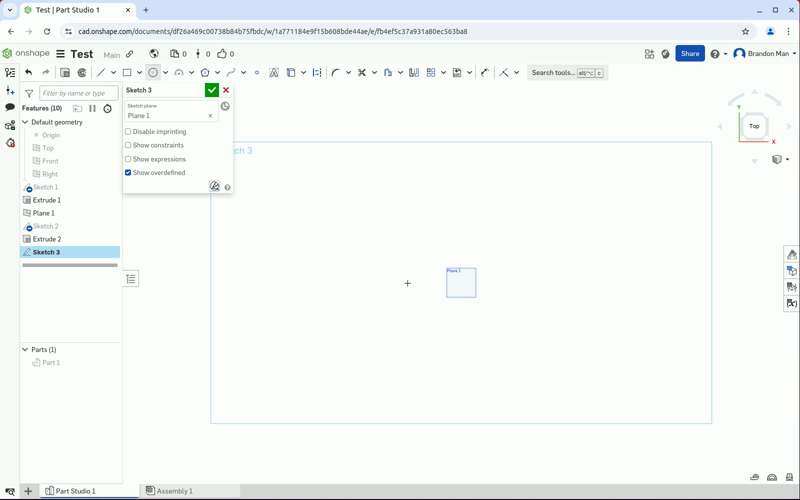
key_up(shift)
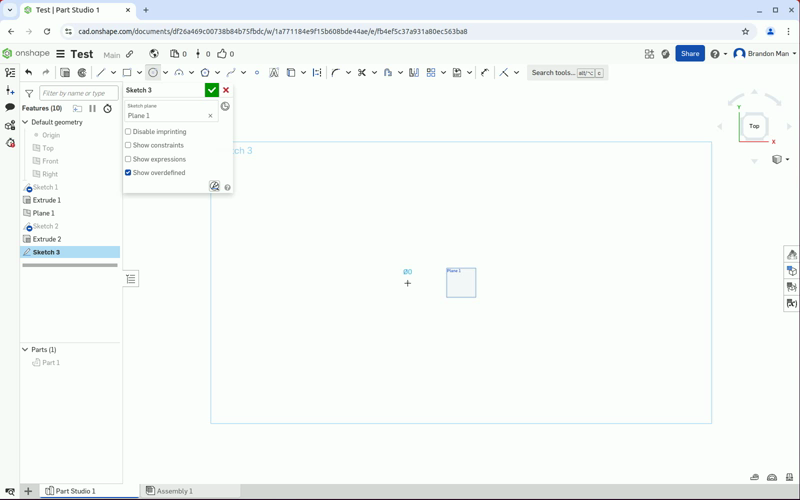
mouse_move(409, 282)
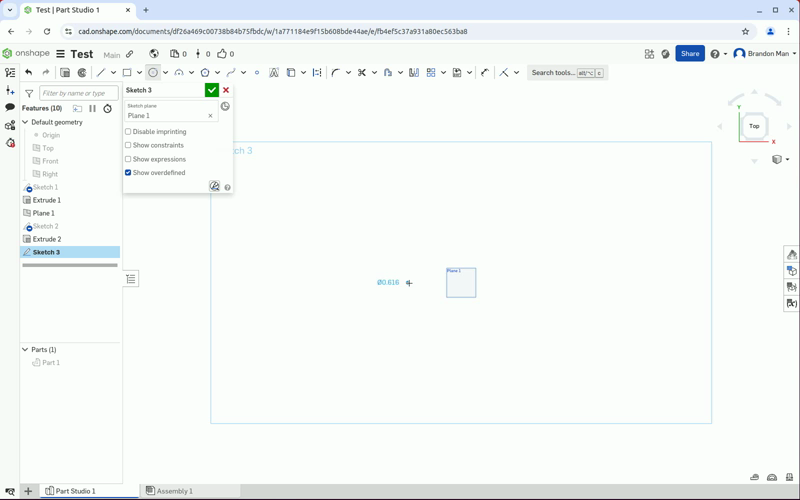
scroll(6)
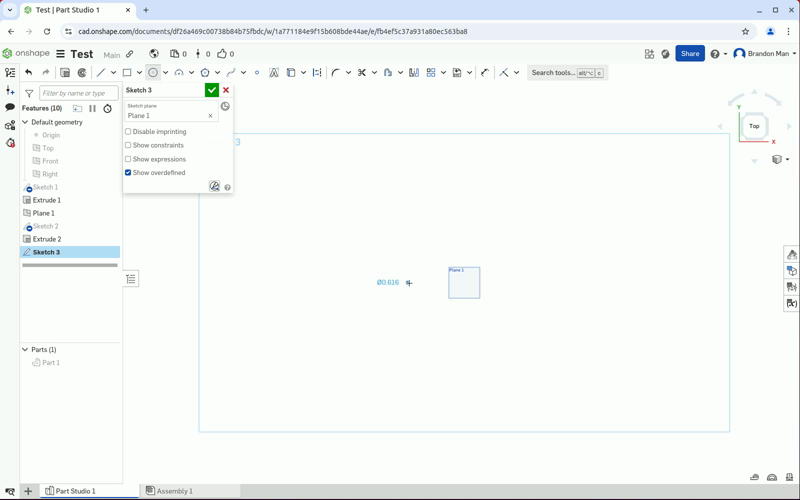
scroll(6)
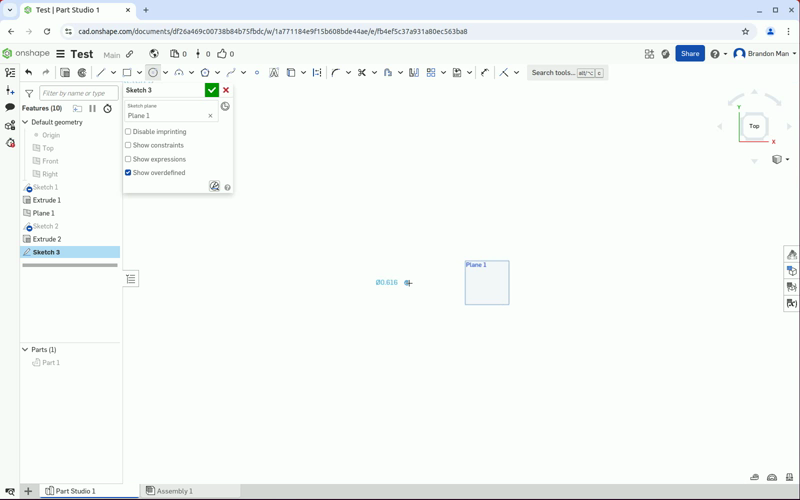
scroll(6)
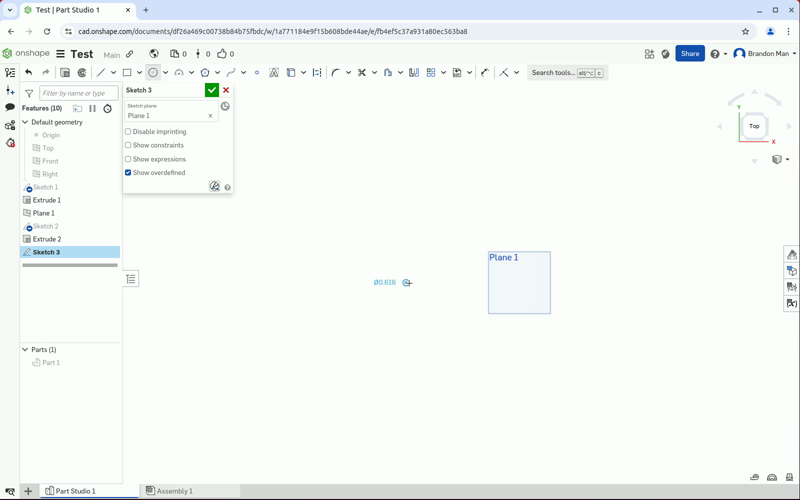
scroll(6)
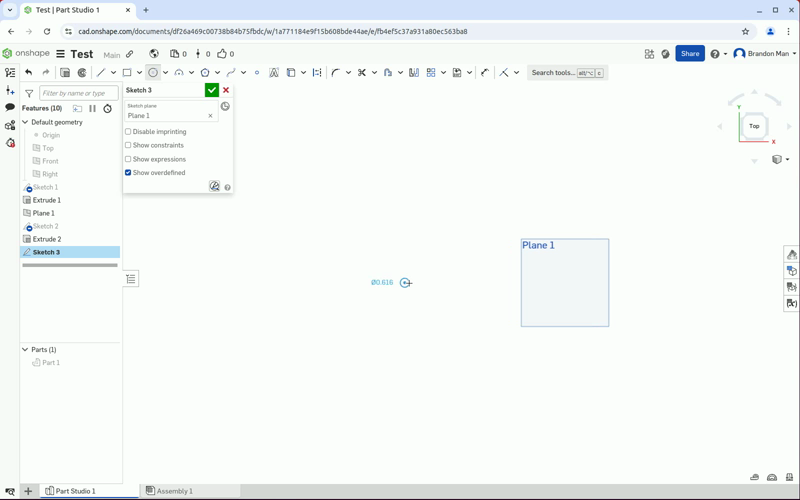
scroll(6)
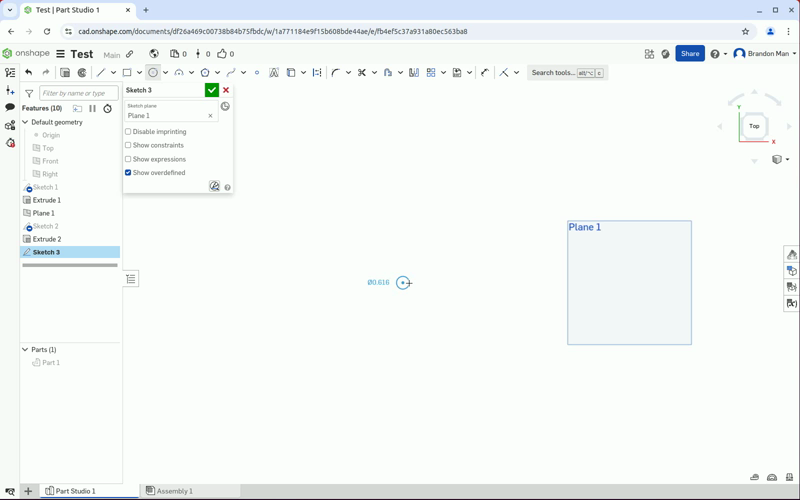
scroll(6)
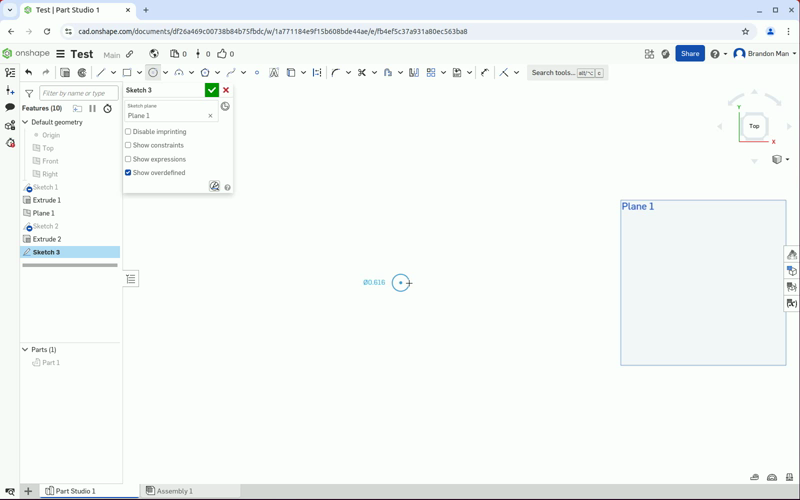
scroll(6)
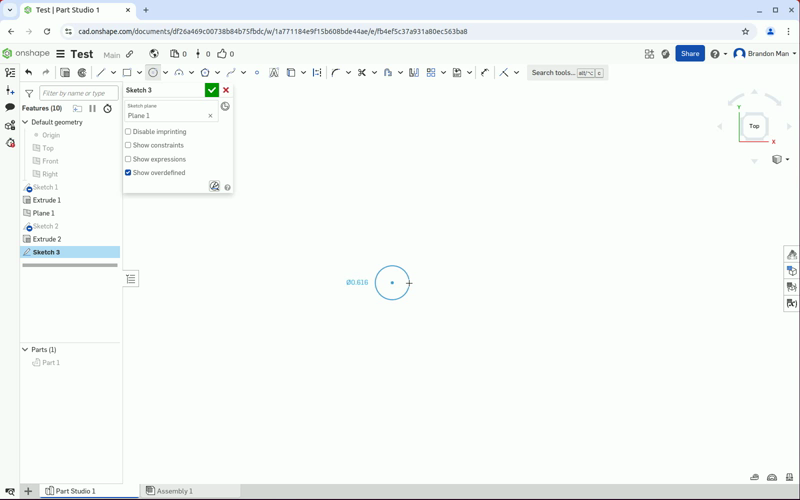
click(409, 282)
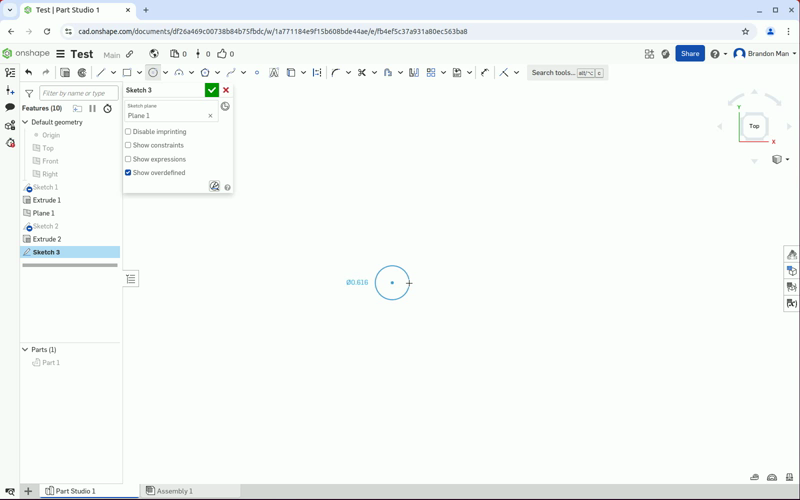
scroll(-6)
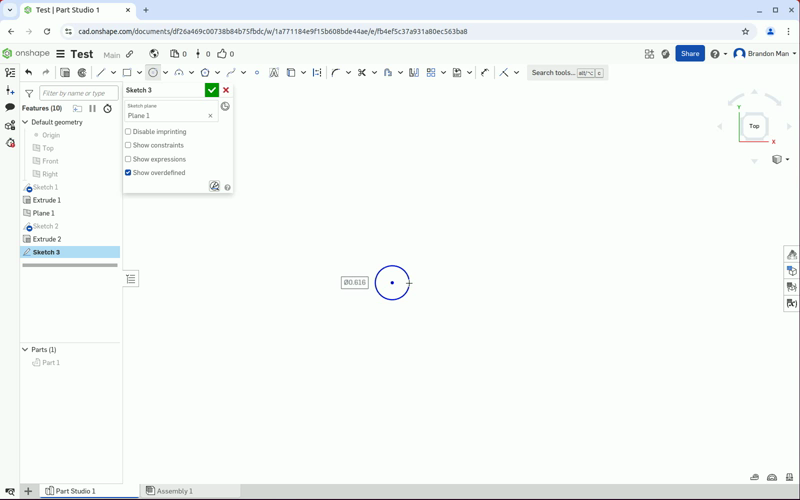
scroll(-6)
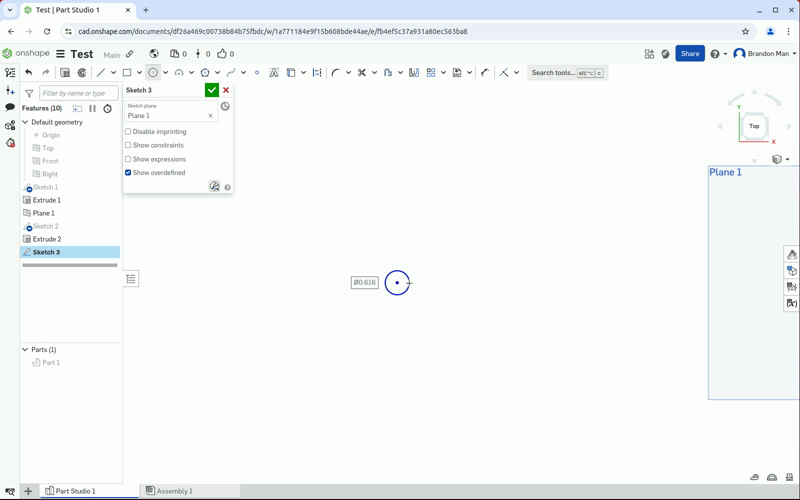
scroll(-6)
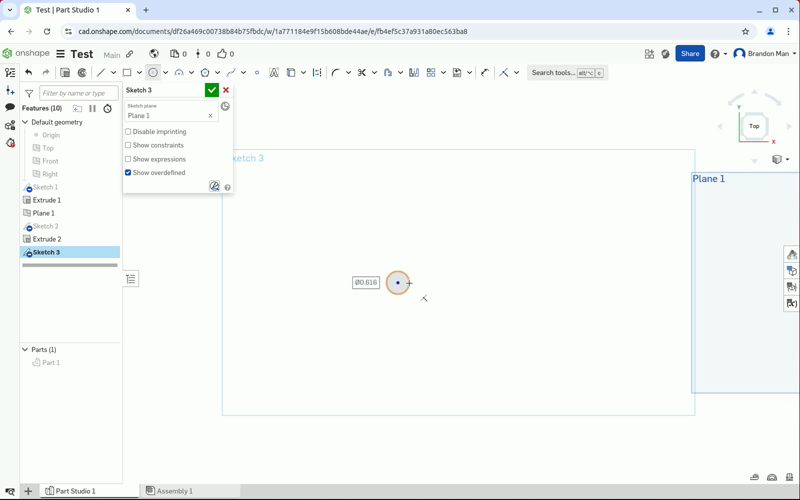
scroll(-6)
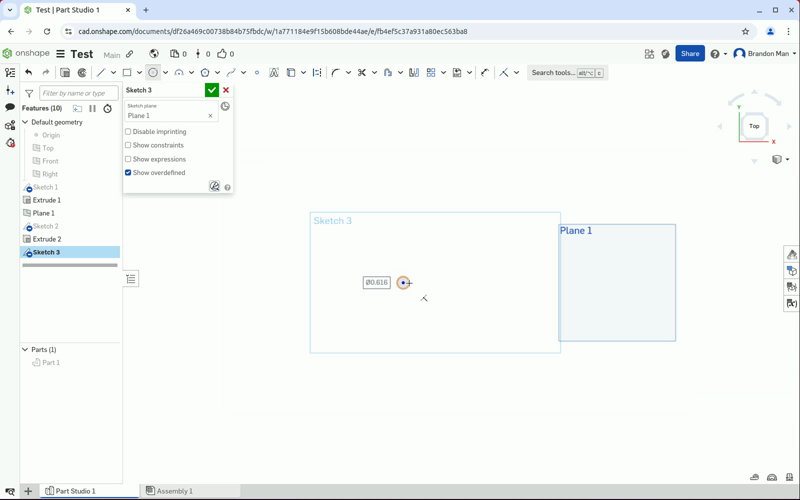
scroll(-6)
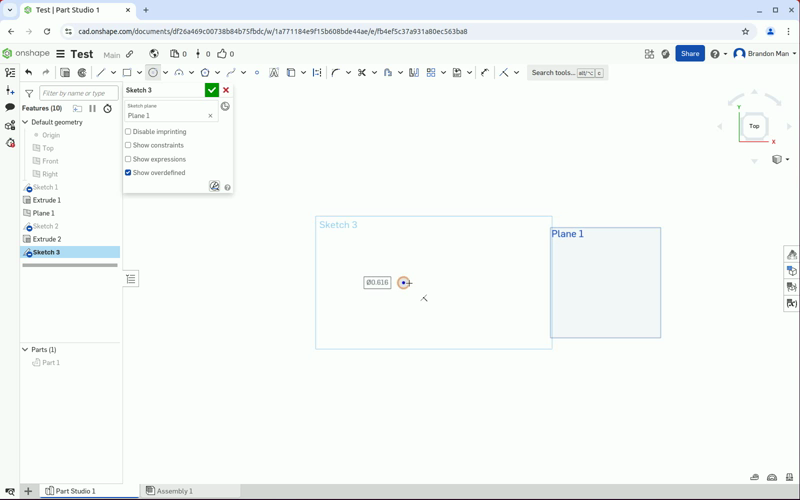
scroll(-6)
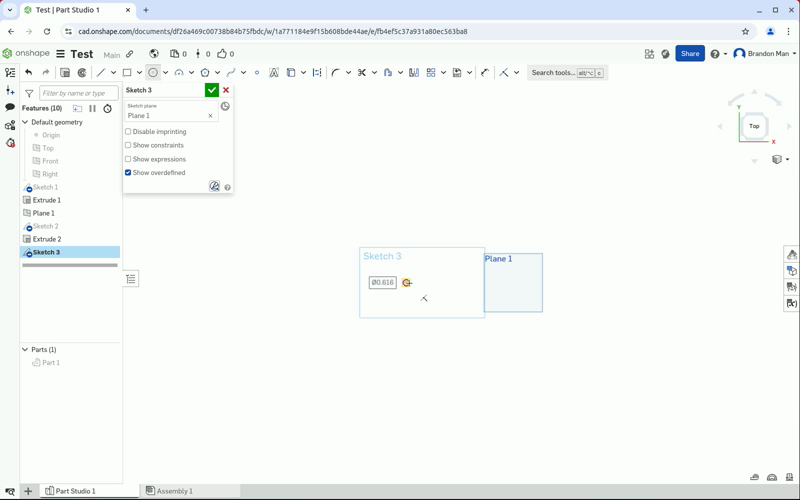
scroll(-6)
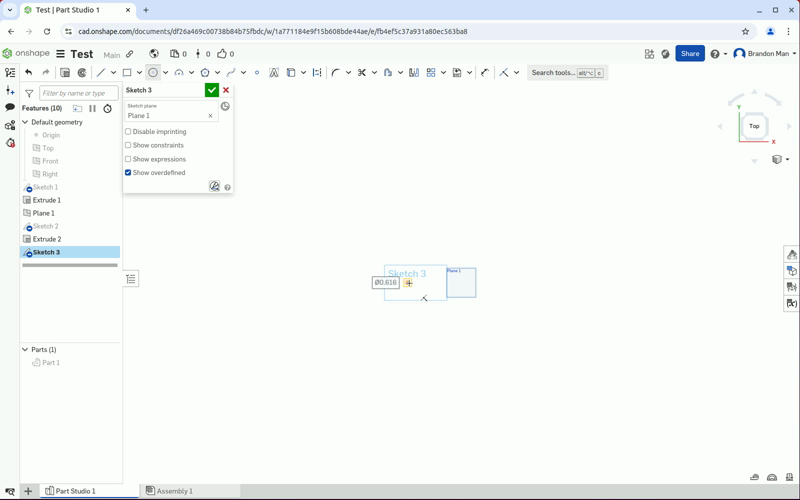
key(esc)
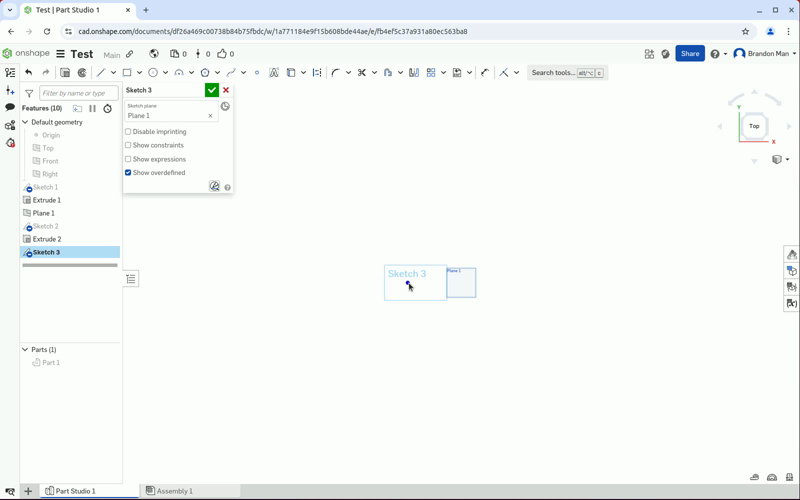
mouse_move(407, 283)
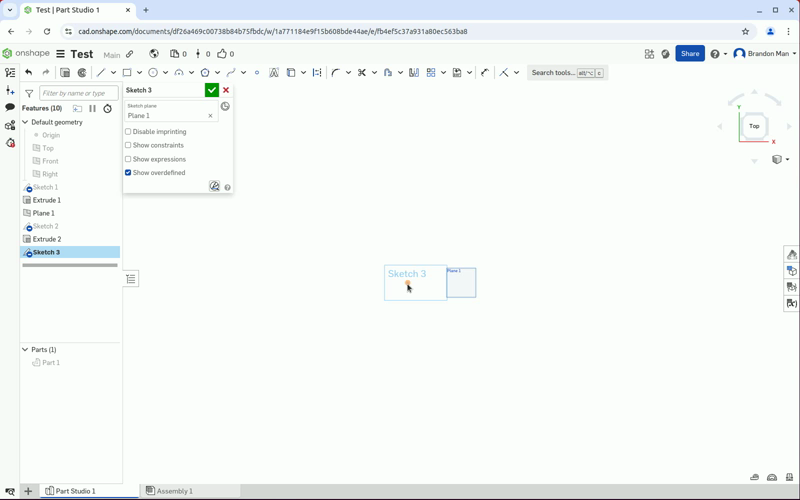
scroll(6)
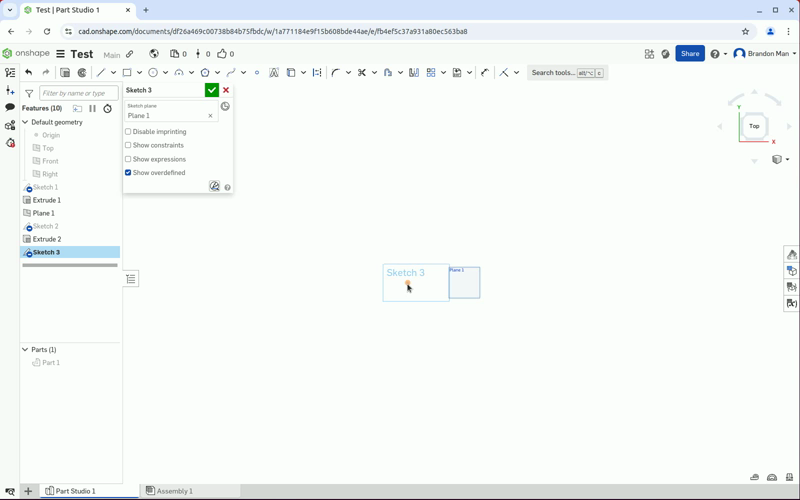
scroll(6)
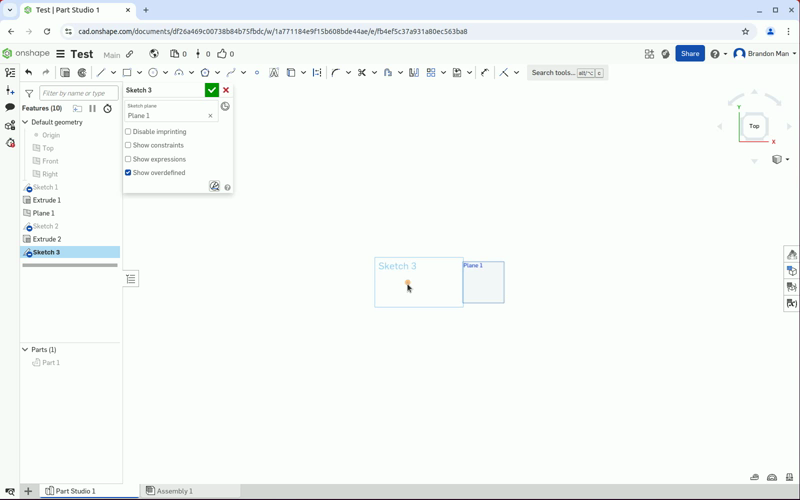
scroll(6)
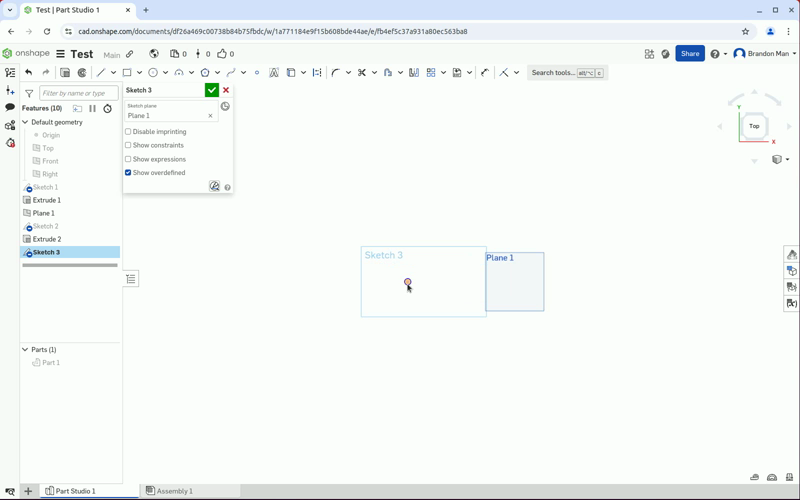
scroll(6)
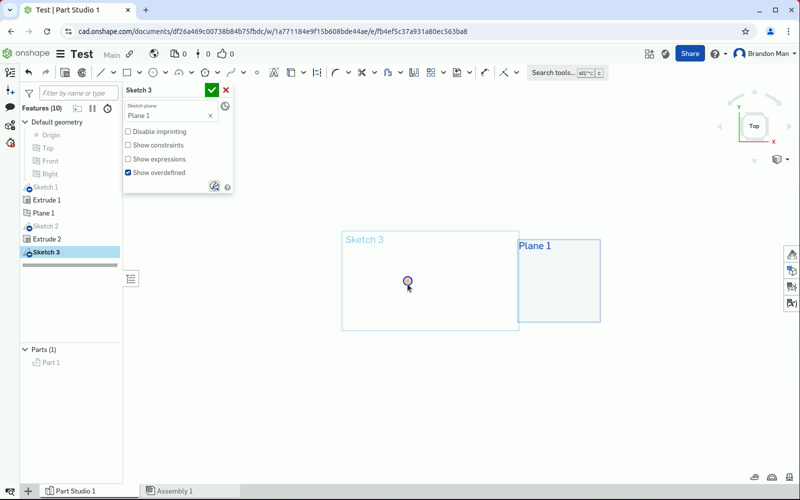
scroll(6)
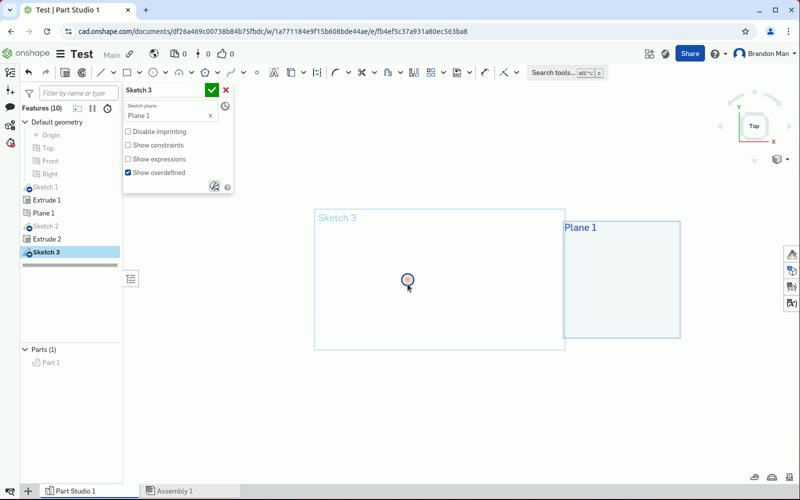
scroll(6)
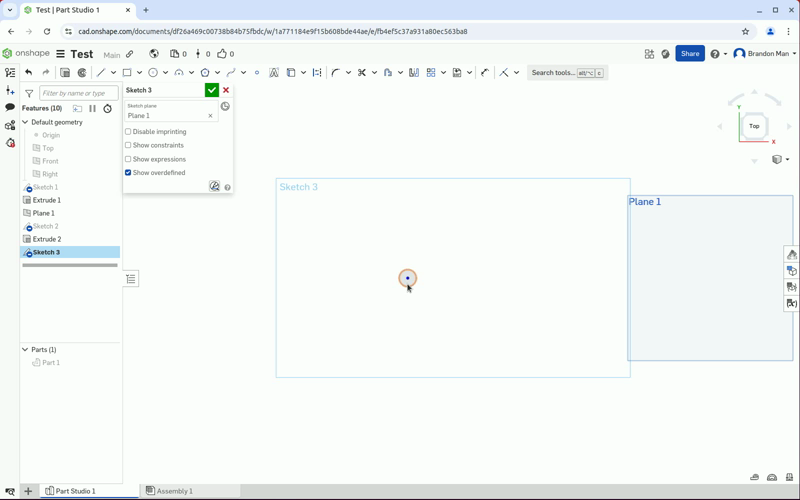
scroll(6)
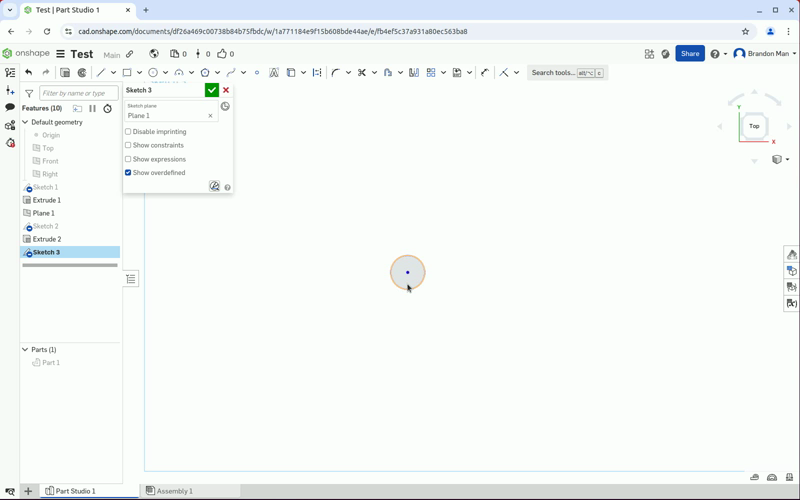
click(407, 283)
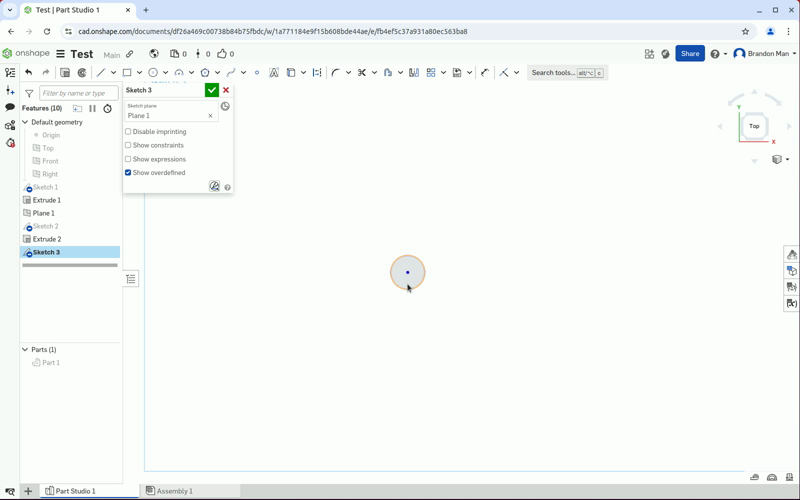
scroll(-6)
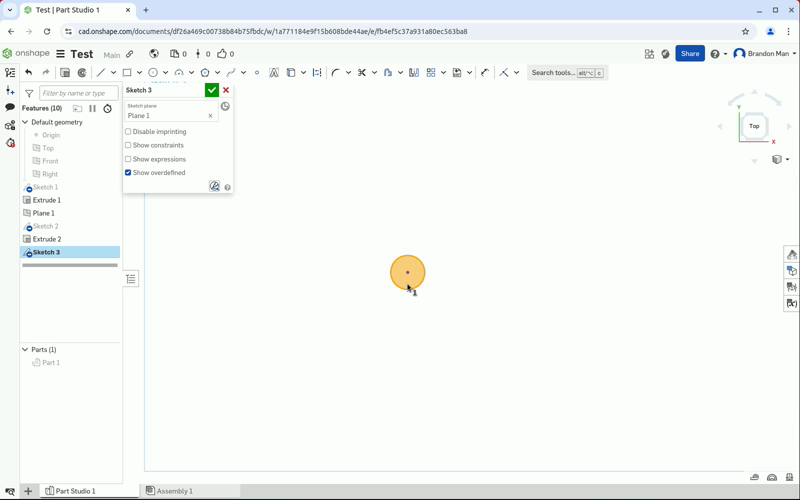
scroll(-6)
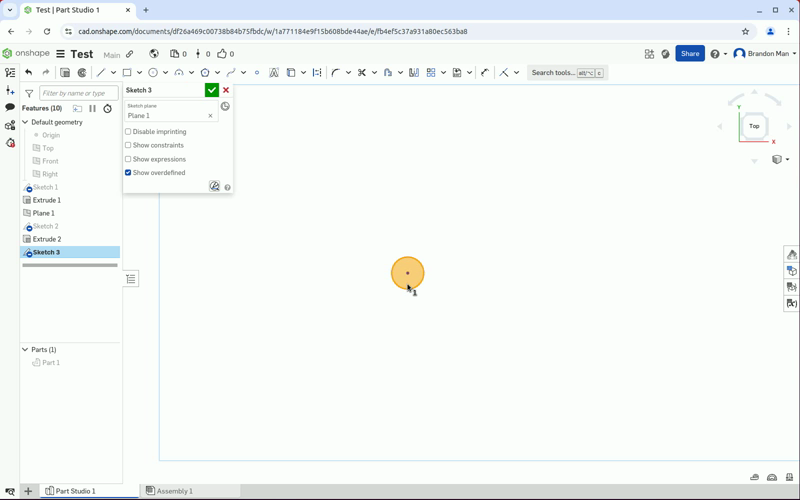
scroll(-6)
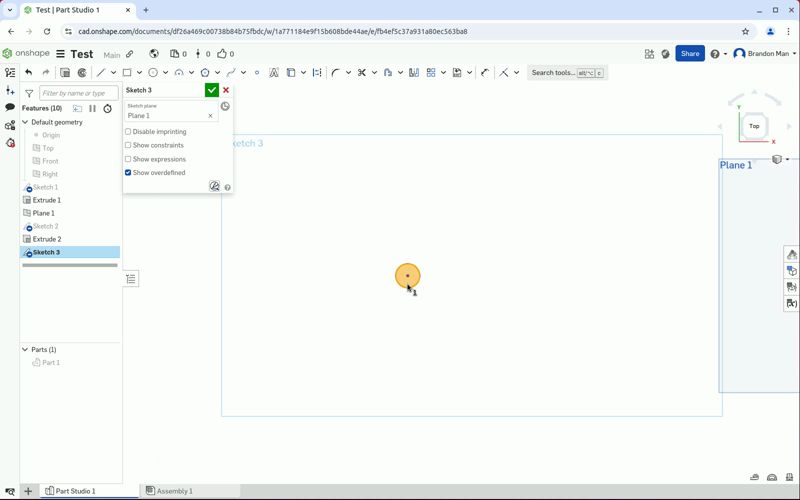
scroll(-6)
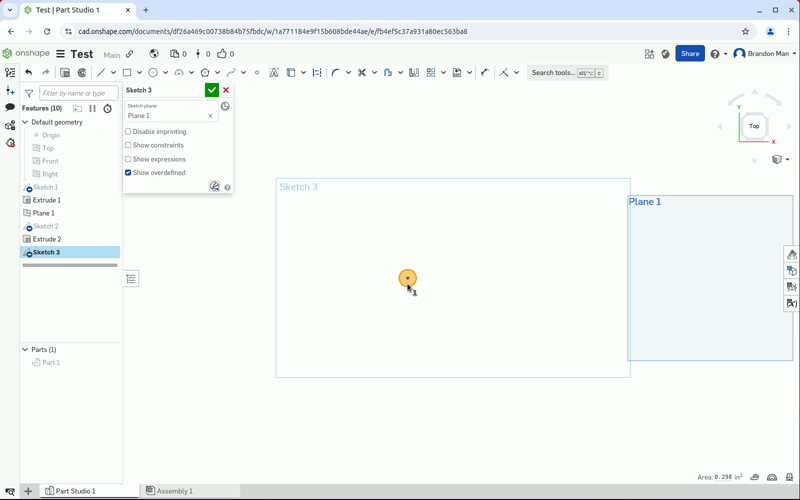
scroll(-6)
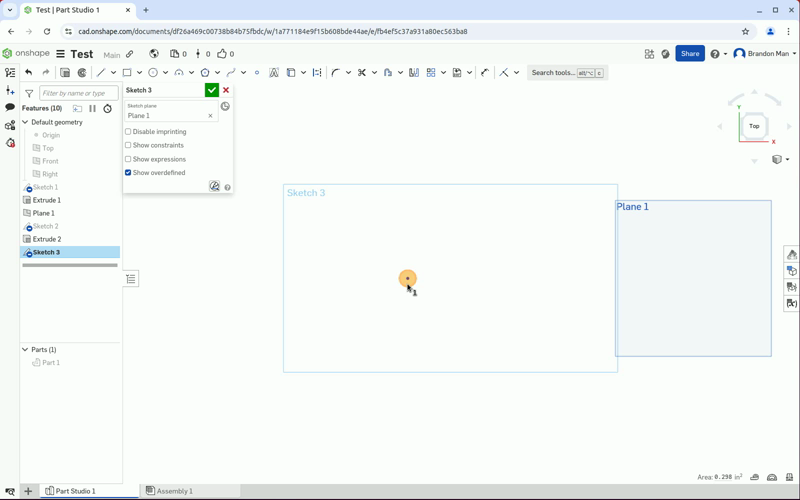
scroll(-6)
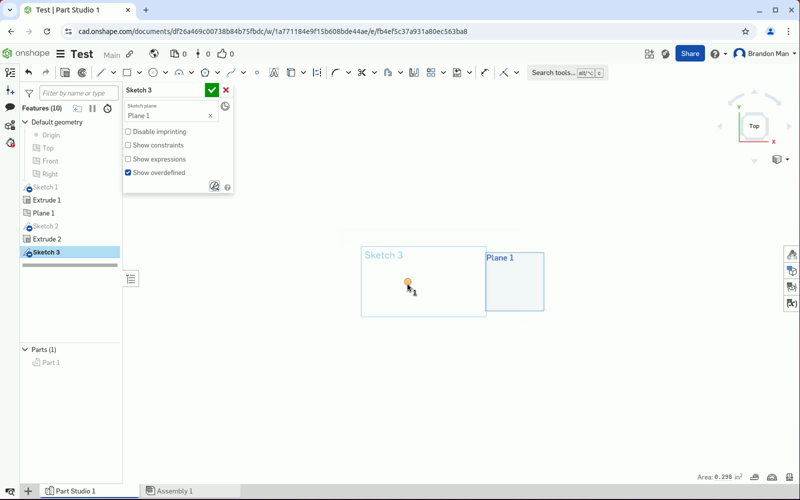
scroll(-6)
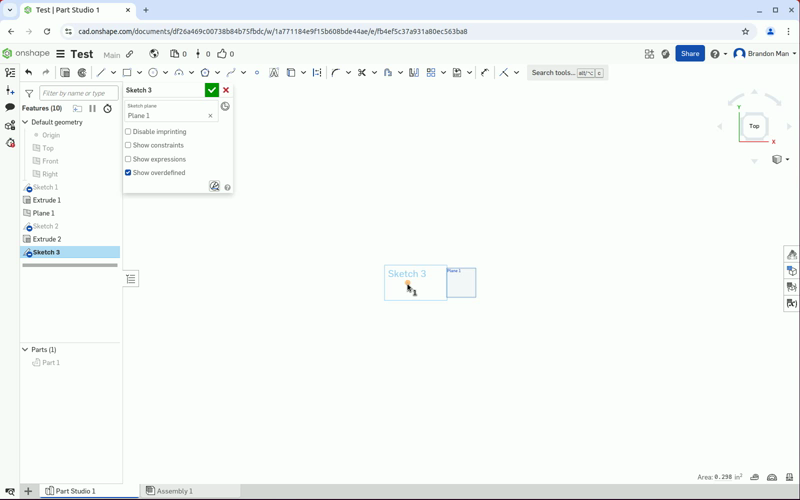
mouse_move(73, 352)
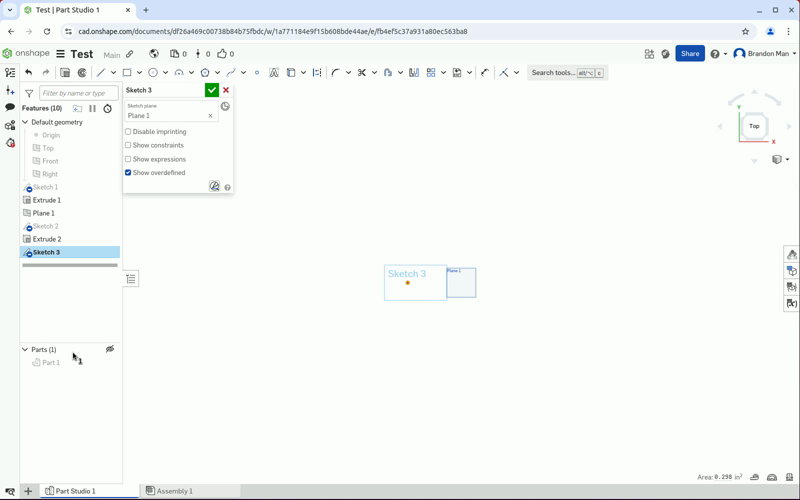
key(shift+y)
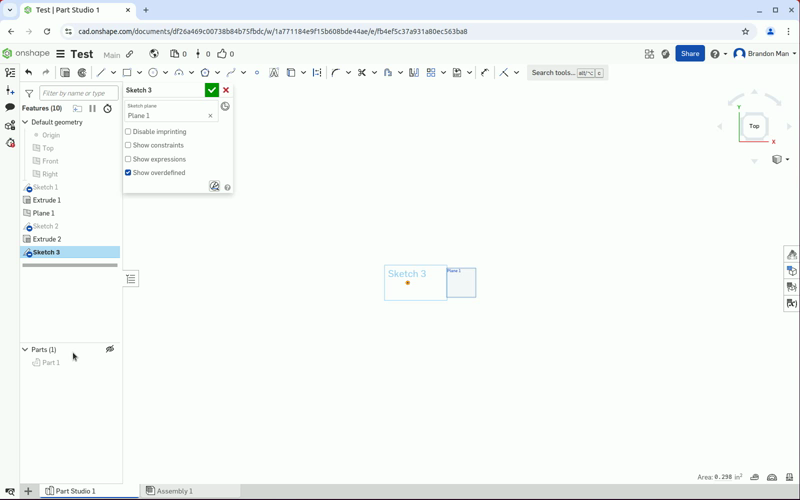
key(shift+e)
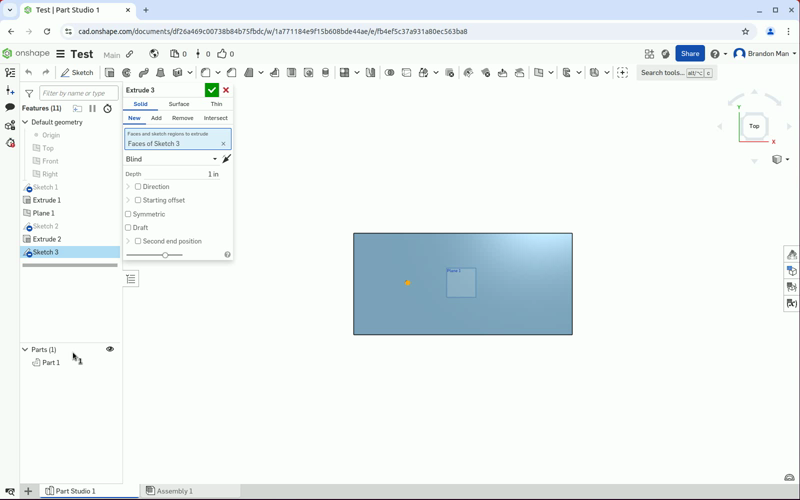
mouse_move(143, 106)
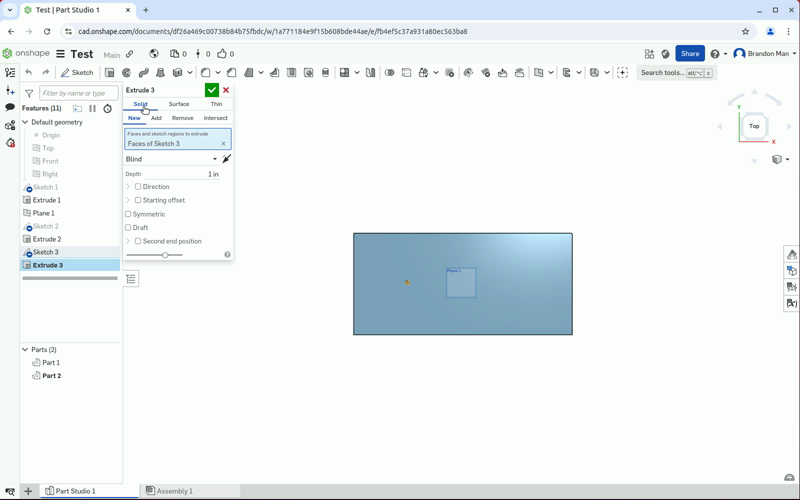
click(143, 106)
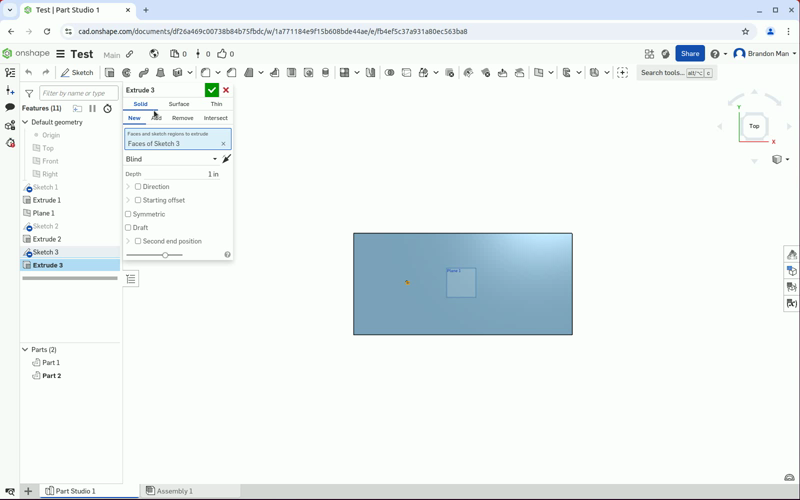
mouse_move(186, 120)
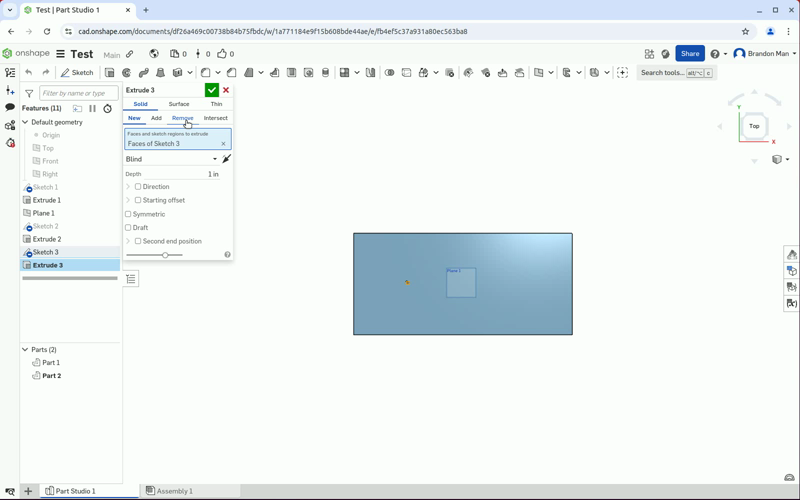
click(186, 120)
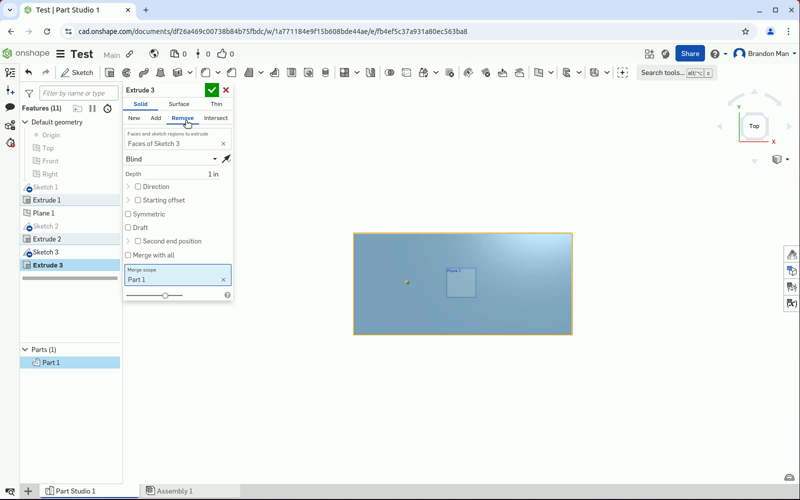
key(tab, 4)
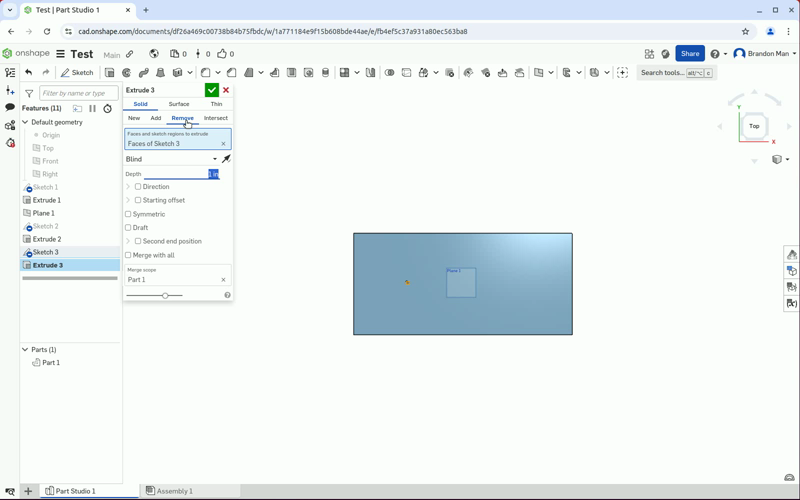
text(7.462)
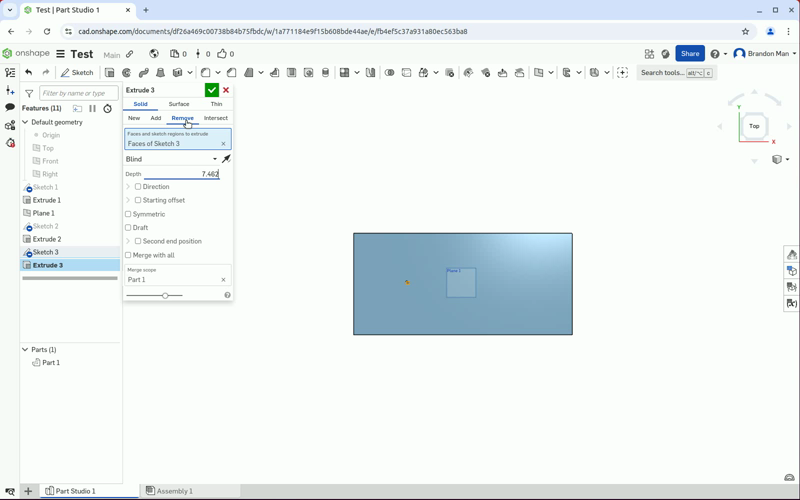
key(tab, 6)
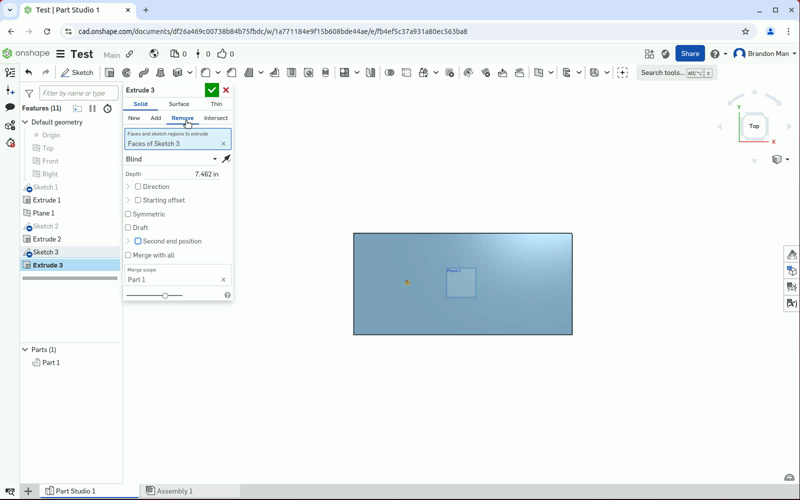
key(space)
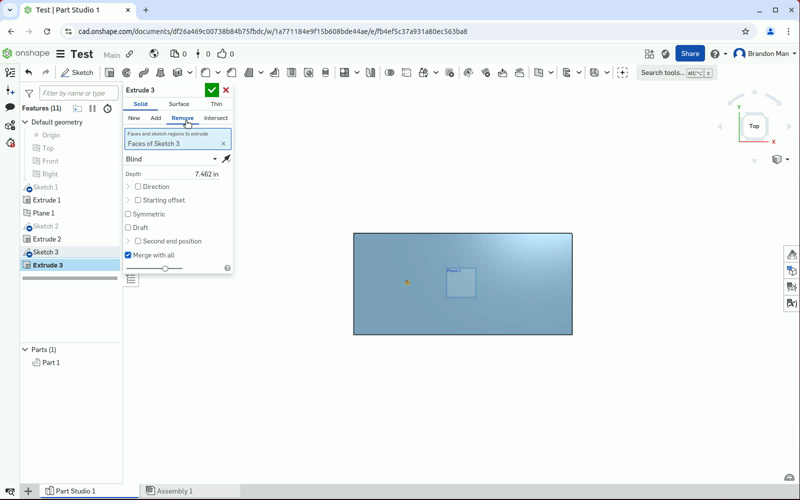
key(enter)
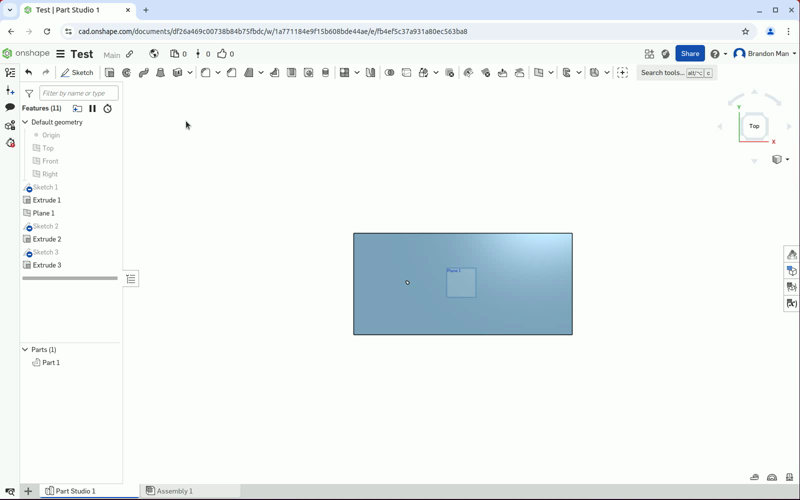
key(shift+h)
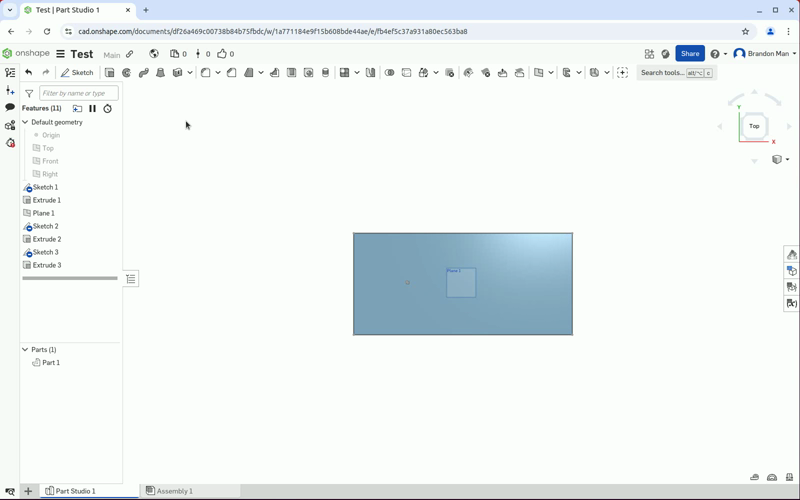
key(shift+h)
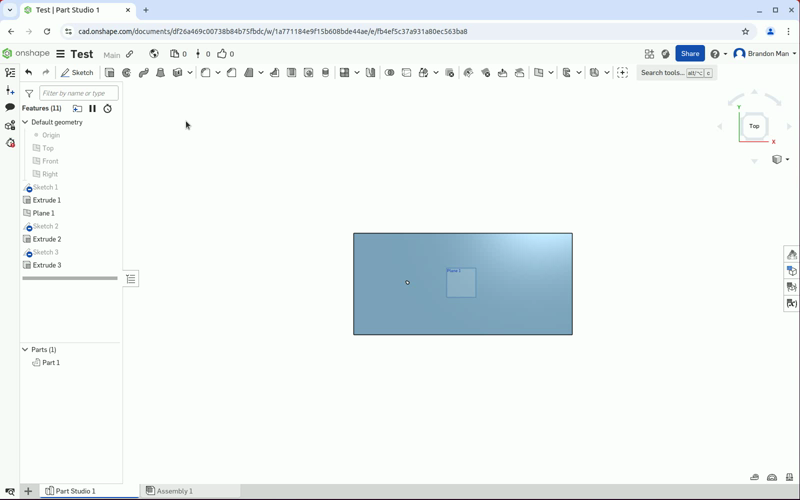
mouse_move(73, 189)
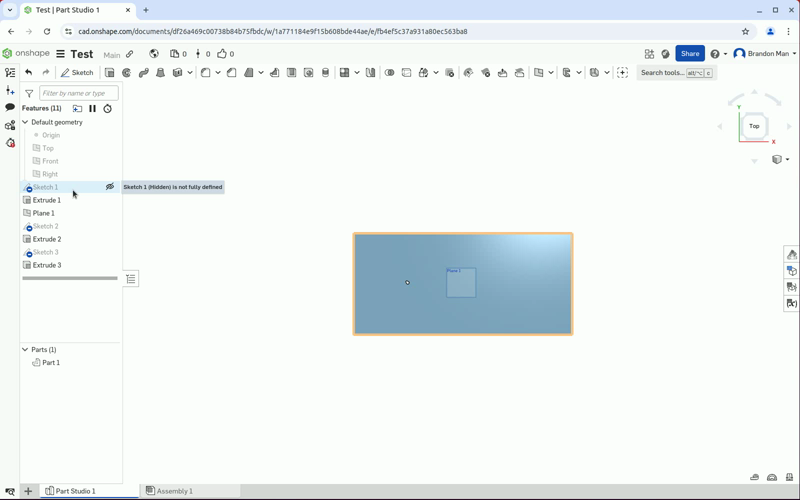
click(73, 189)
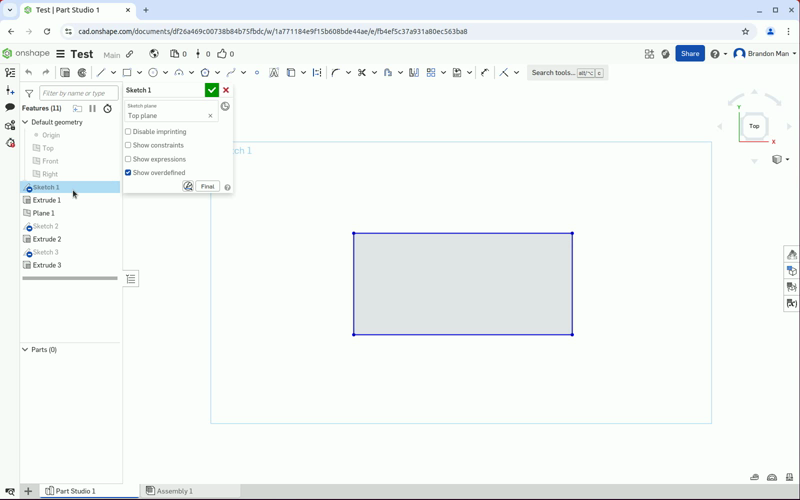
mouse_move(229, 92)
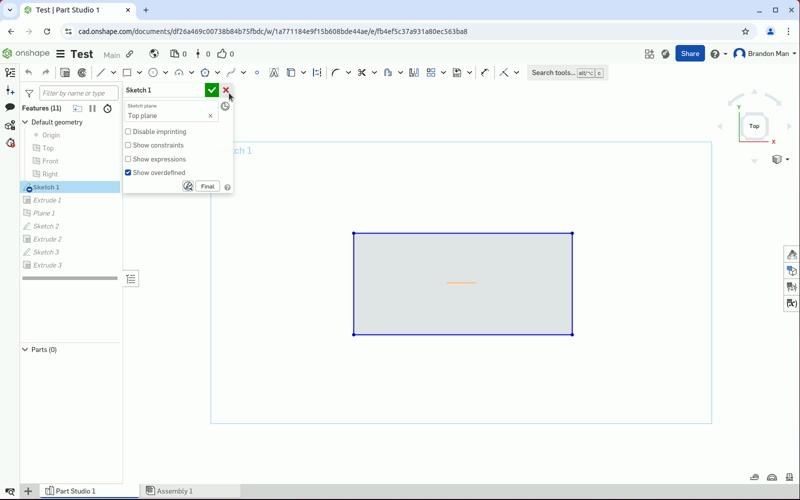
click(229, 92)
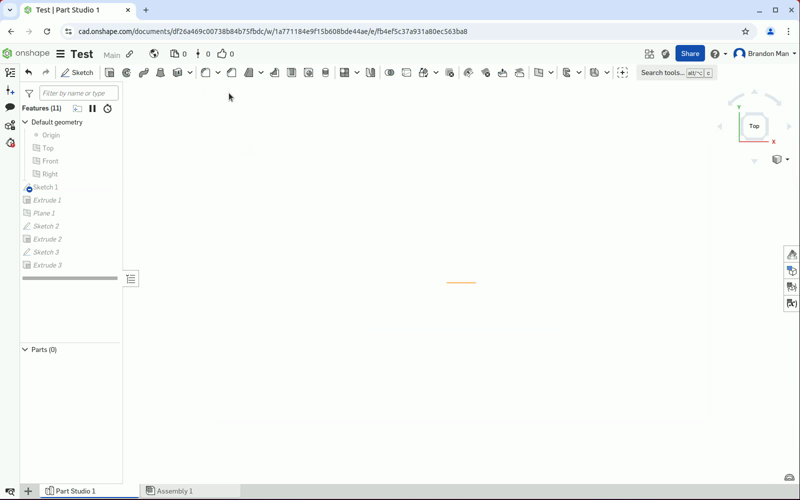
key(shift+s)
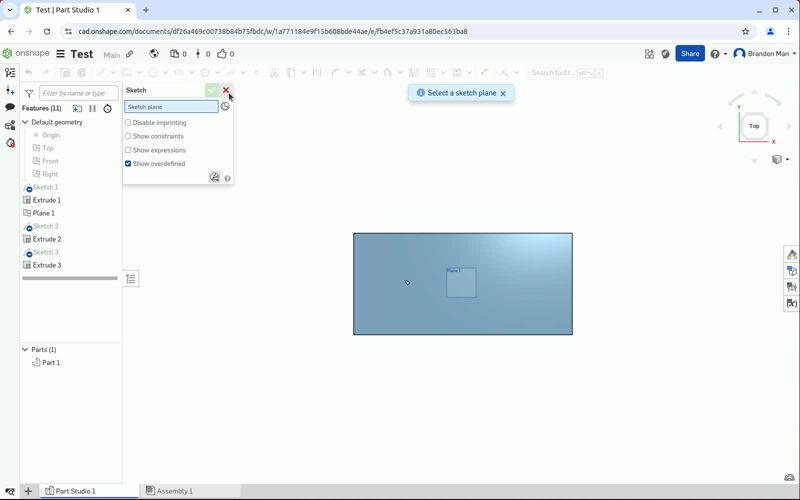
mouse_move(73, 215)
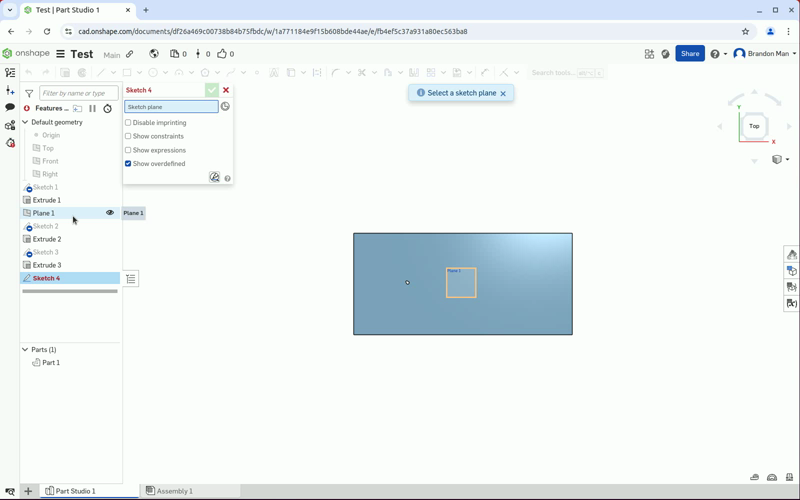
click(73, 215)
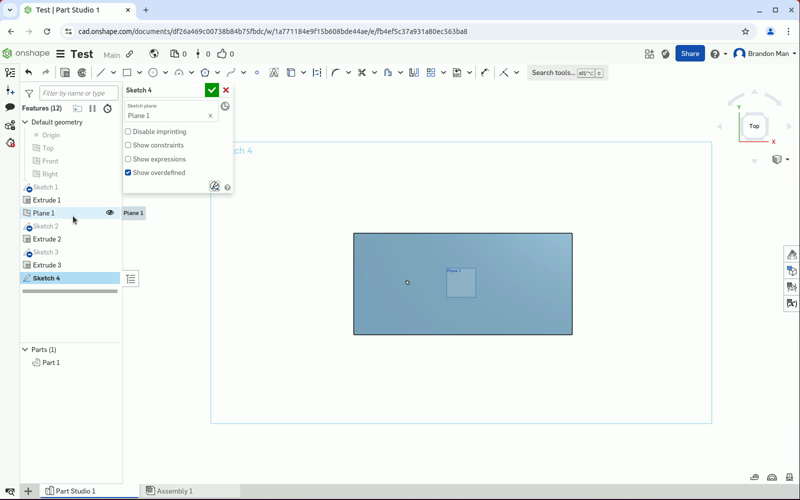
mouse_move(73, 352)
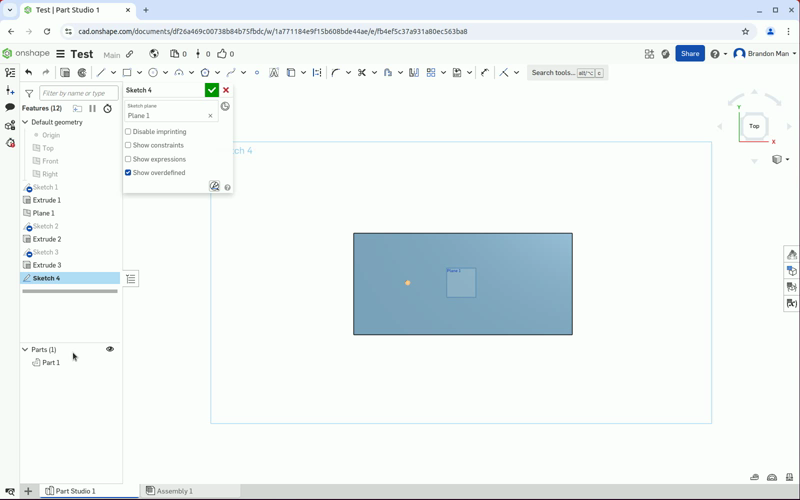
key(y)
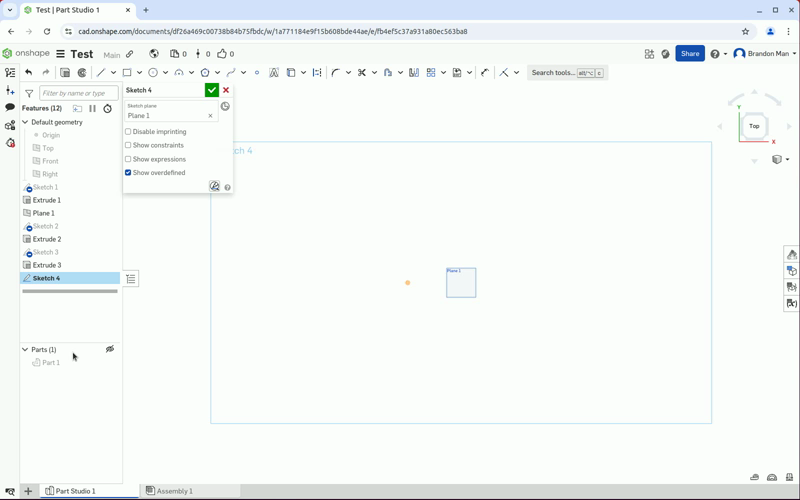
key(c)
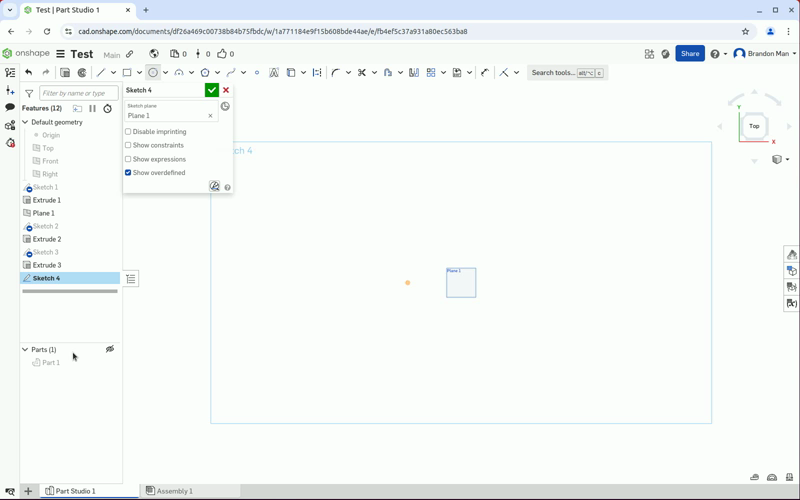
key_down(shift)
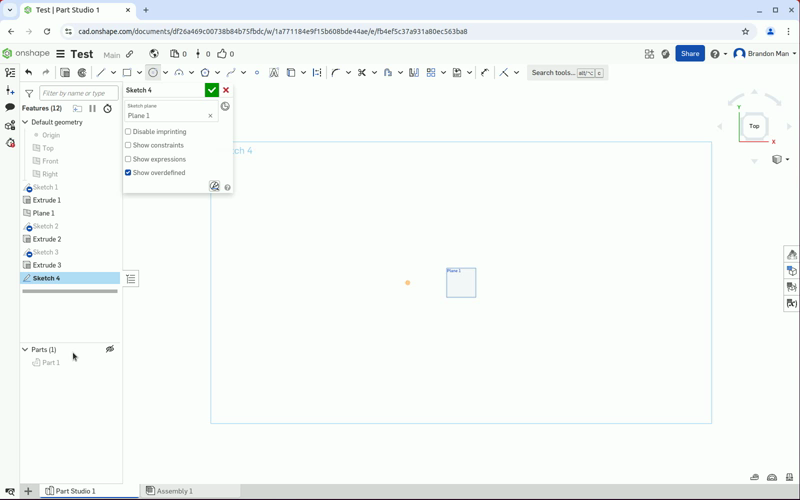
mouse_move(406, 284)
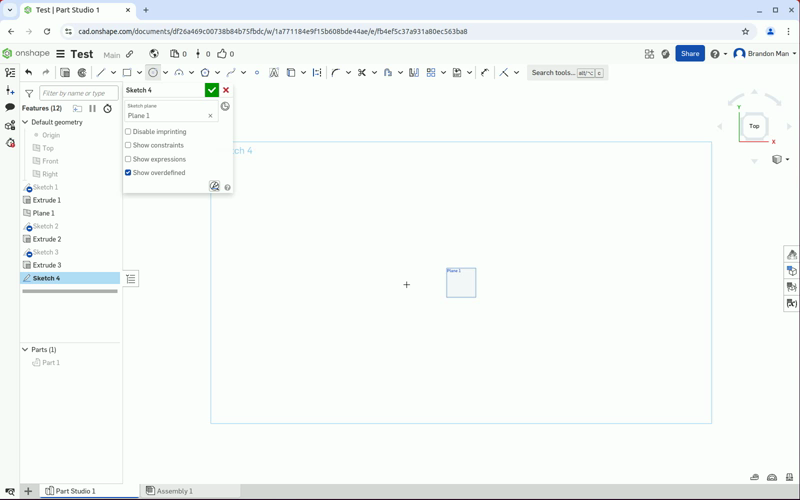
click(406, 284)
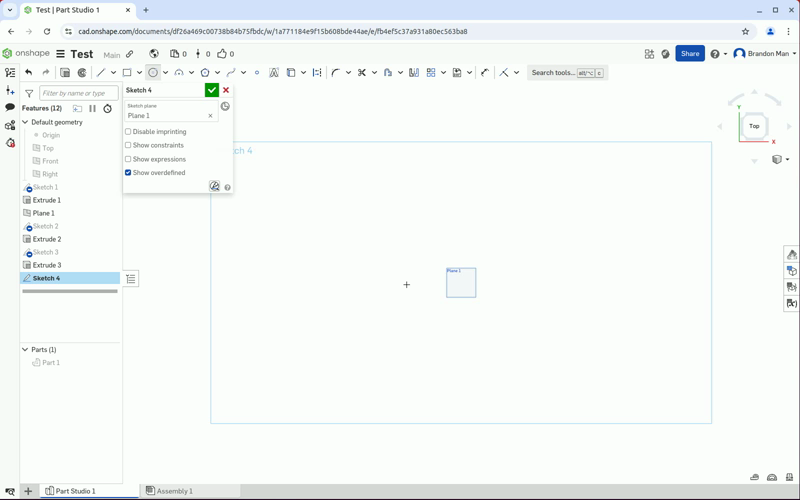
key_up(shift)
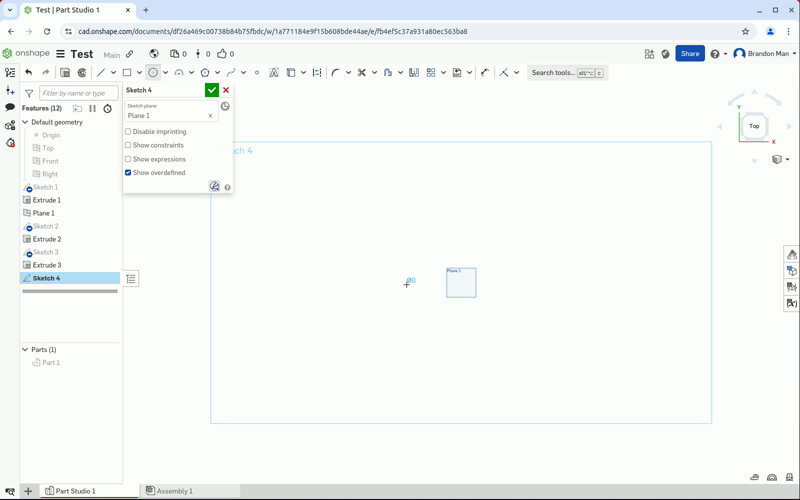
mouse_move(407, 284)
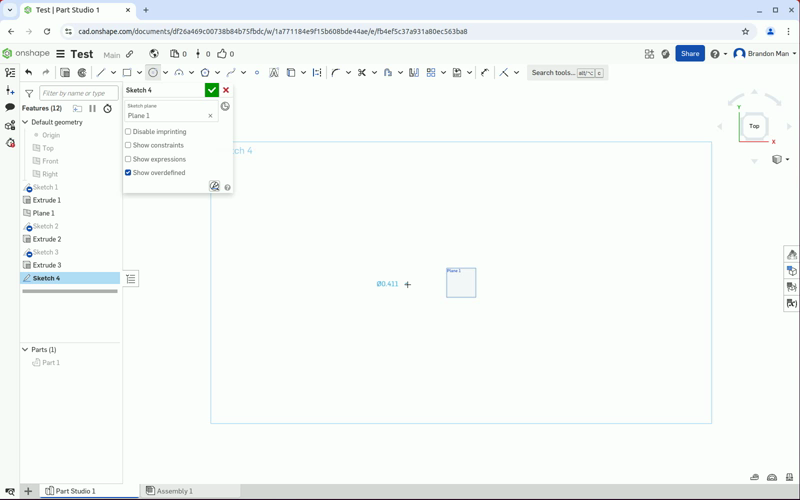
scroll(6)
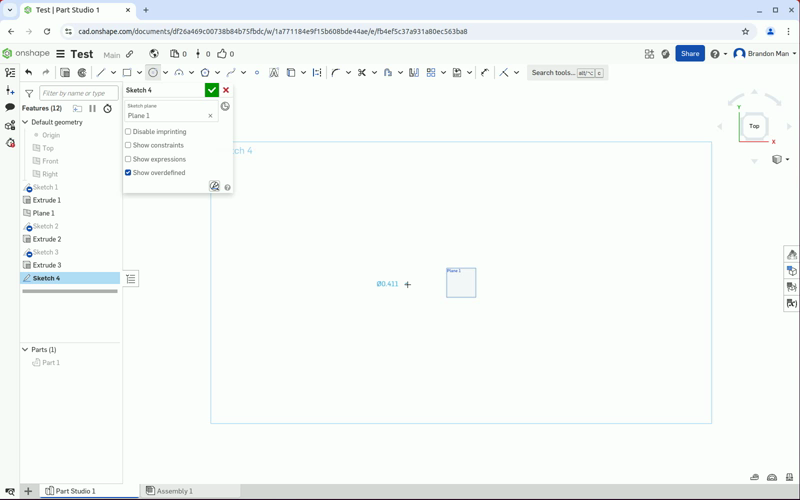
scroll(6)
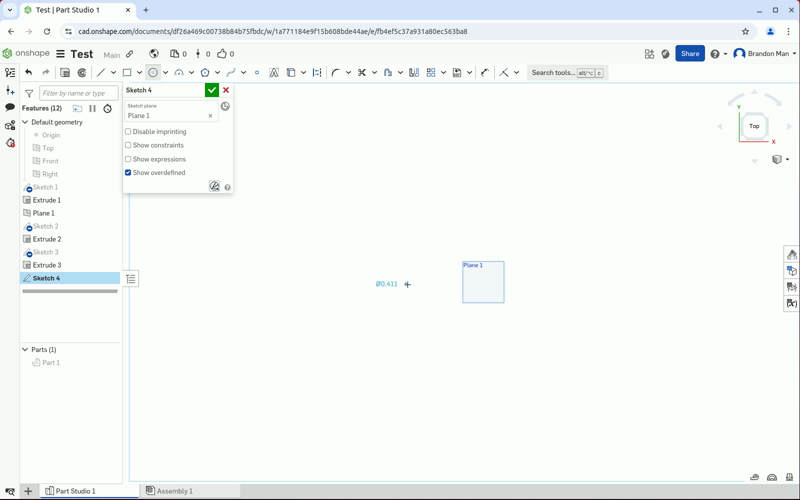
scroll(6)
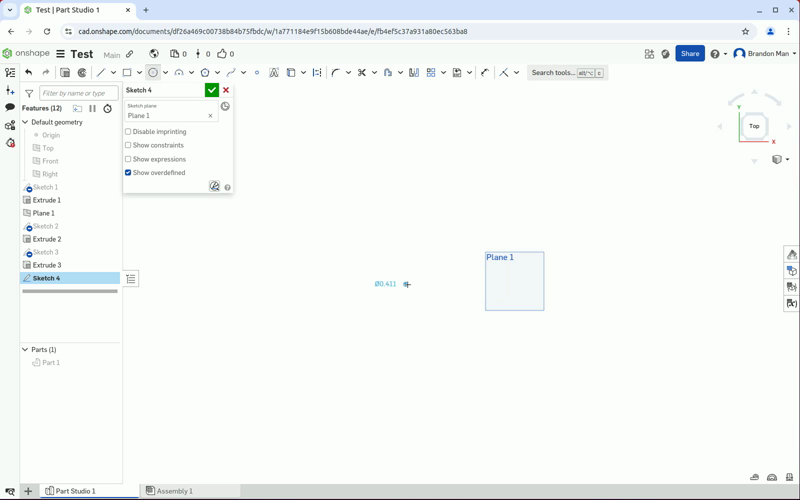
scroll(6)
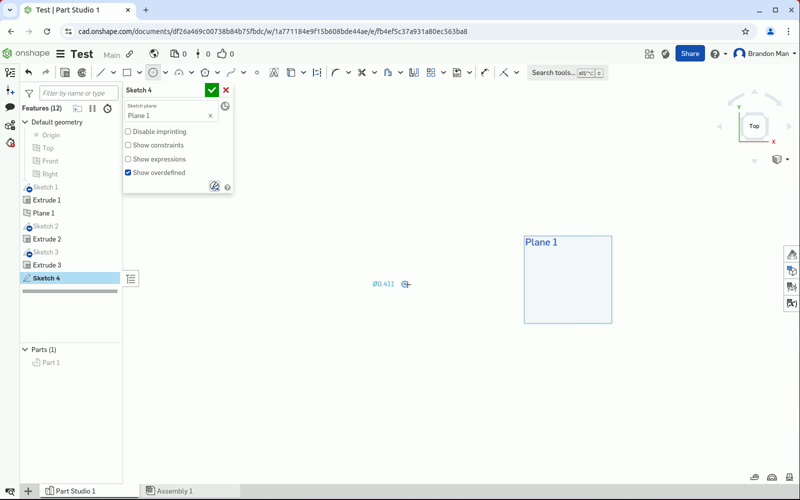
scroll(6)
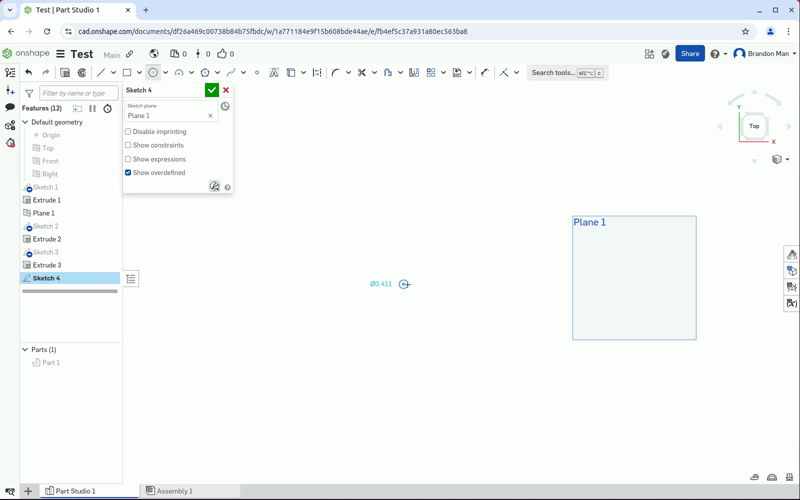
scroll(6)
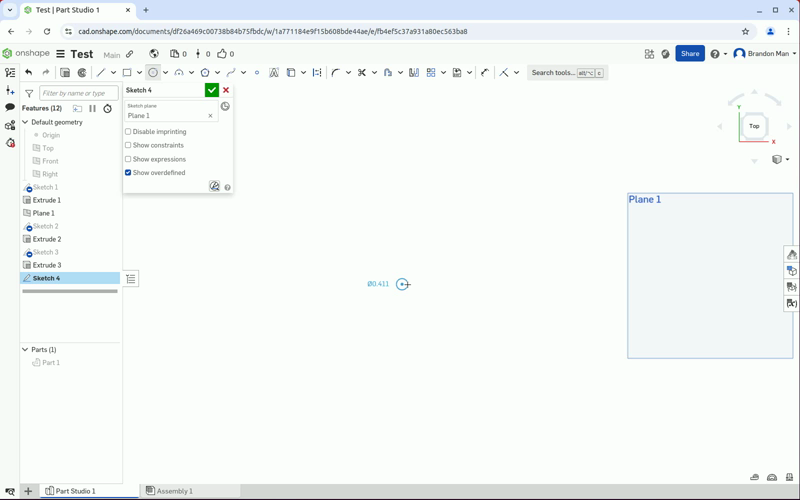
scroll(6)
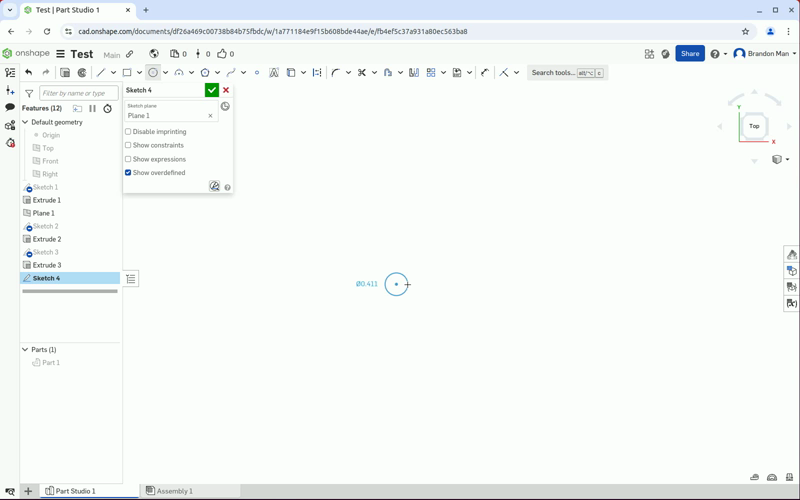
click(407, 284)
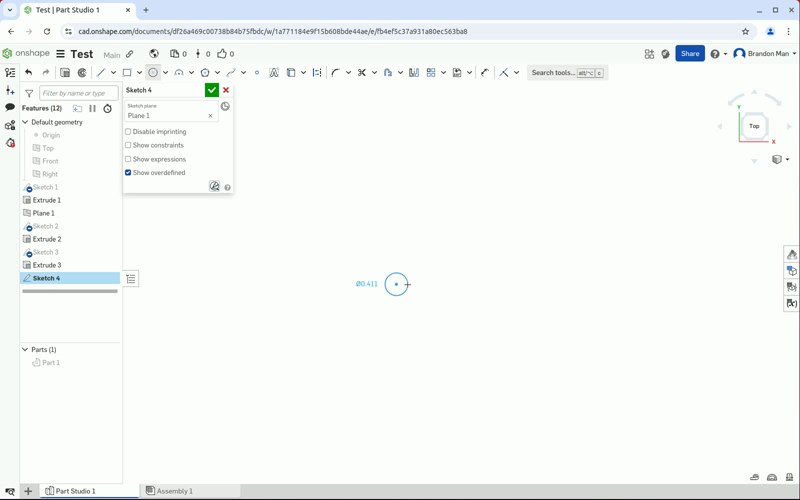
scroll(-6)
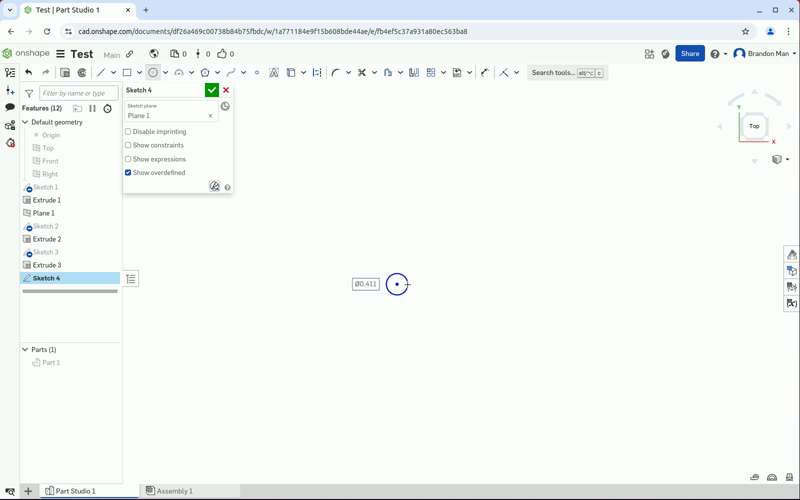
scroll(-6)
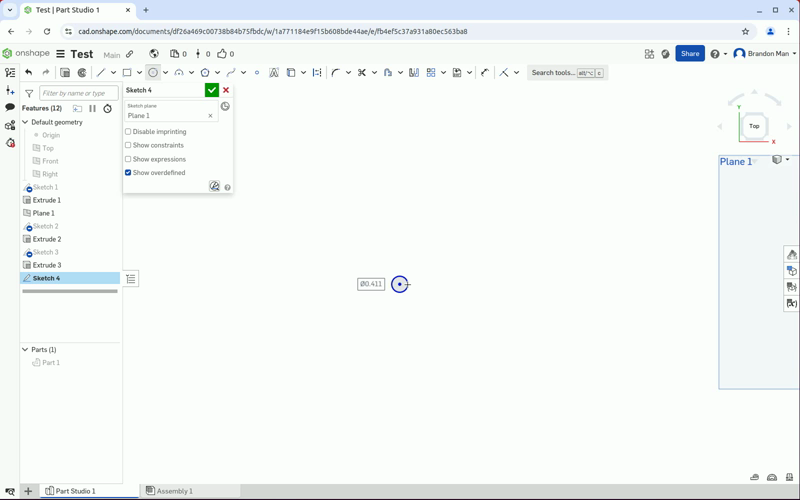
scroll(-6)
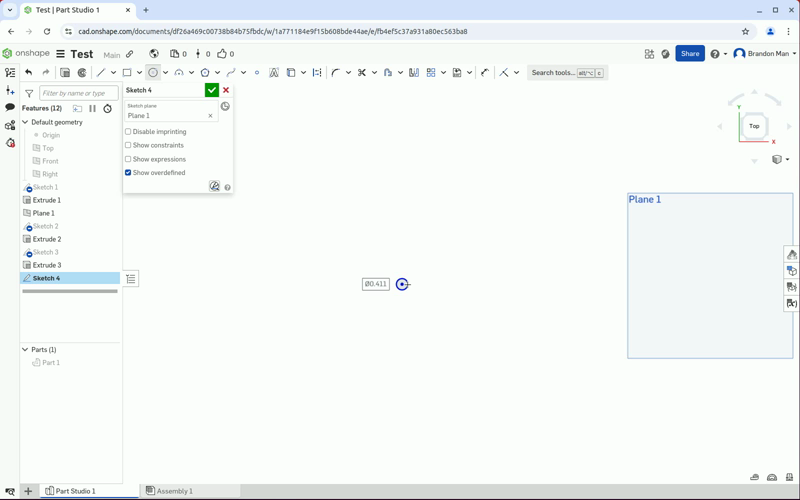
scroll(-6)
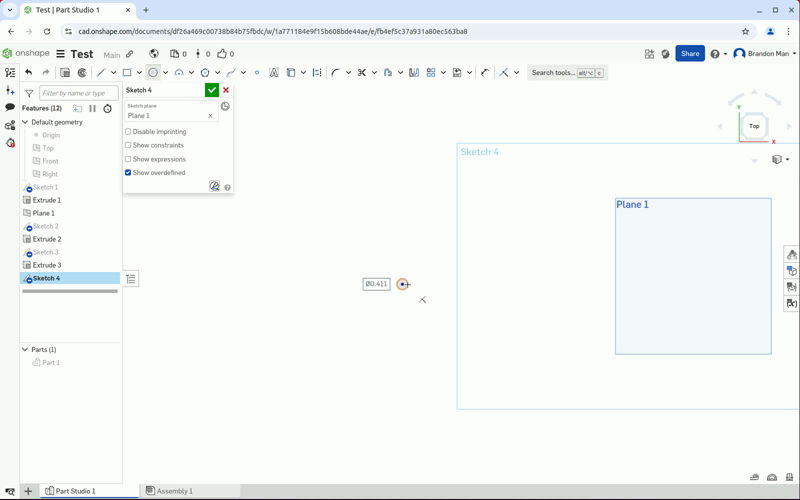
scroll(-6)
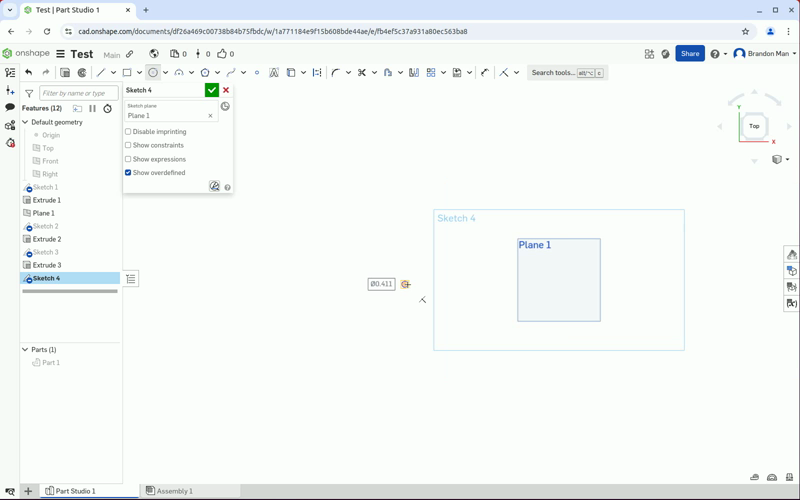
scroll(-6)
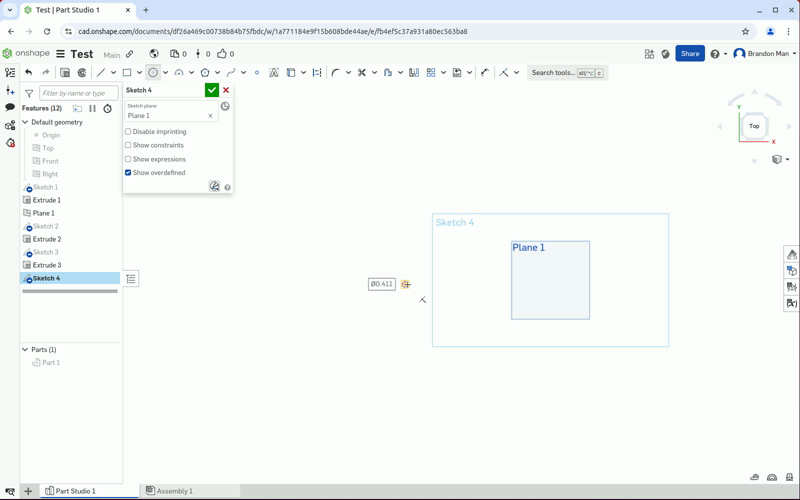
scroll(-6)
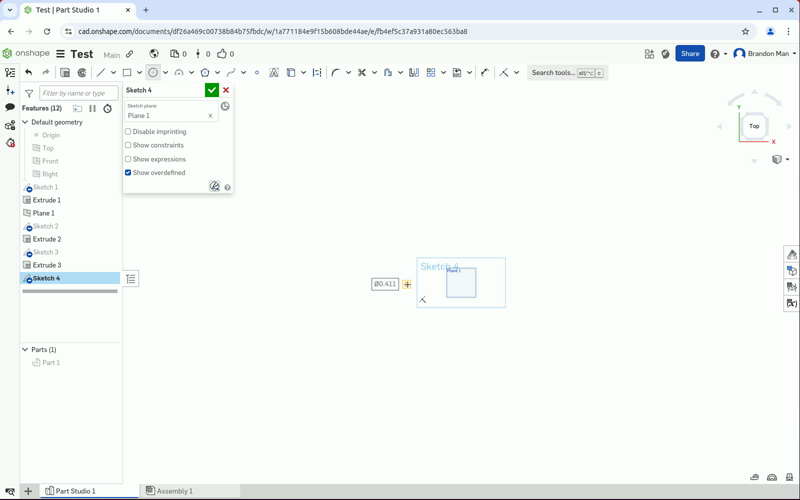
key(esc)
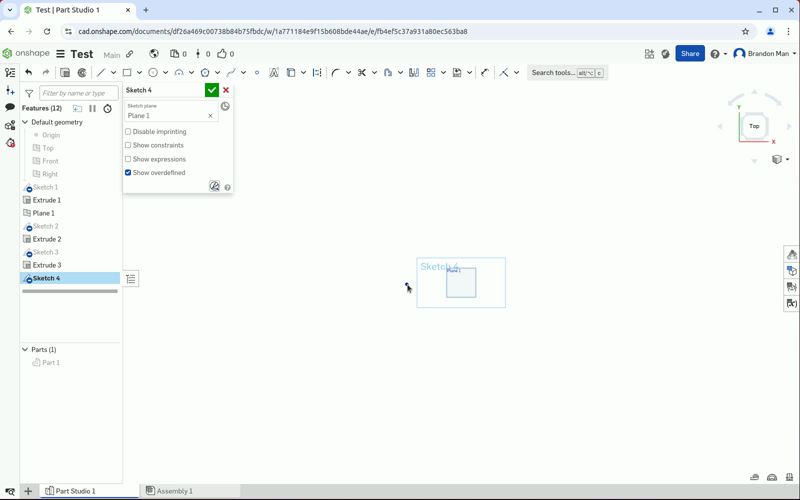
mouse_move(405, 283)
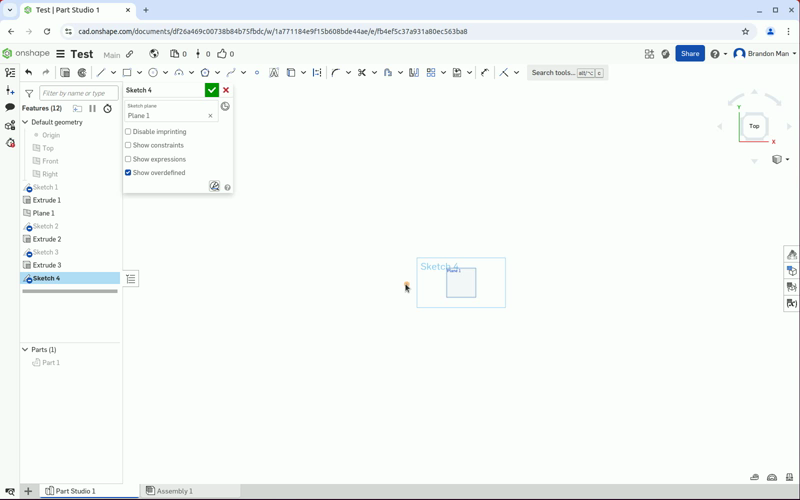
scroll(6)
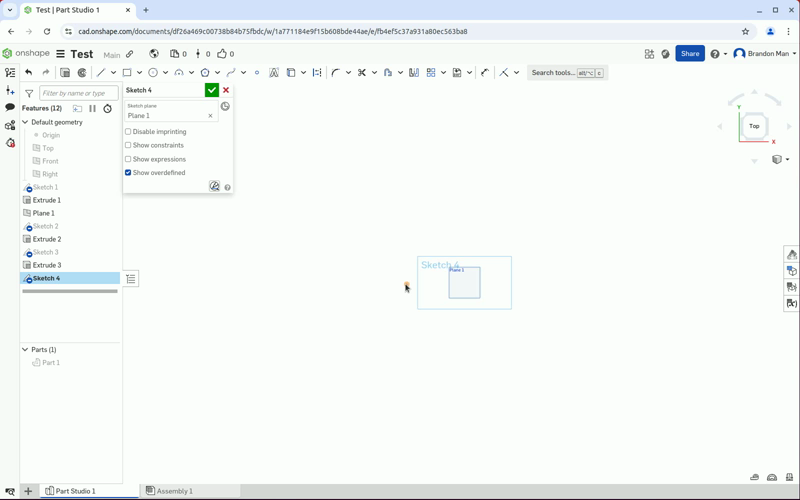
scroll(6)
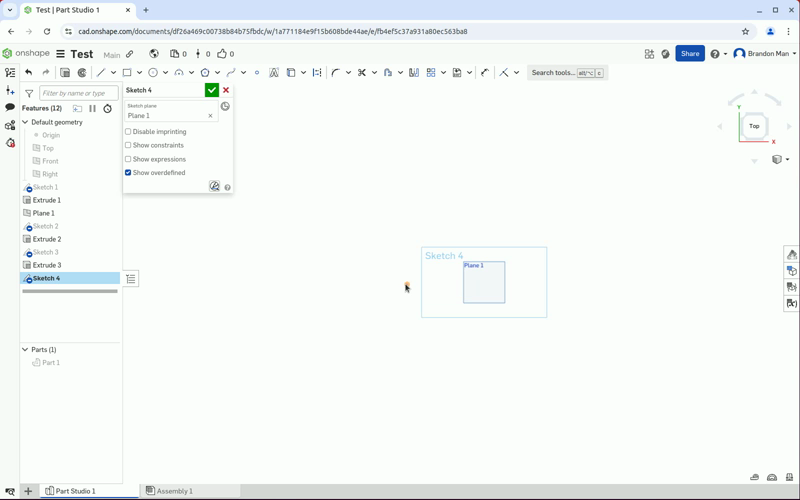
scroll(6)
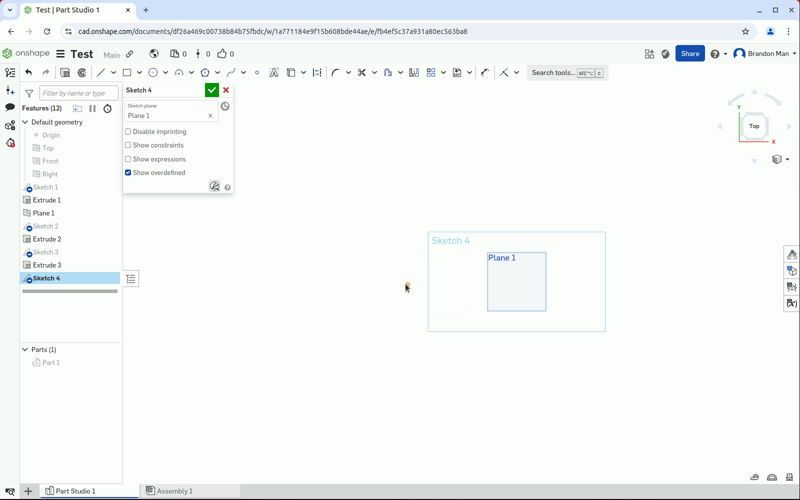
scroll(6)
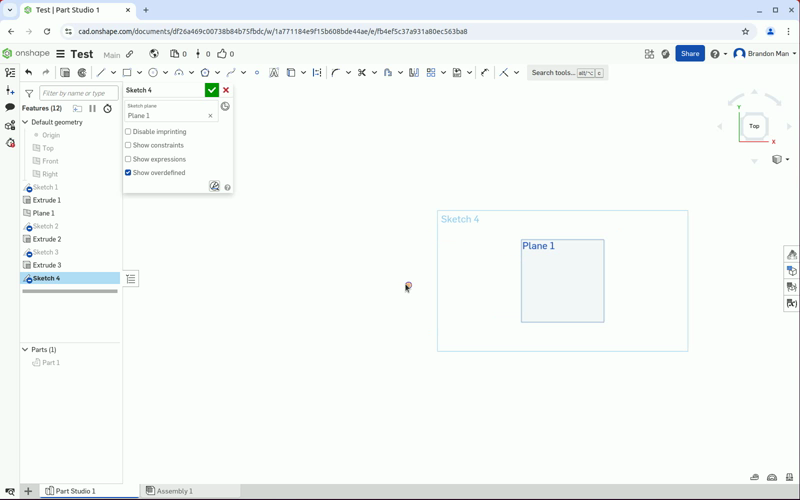
scroll(6)
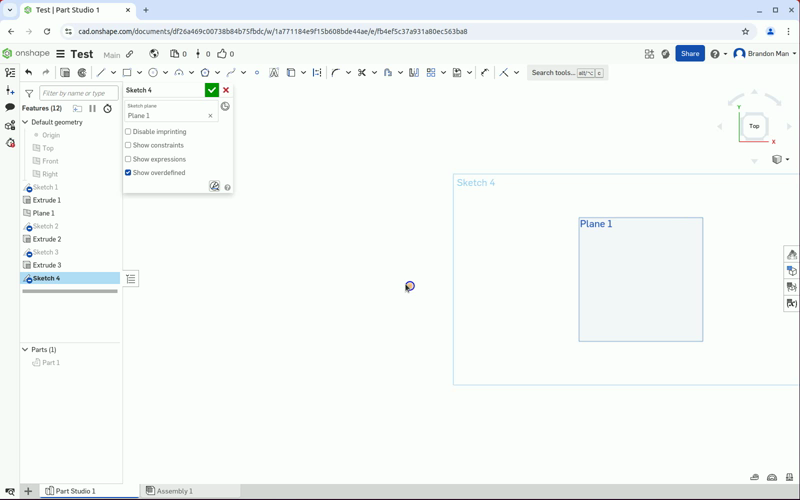
scroll(6)
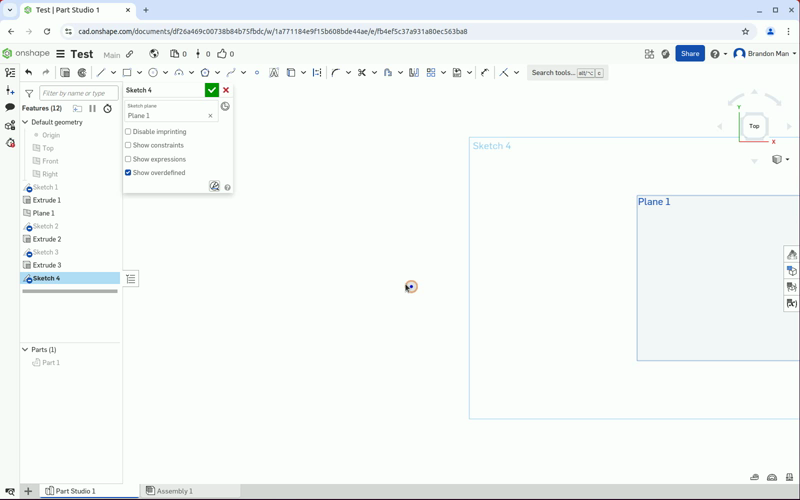
scroll(6)
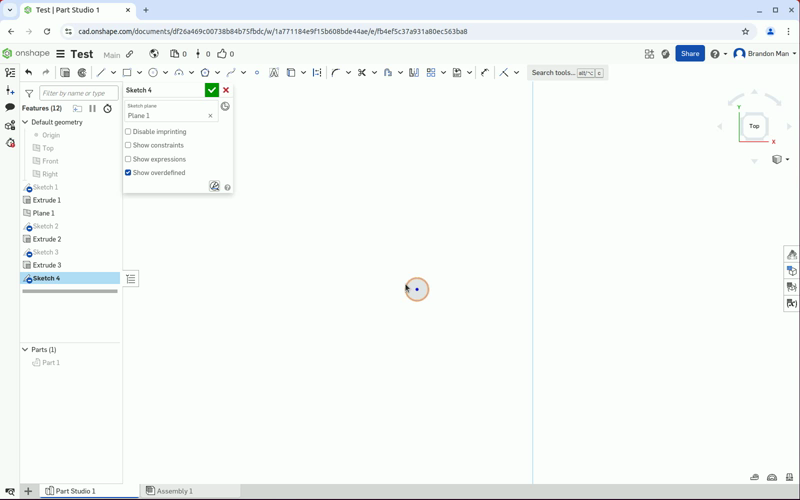
click(405, 283)
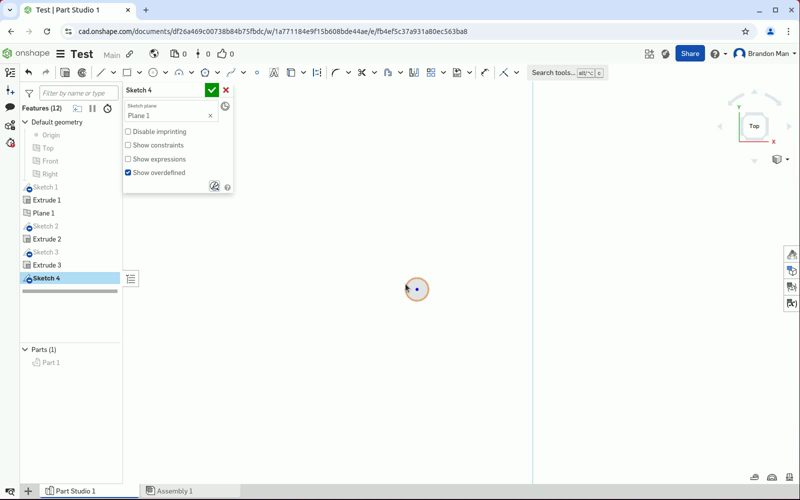
scroll(-6)
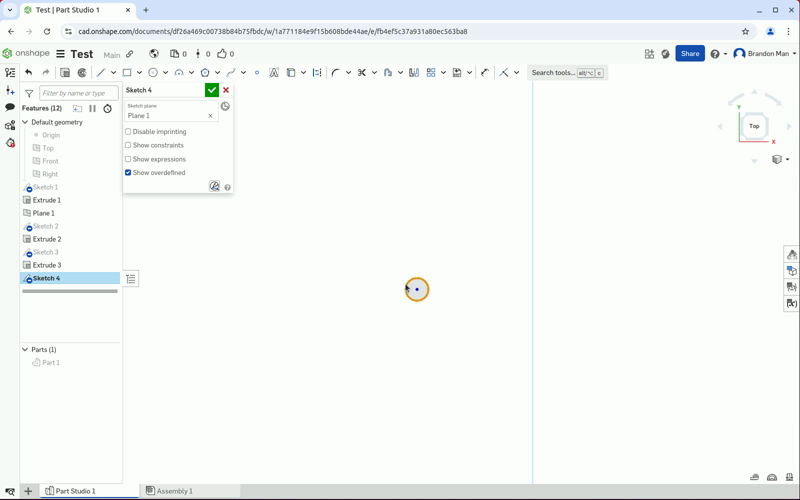
scroll(-6)
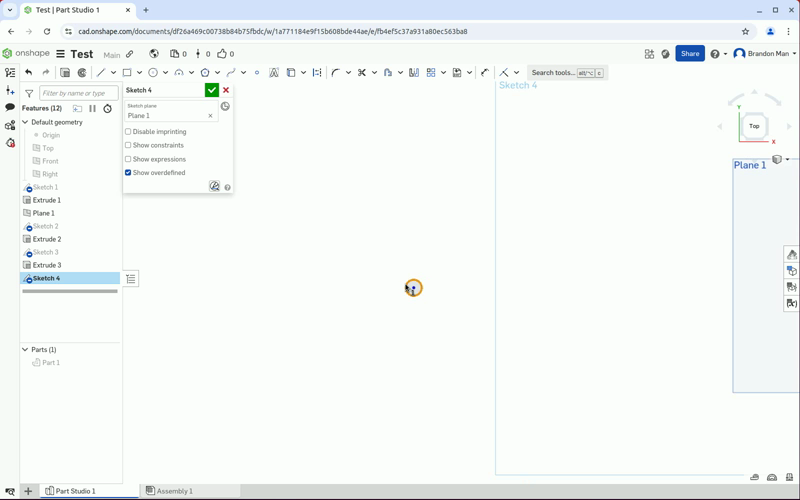
scroll(-6)
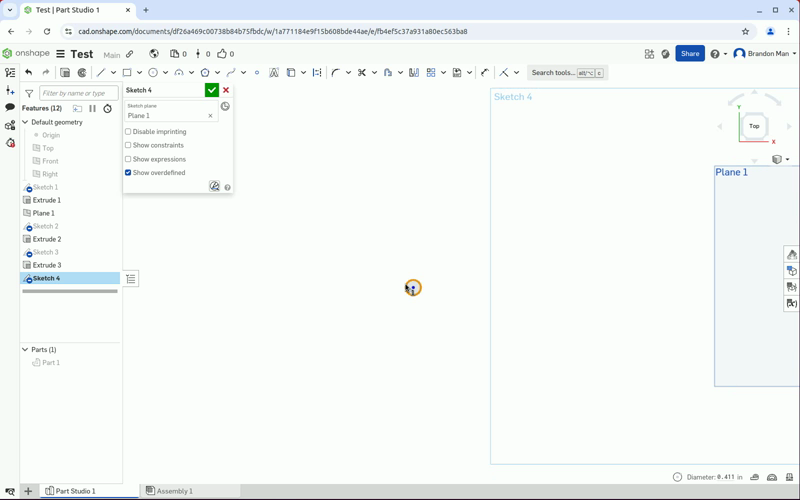
scroll(-6)
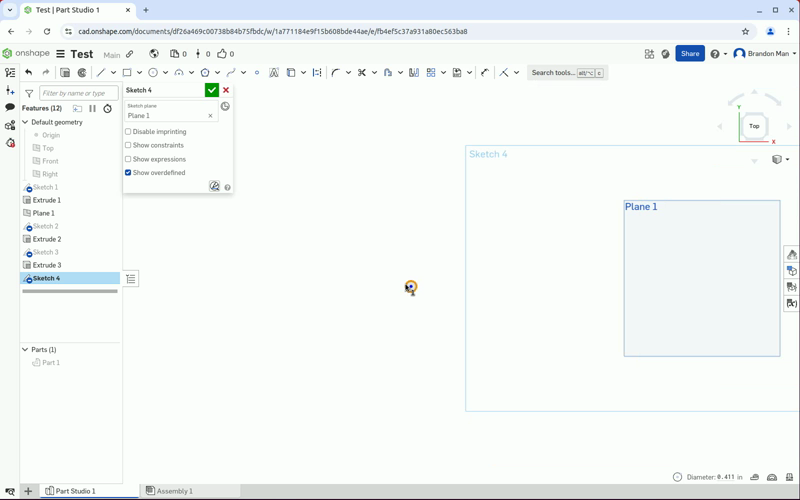
scroll(-6)
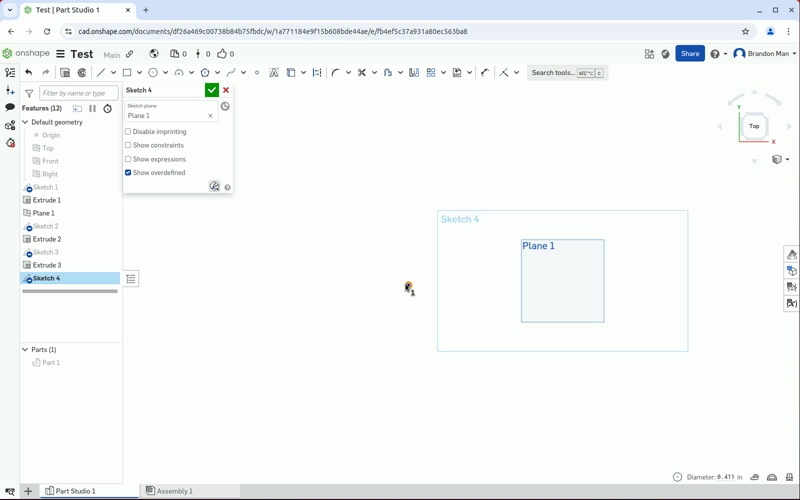
scroll(-6)
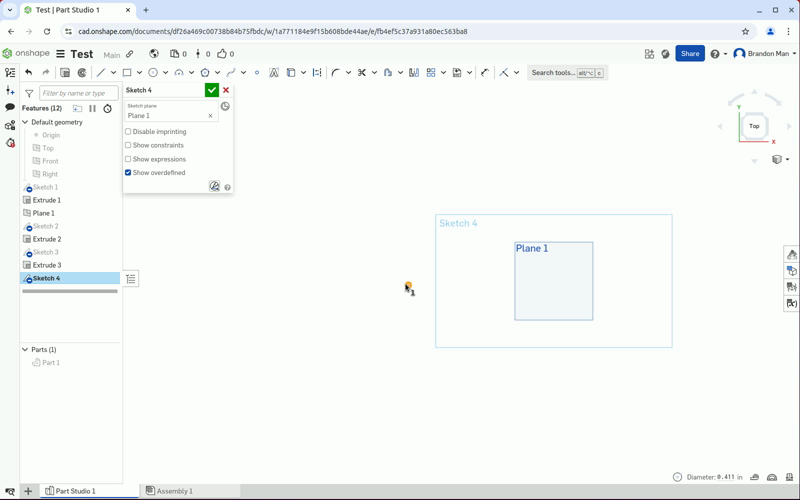
scroll(-6)
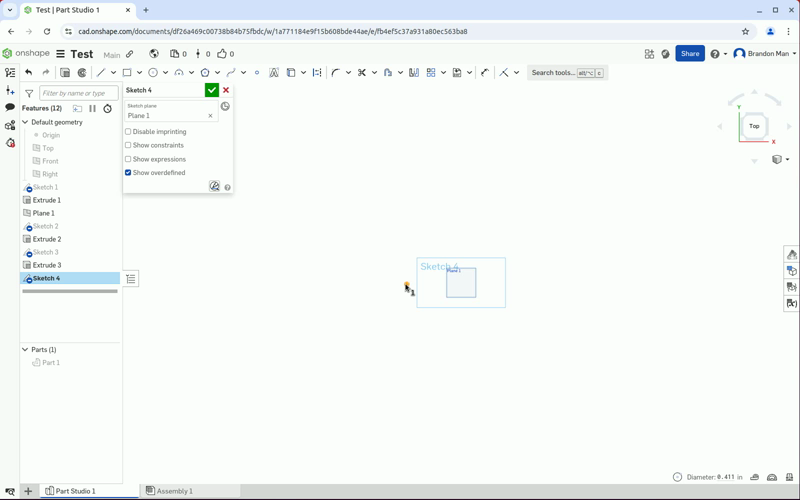
mouse_move(73, 352)
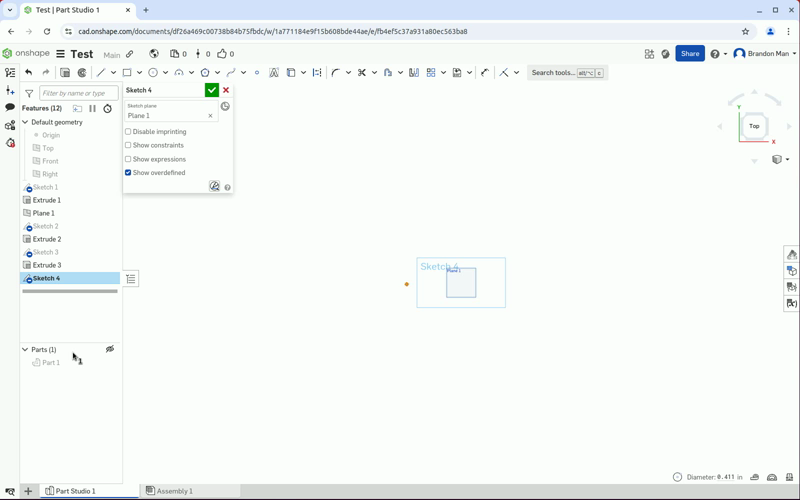
key(shift+y)
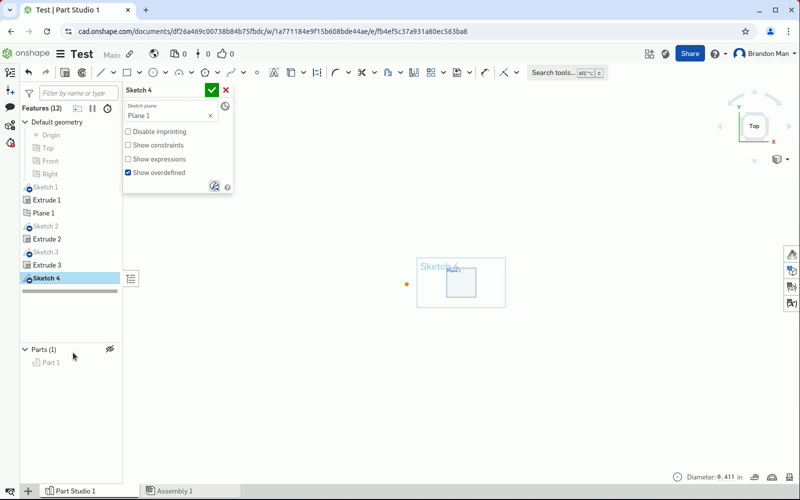
key(shift+e)
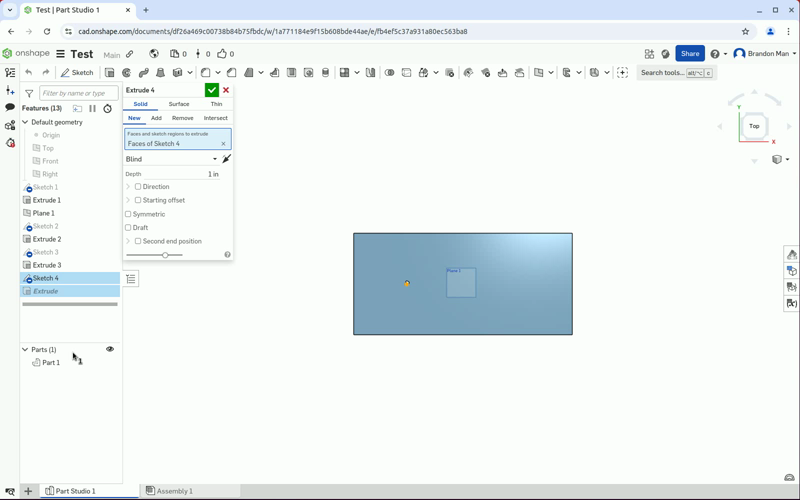
mouse_move(143, 106)
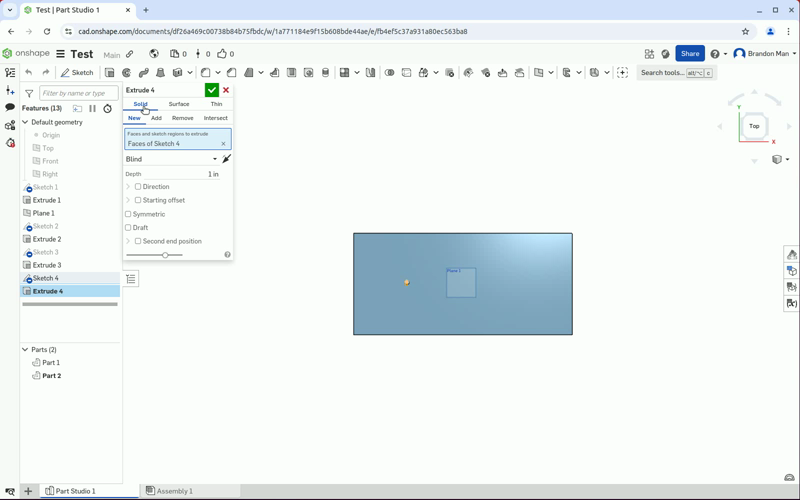
click(143, 106)
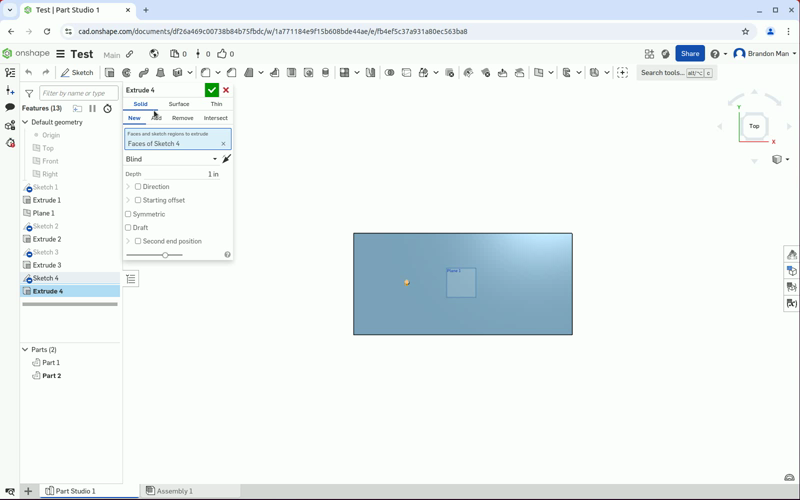
mouse_move(186, 120)
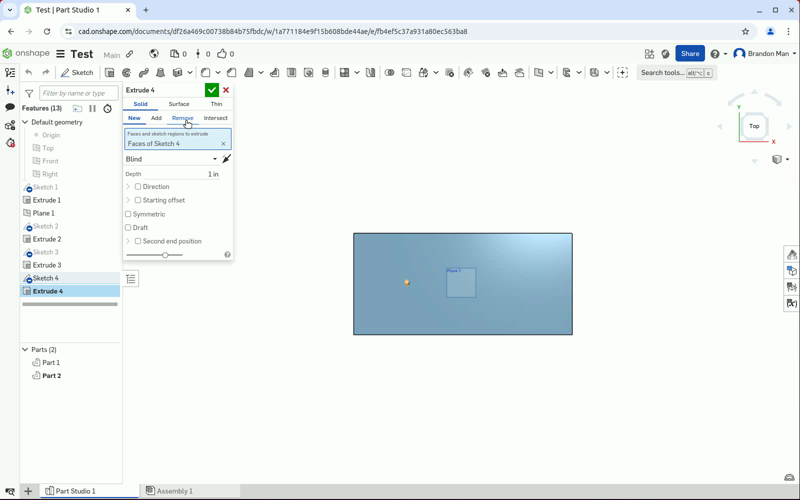
click(186, 120)
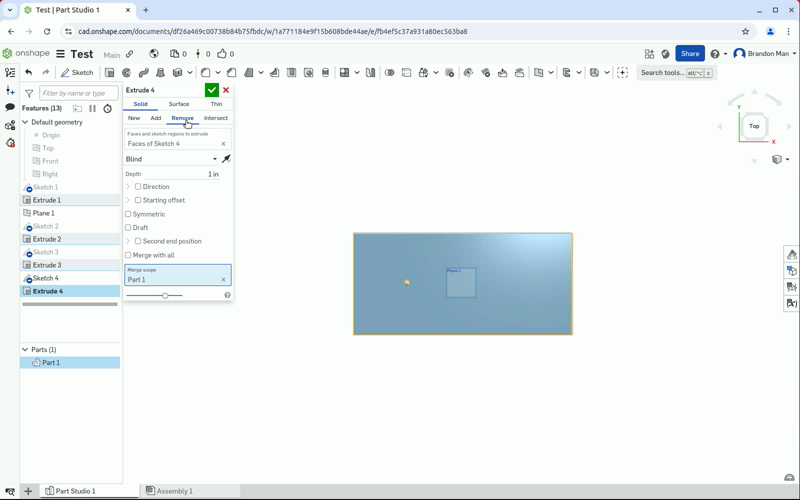
key(tab, 4)
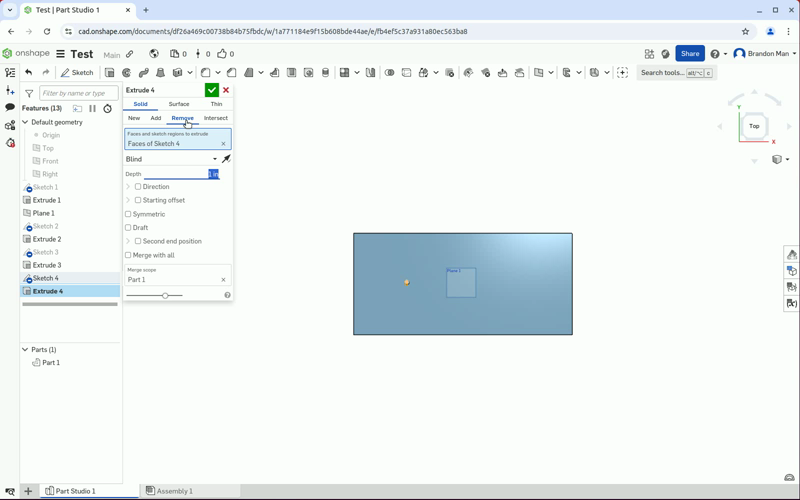
text(7.462)
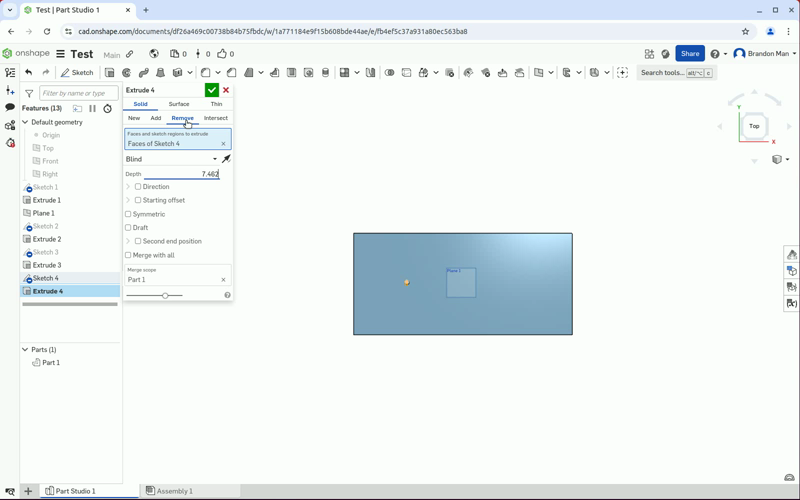
key(tab, 6)
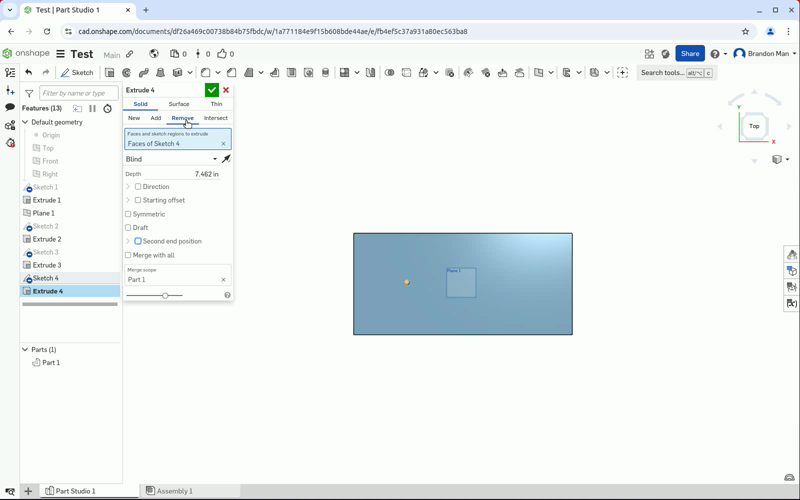
key(space)
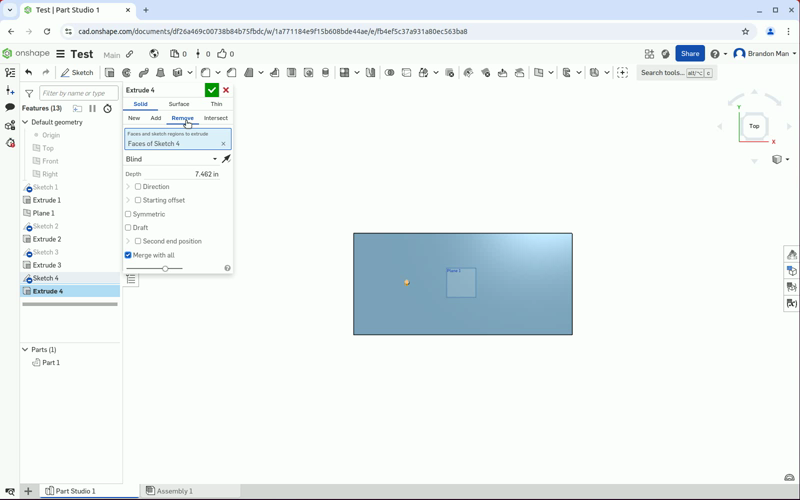
key(enter)
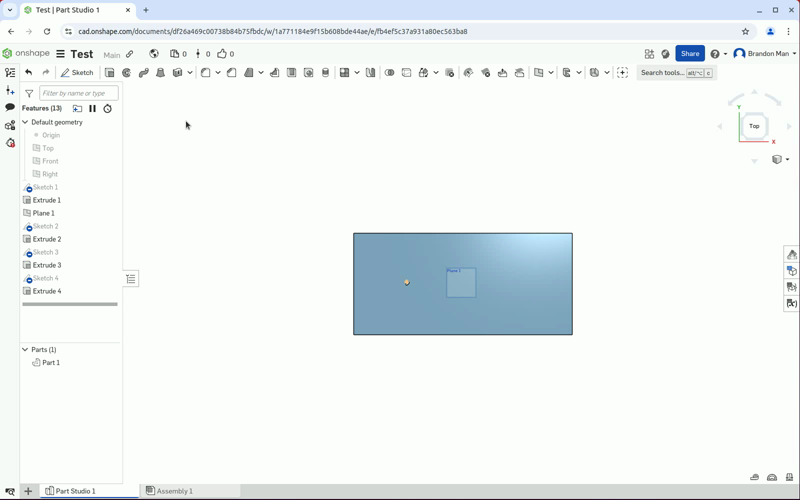
key(shift+h)
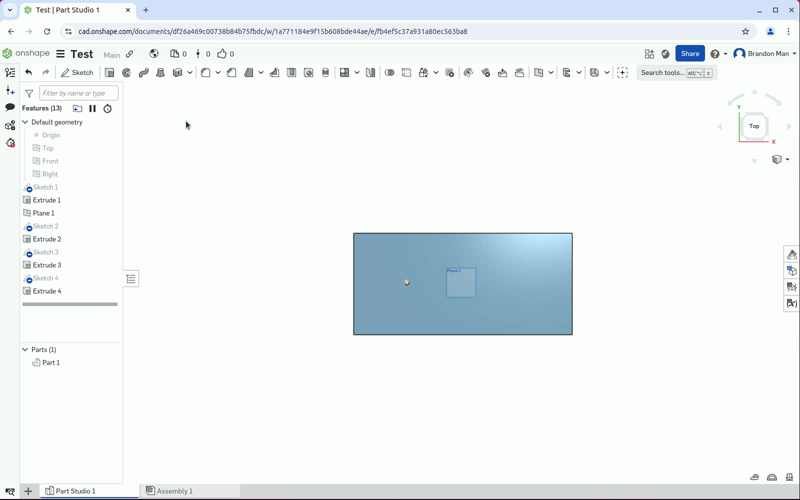
key(shift+h)
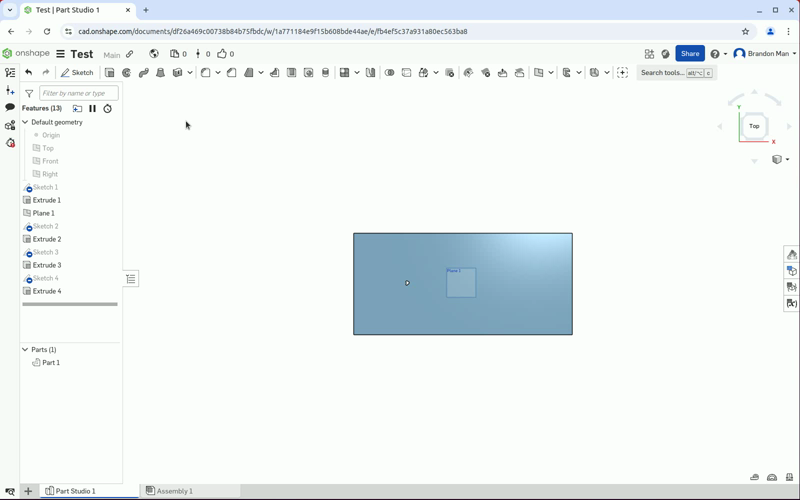
mouse_move(73, 189)
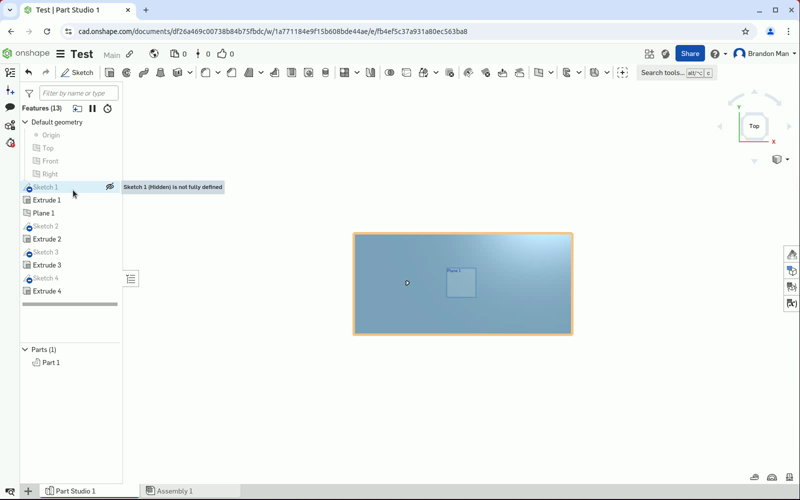
click(73, 189)
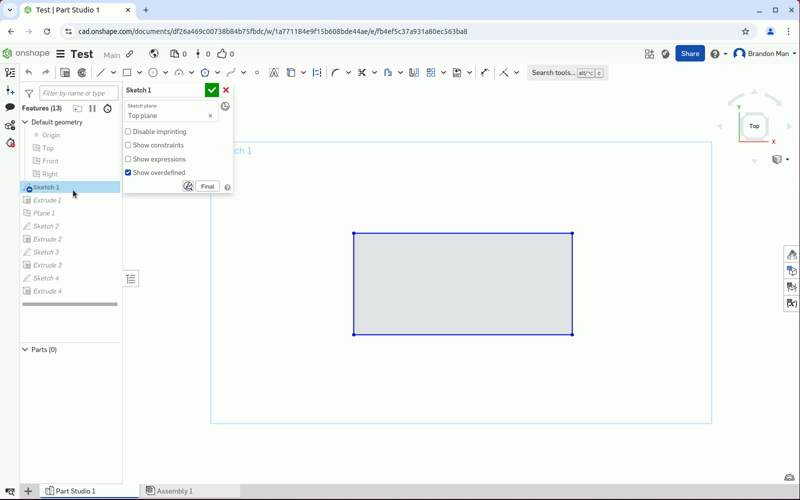
mouse_move(229, 92)
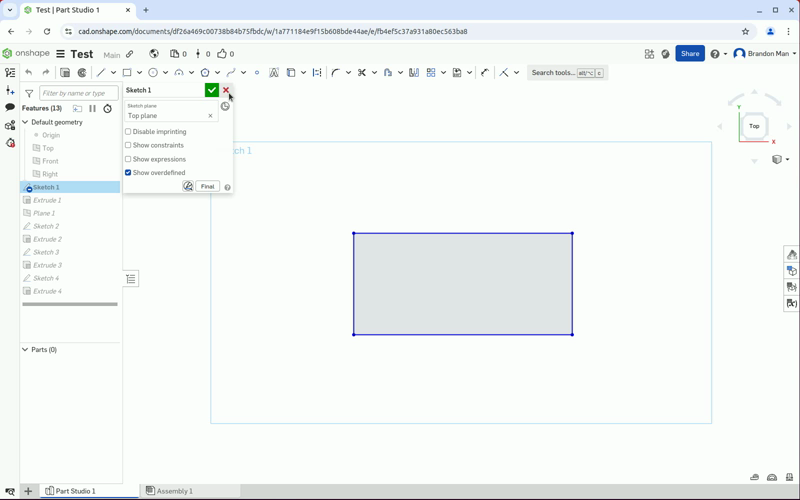
click(229, 92)
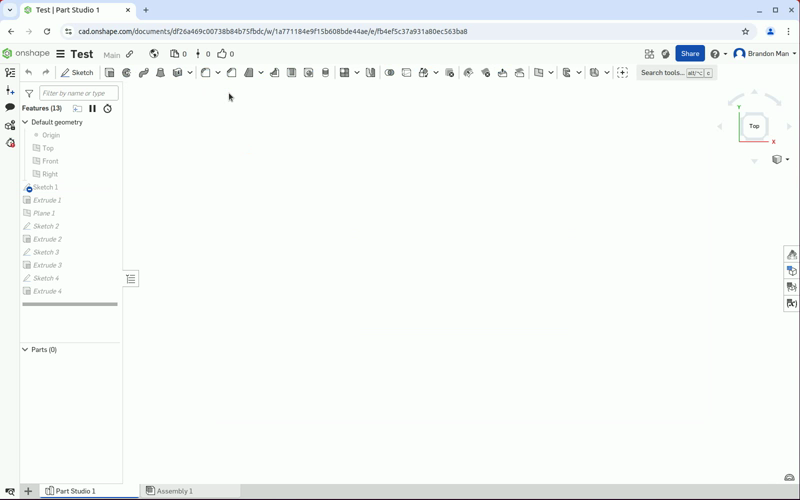
key(shift+s)
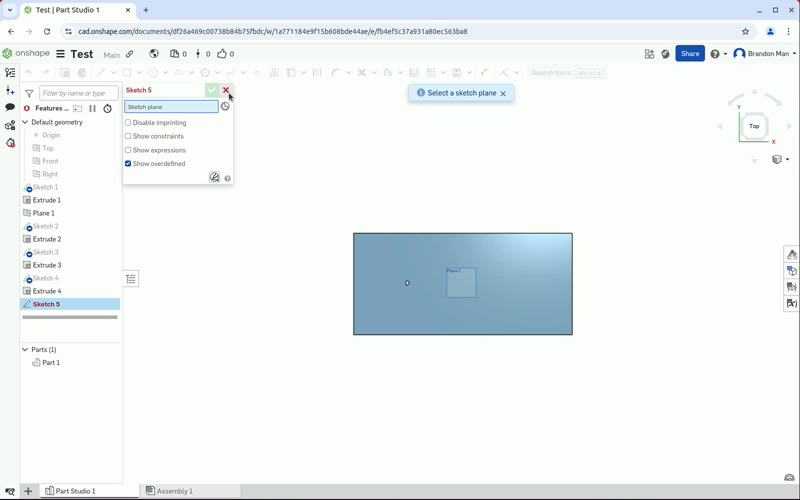
mouse_move(73, 215)
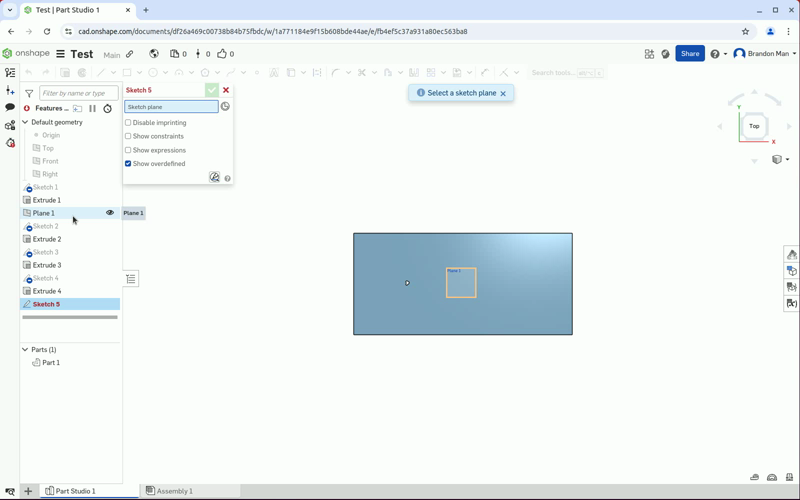
click(73, 215)
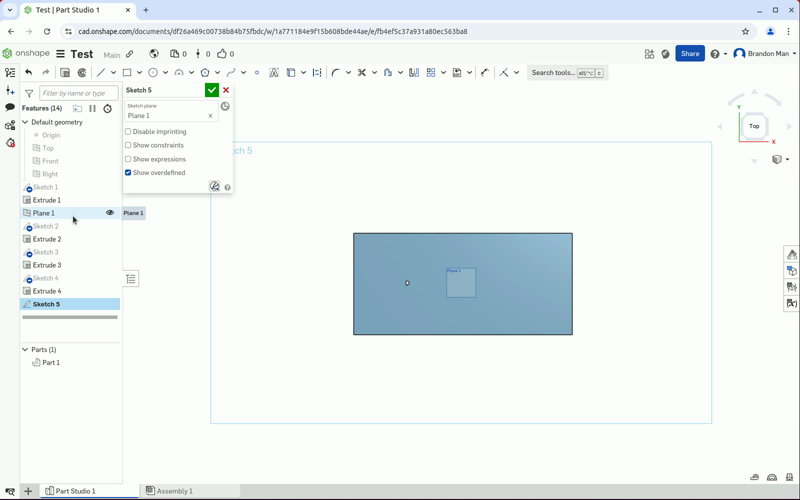
mouse_move(73, 352)
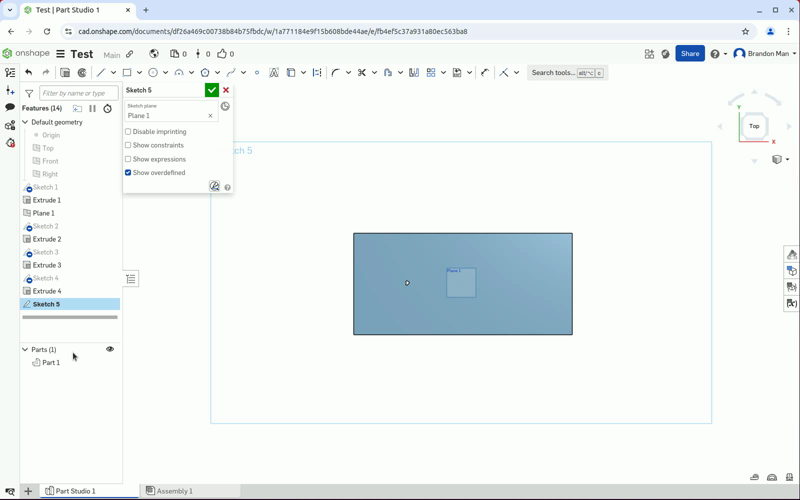
key(y)
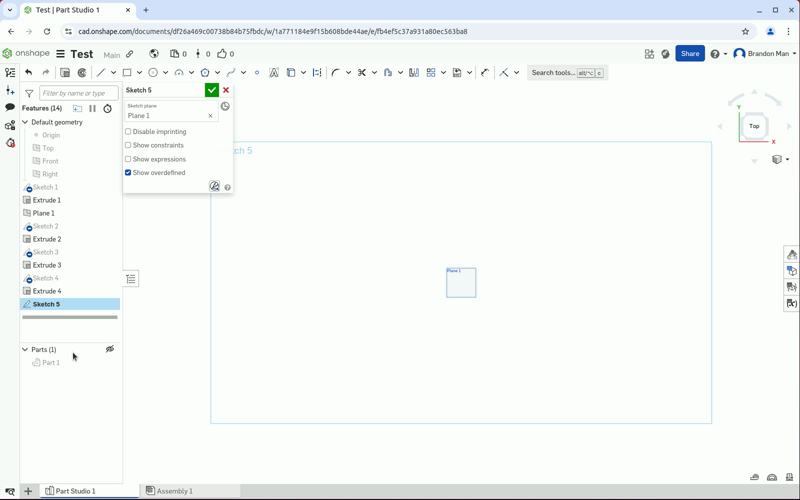
key(c)
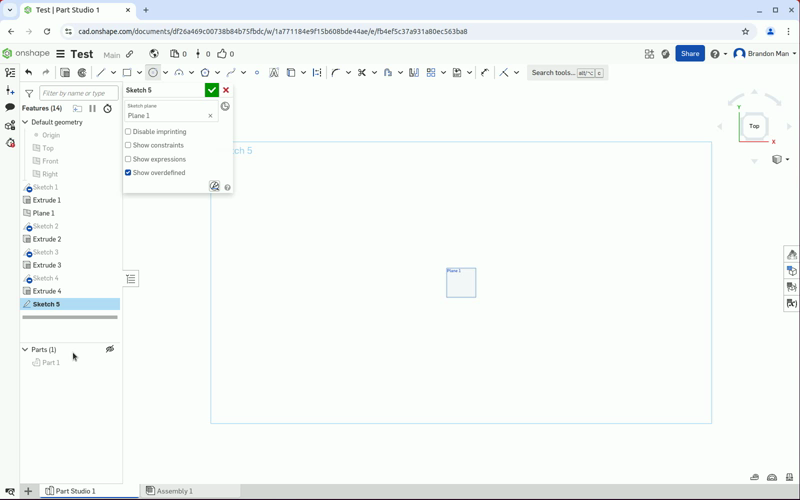
key_down(shift)
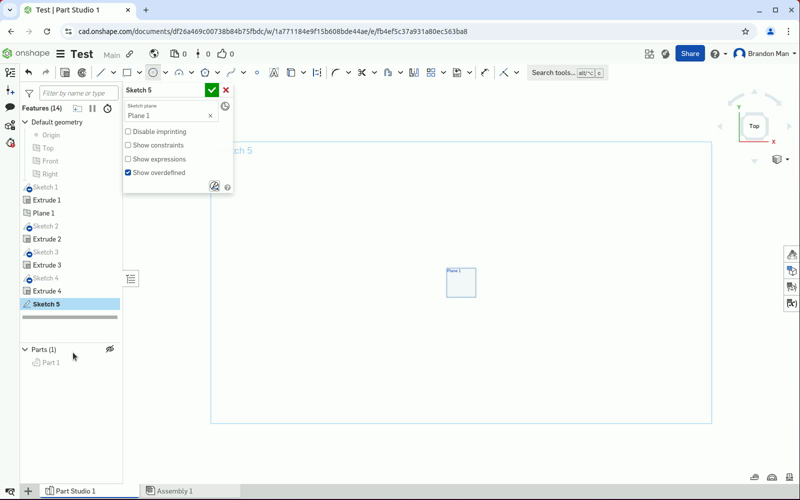
mouse_move(405, 282)
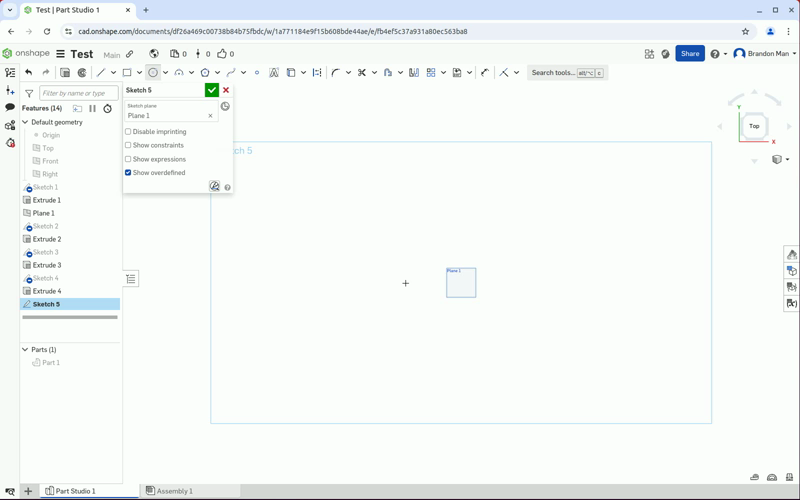
click(405, 282)
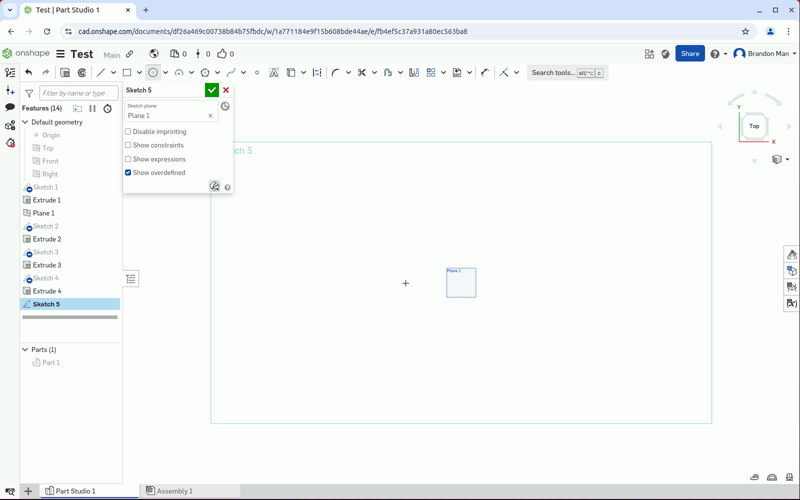
key_up(shift)
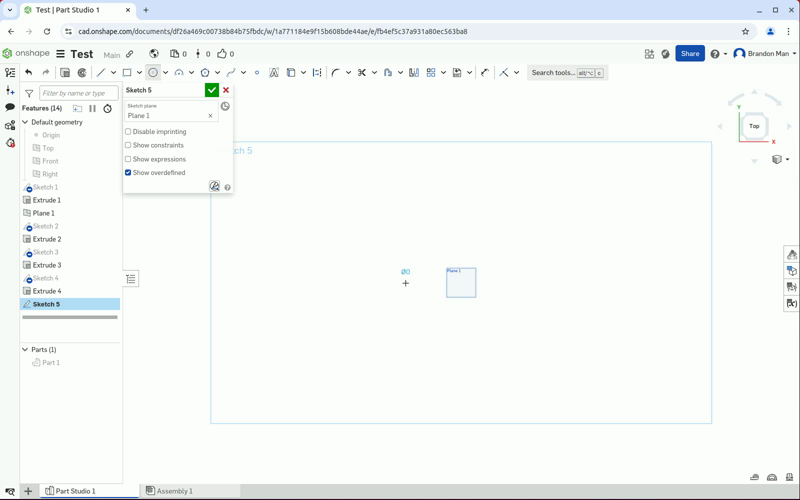
mouse_move(406, 282)
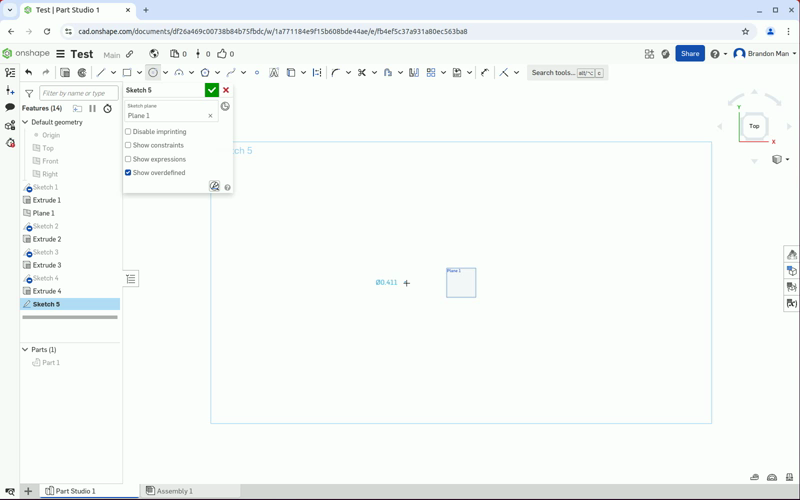
scroll(6)
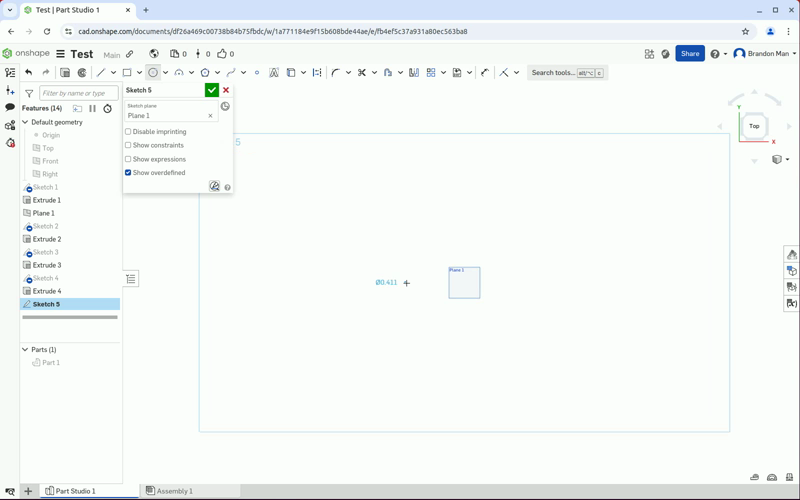
scroll(6)
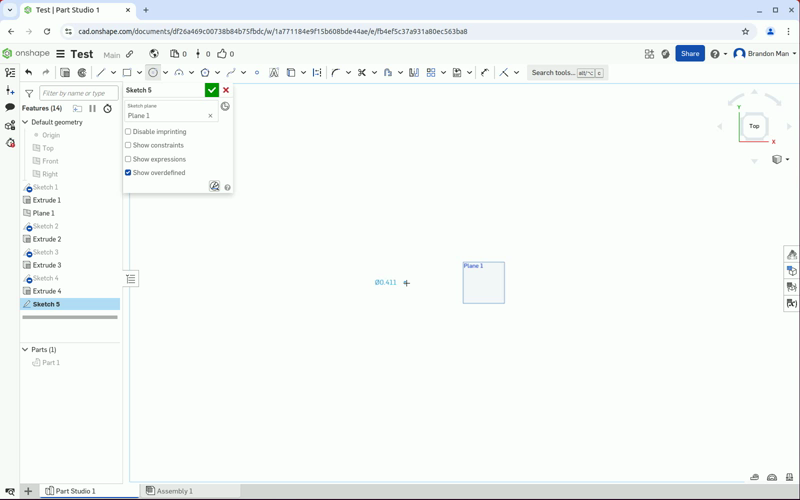
scroll(6)
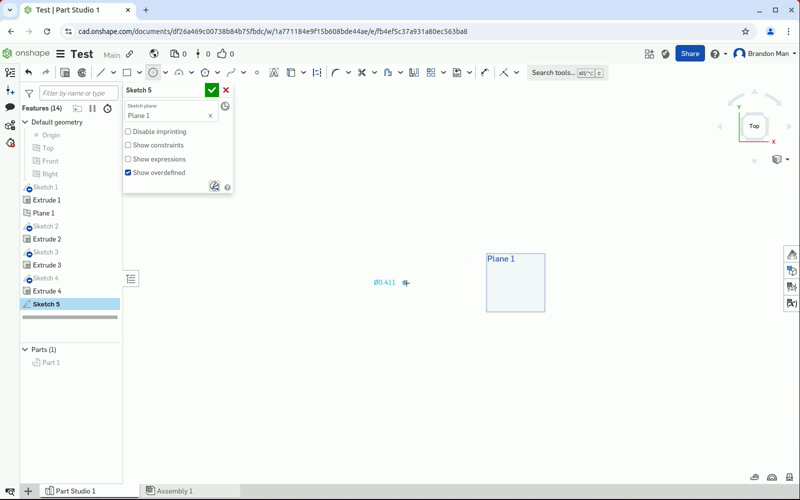
scroll(6)
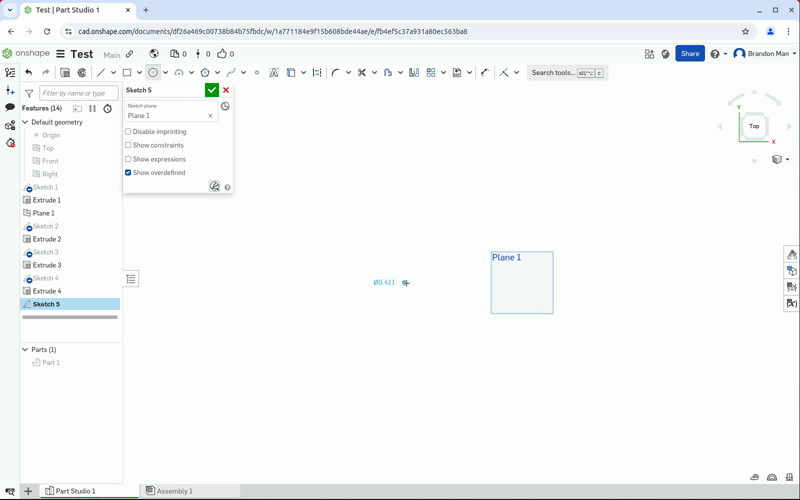
scroll(6)
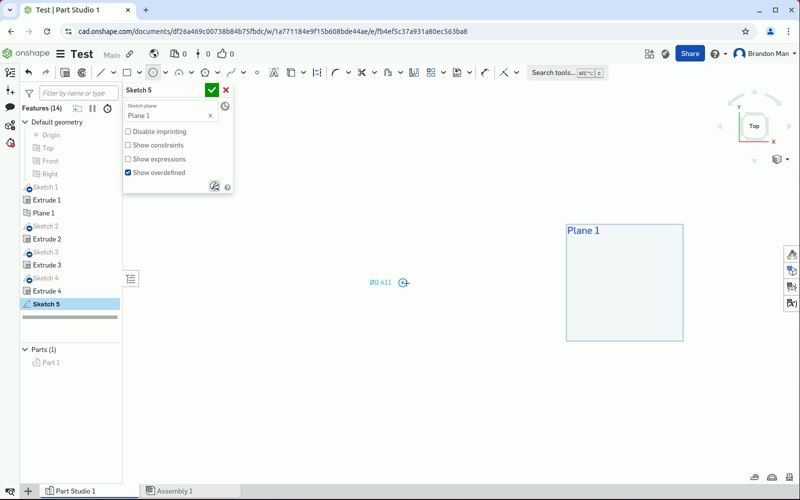
scroll(6)
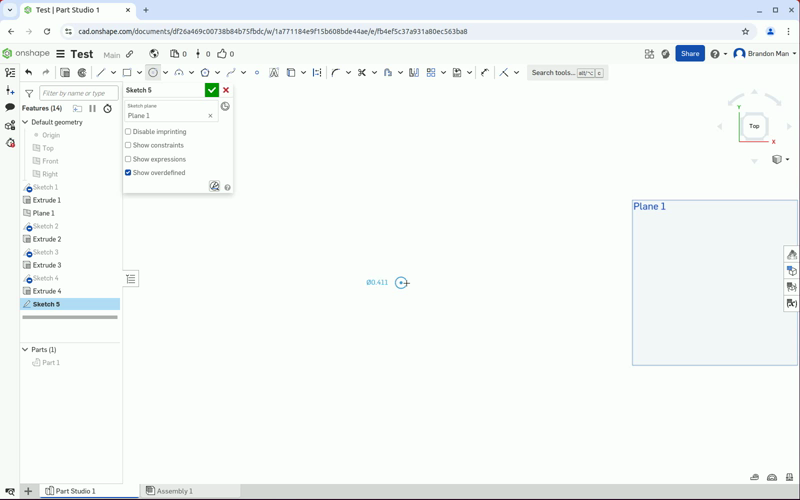
scroll(6)
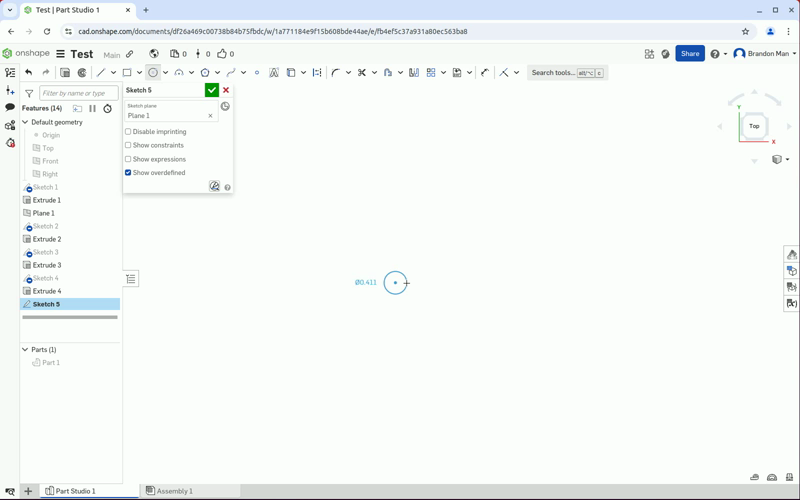
click(406, 282)
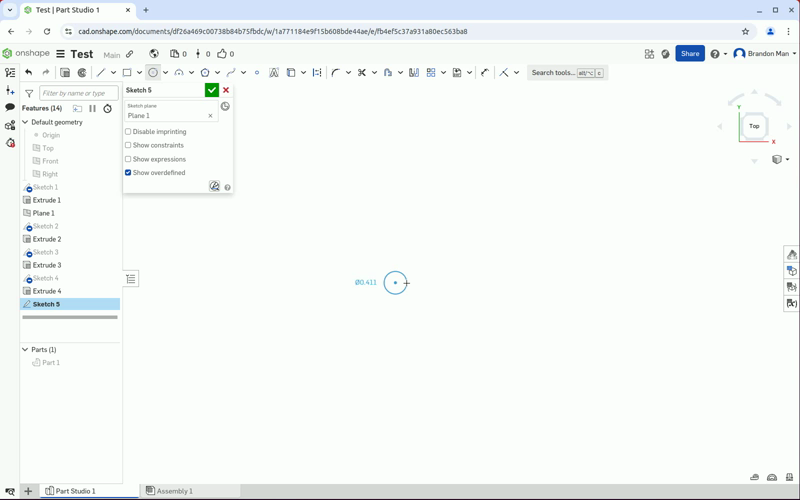
scroll(-6)
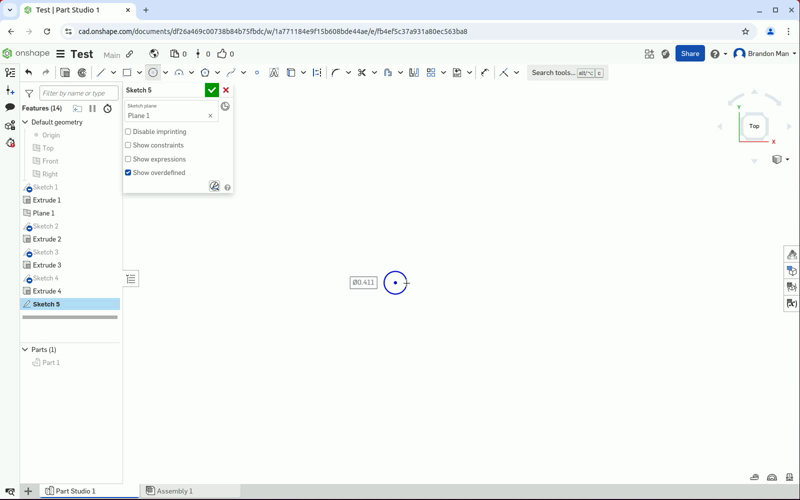
scroll(-6)
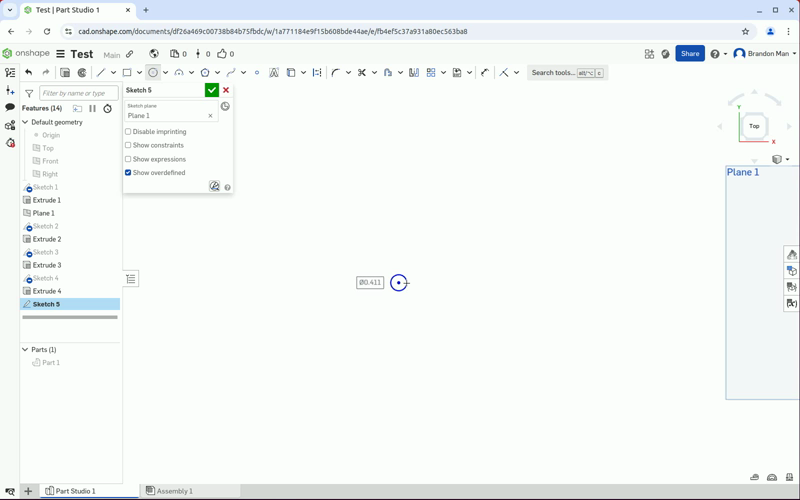
scroll(-6)
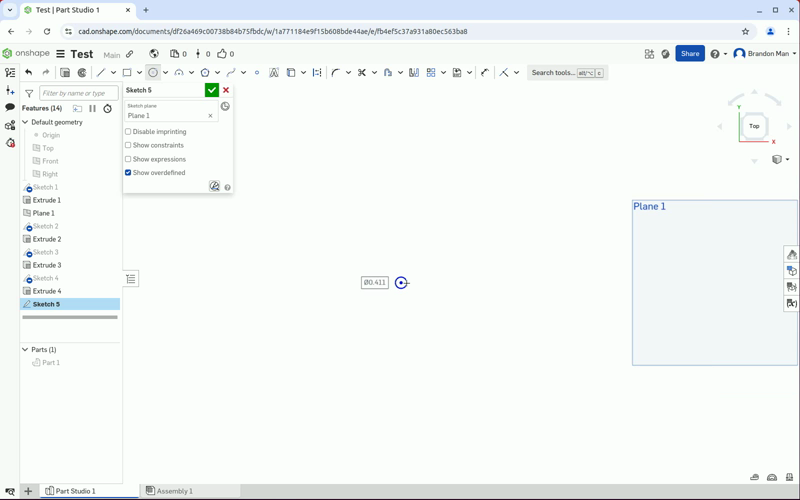
scroll(-6)
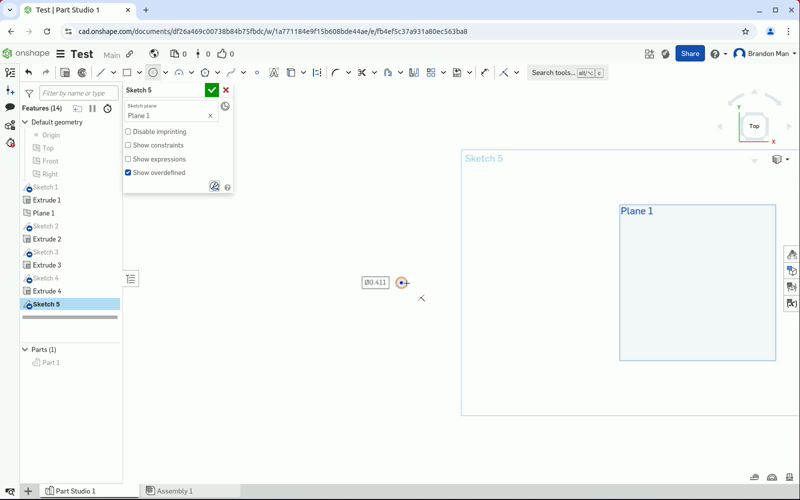
scroll(-6)
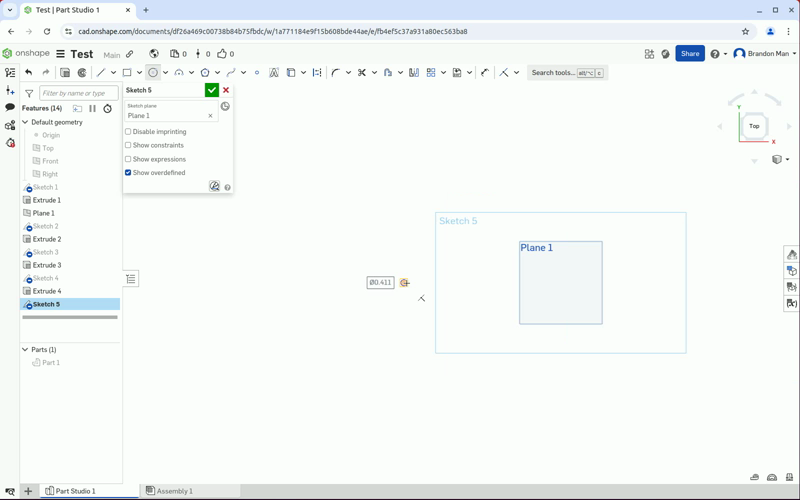
scroll(-6)
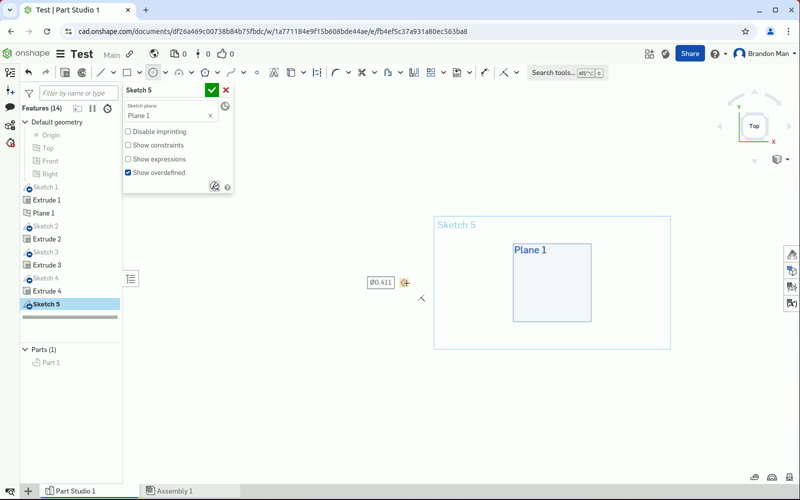
scroll(-6)
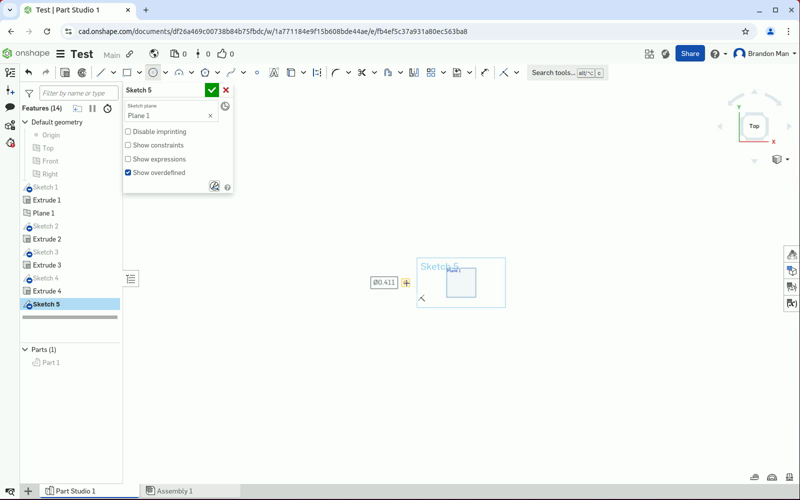
key(esc)
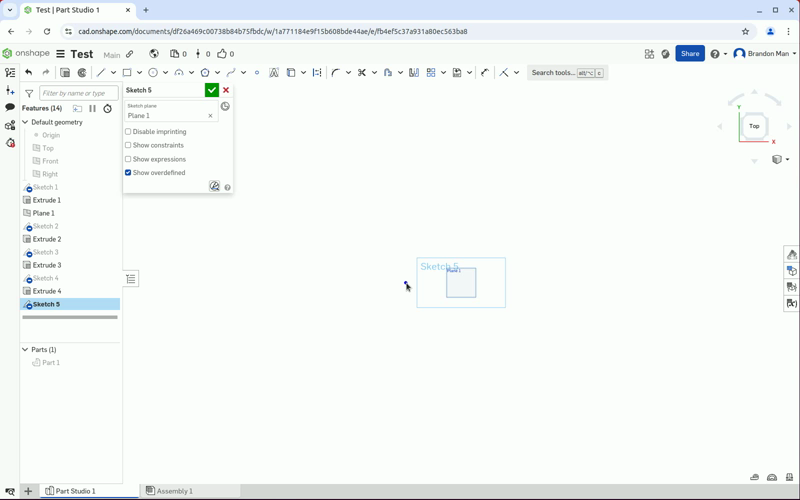
mouse_move(406, 283)
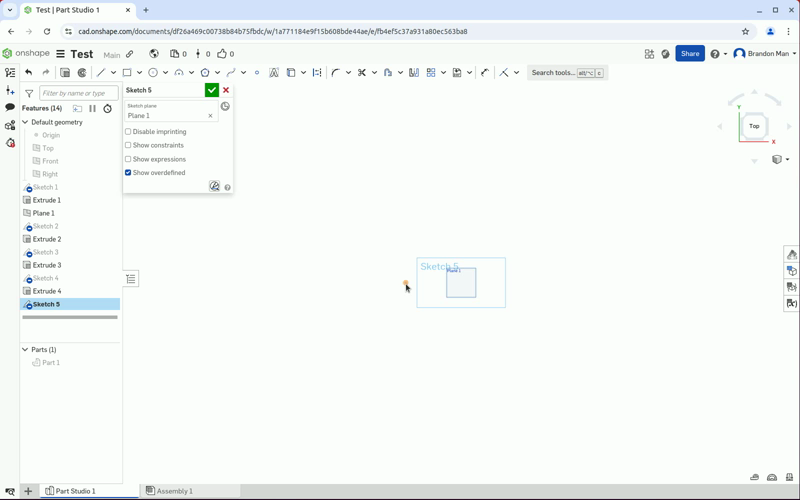
scroll(6)
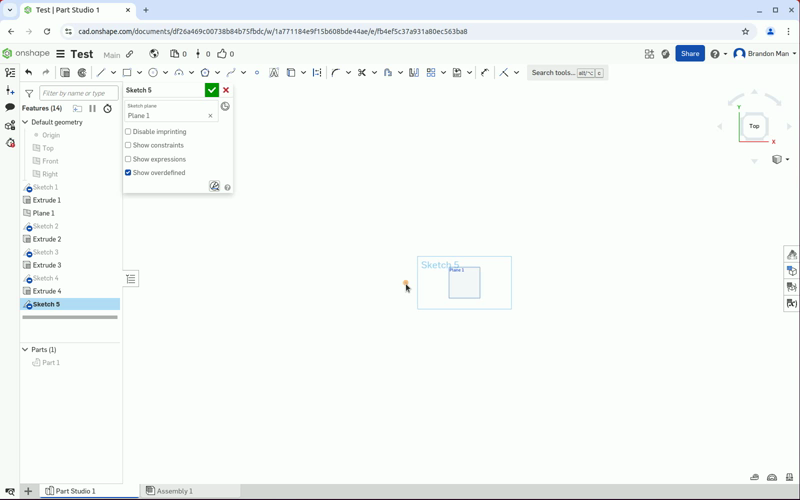
scroll(6)
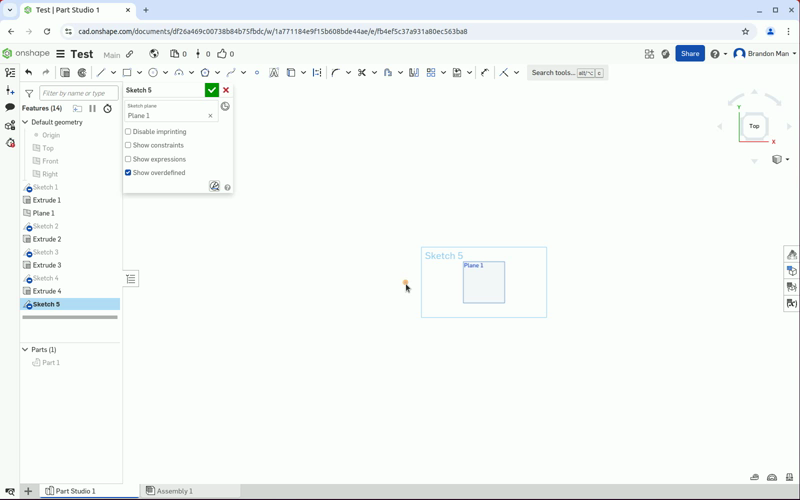
scroll(6)
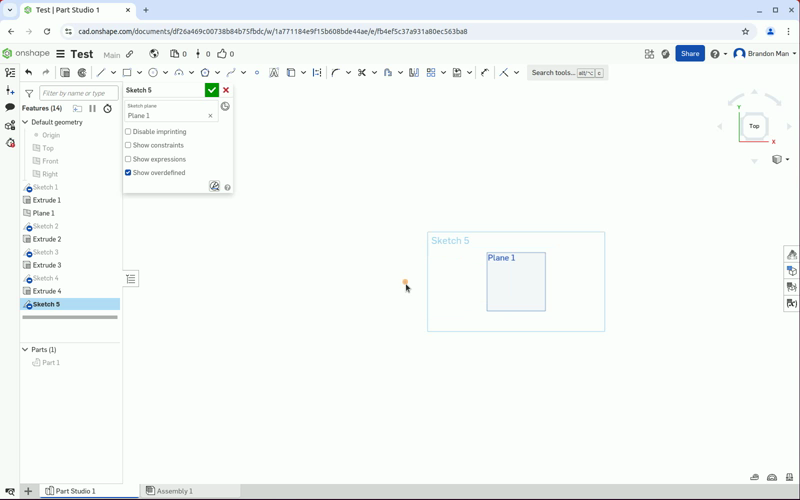
scroll(6)
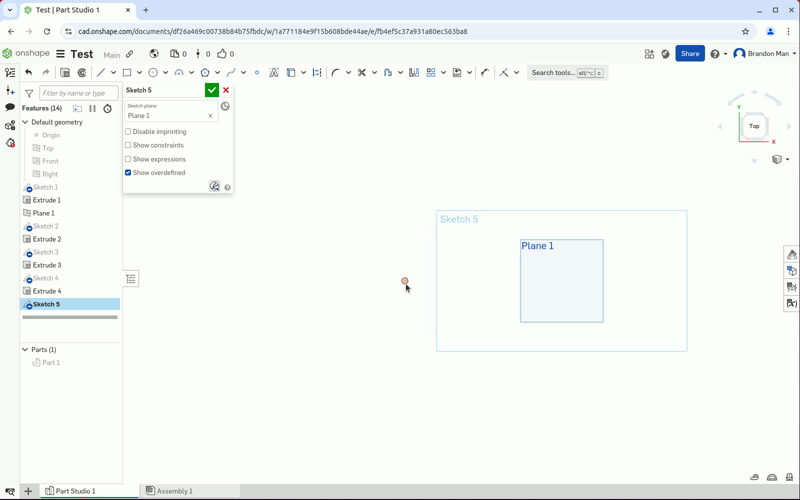
scroll(6)
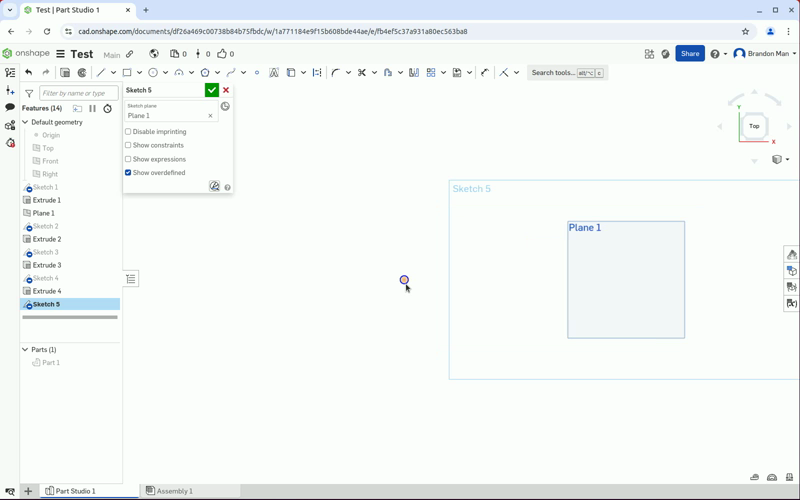
scroll(6)
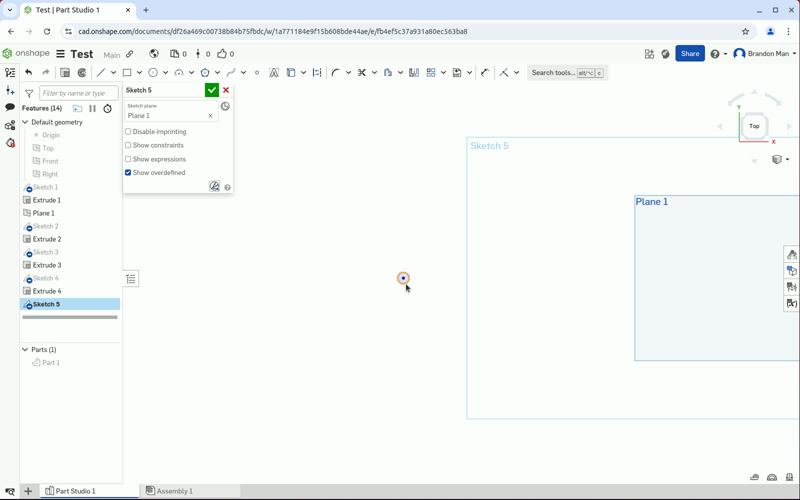
scroll(6)
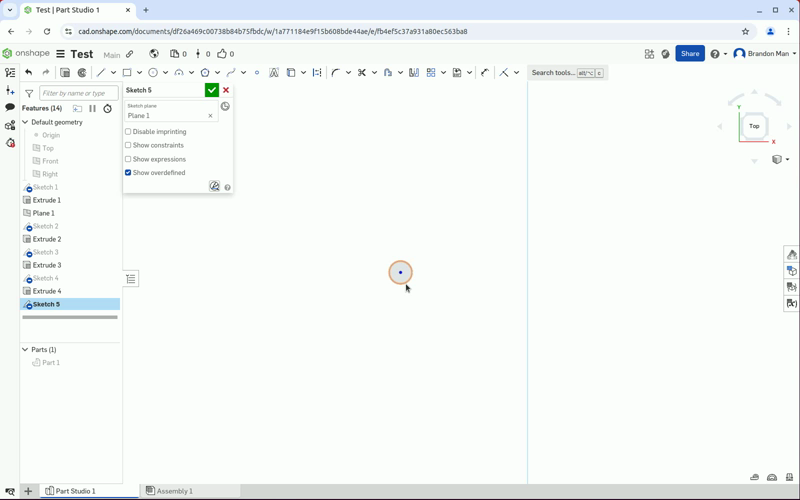
click(406, 283)
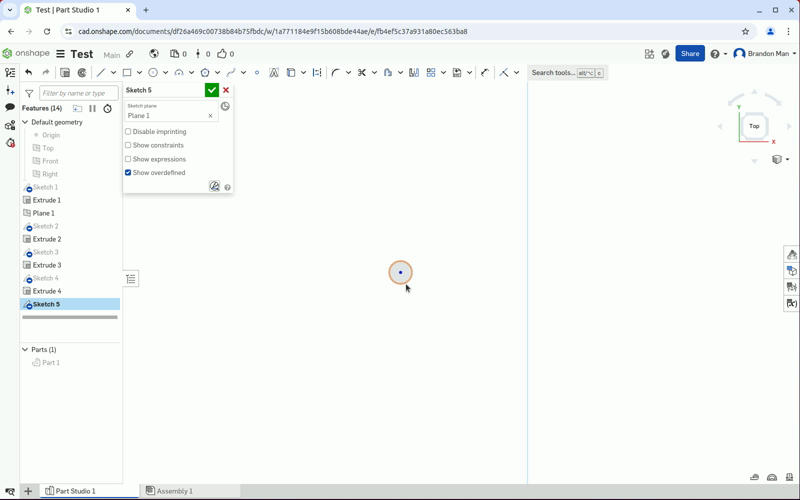
scroll(-6)
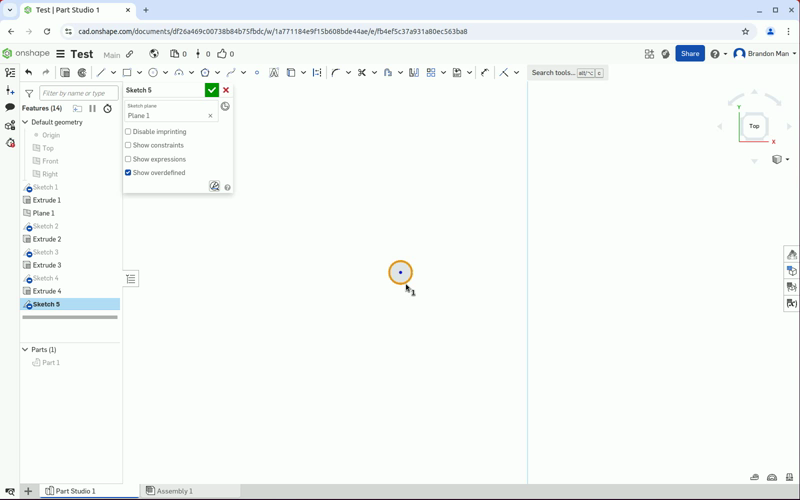
scroll(-6)
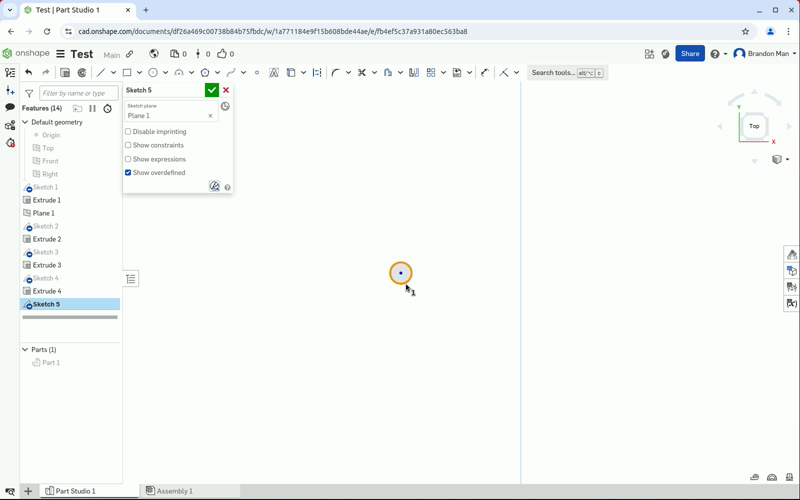
scroll(-6)
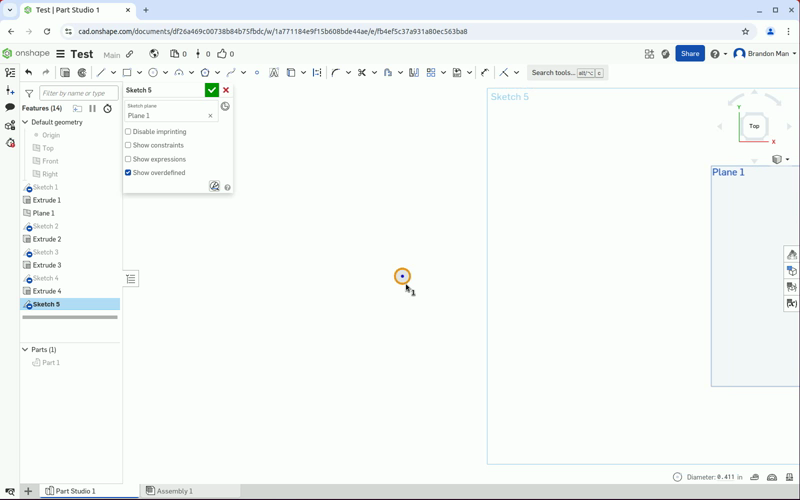
scroll(-6)
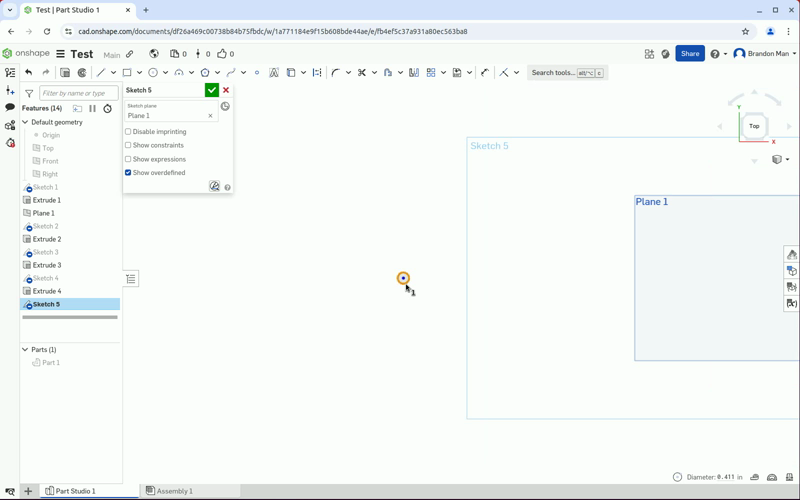
scroll(-6)
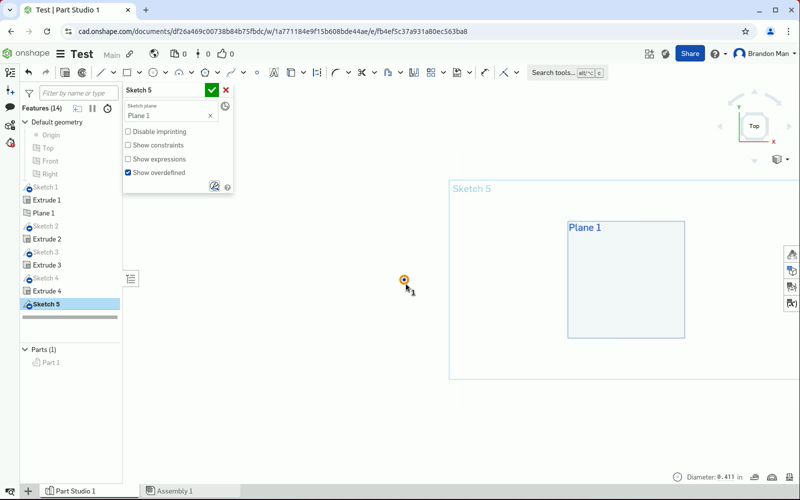
scroll(-6)
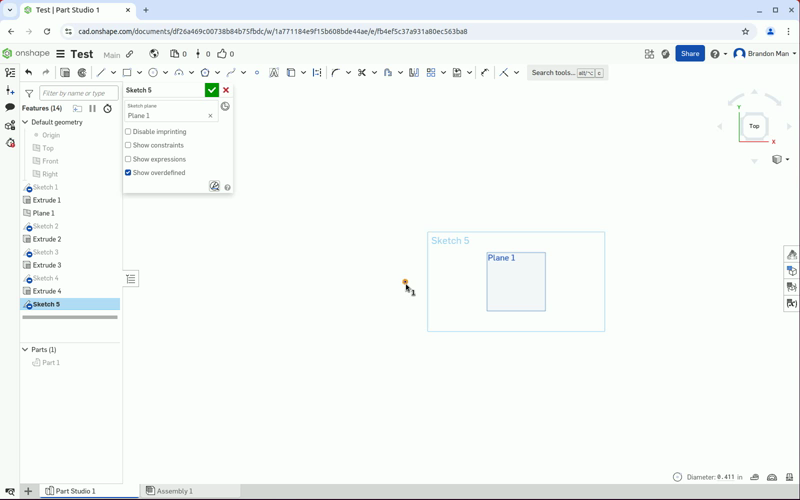
scroll(-6)
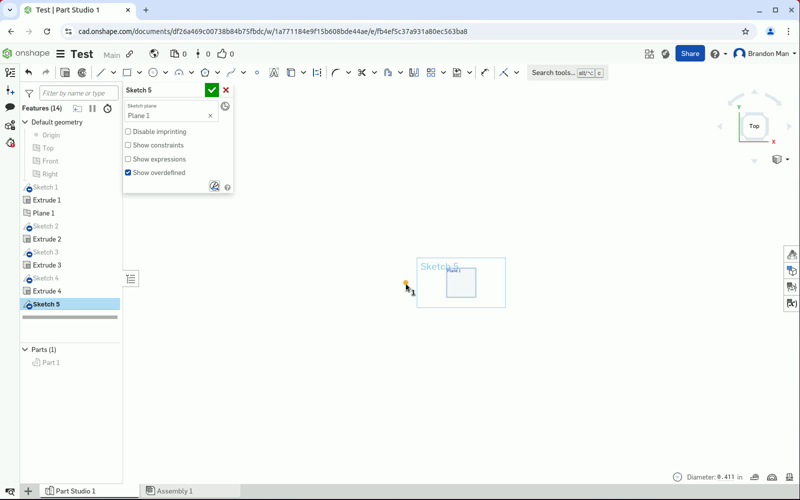
mouse_move(73, 352)
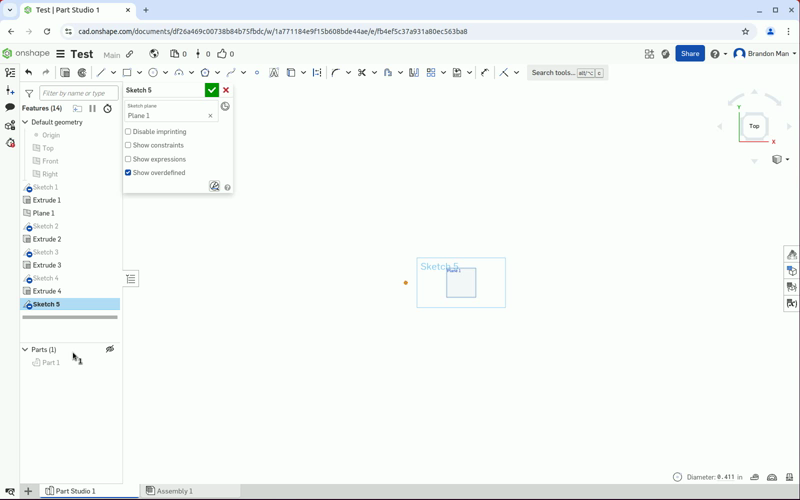
key(shift+y)
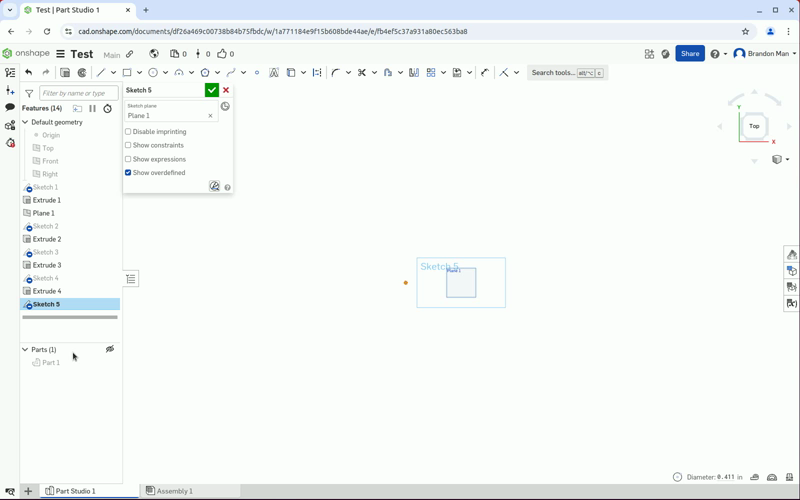
key(shift+e)
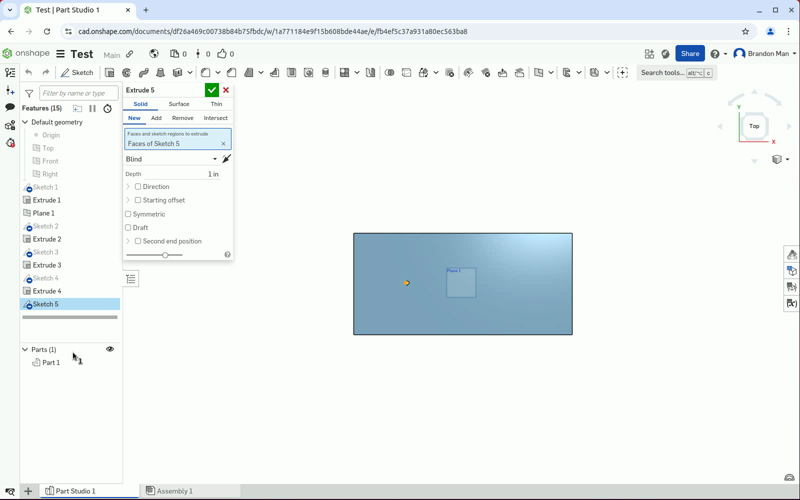
mouse_move(143, 106)
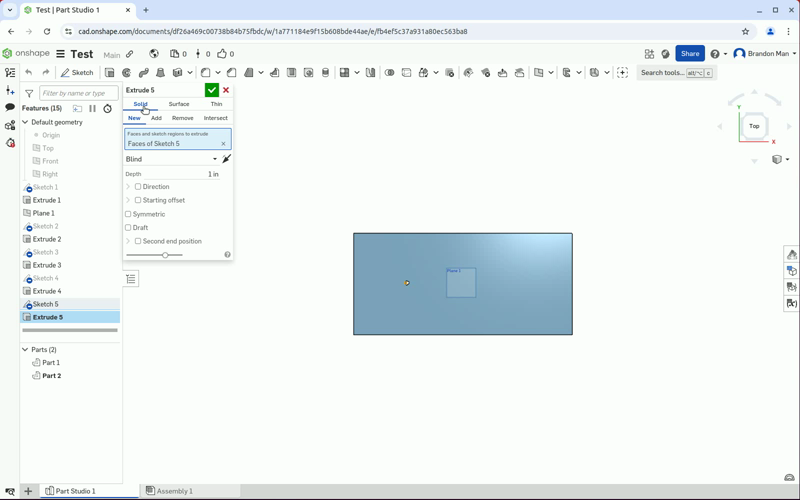
click(143, 106)
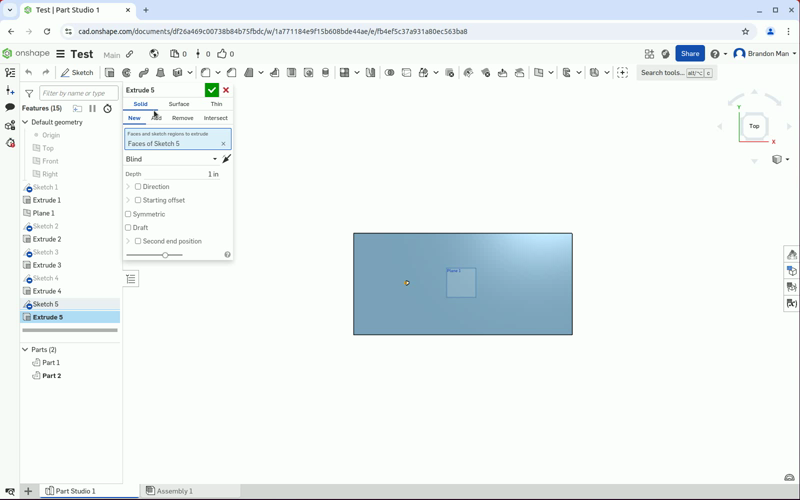
mouse_move(186, 120)
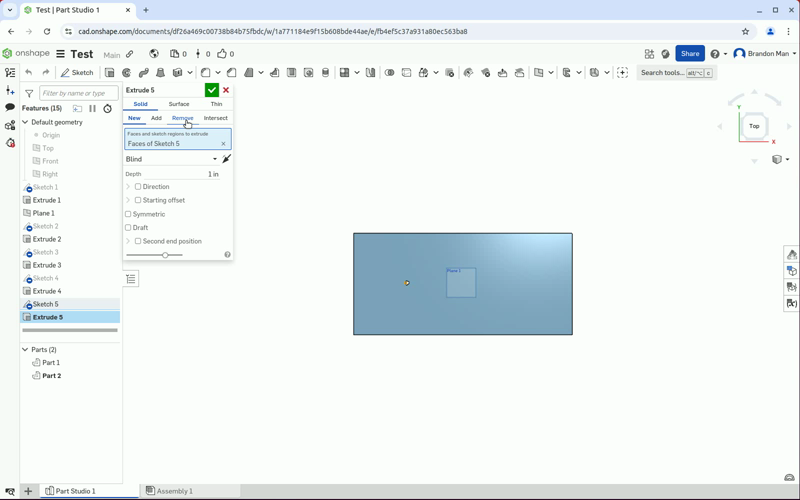
click(186, 120)
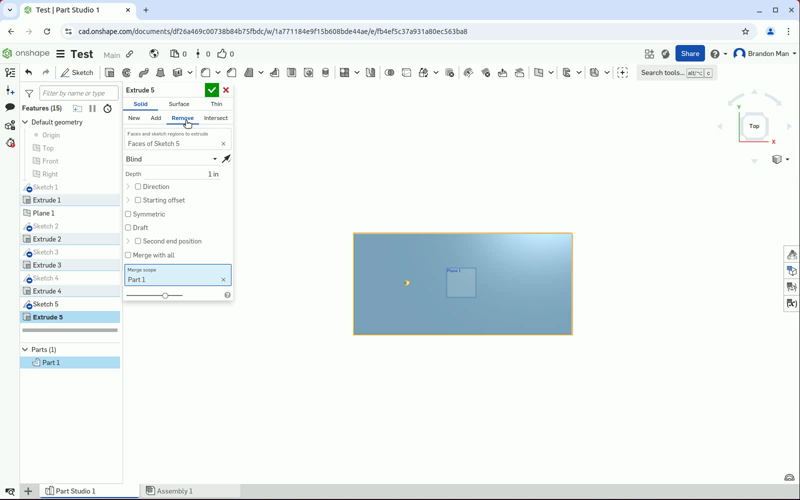
key(tab, 4)
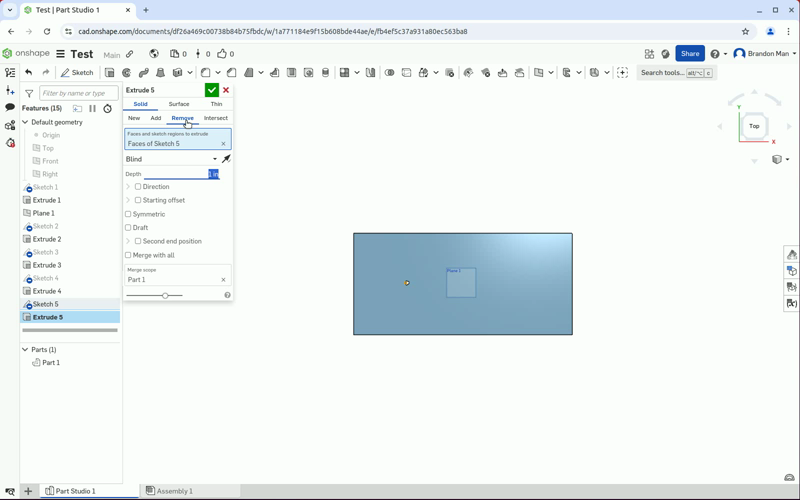
text(7.462)
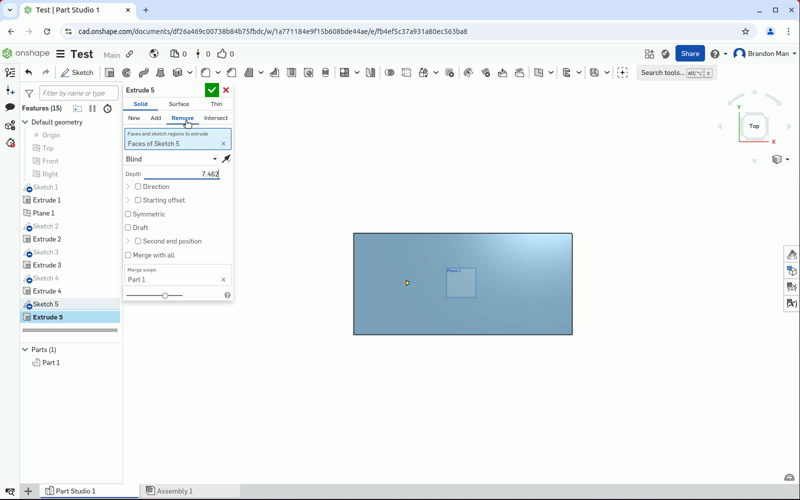
key(tab, 6)
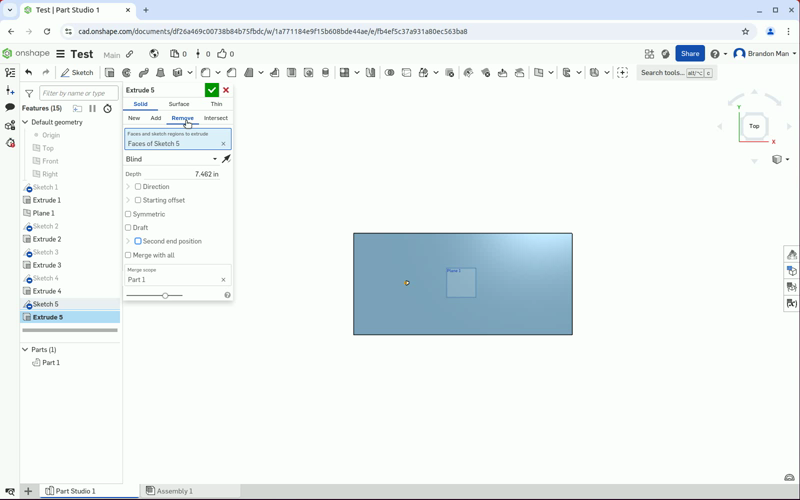
key(space)
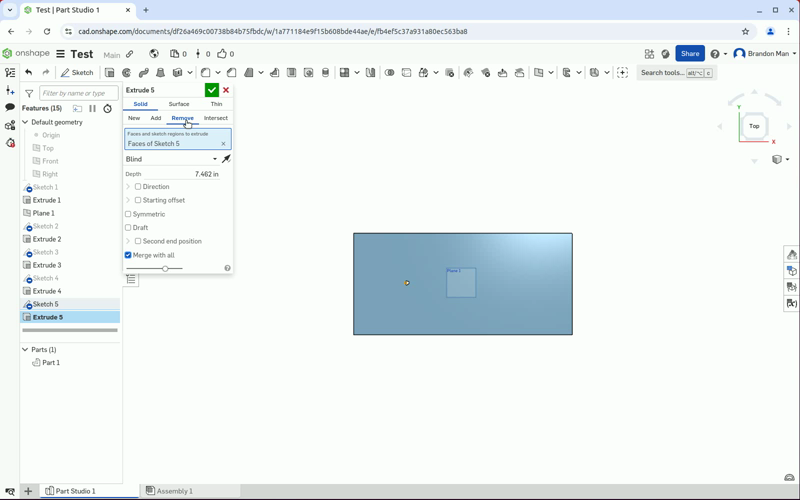
key(enter)
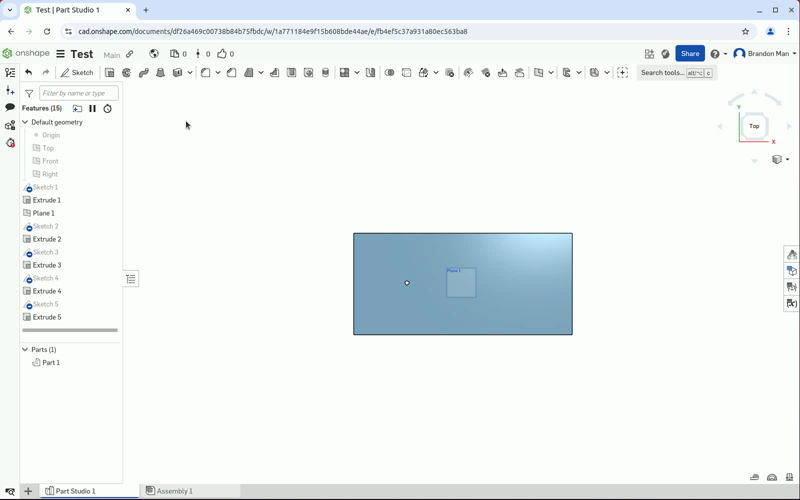
key(shift+h)
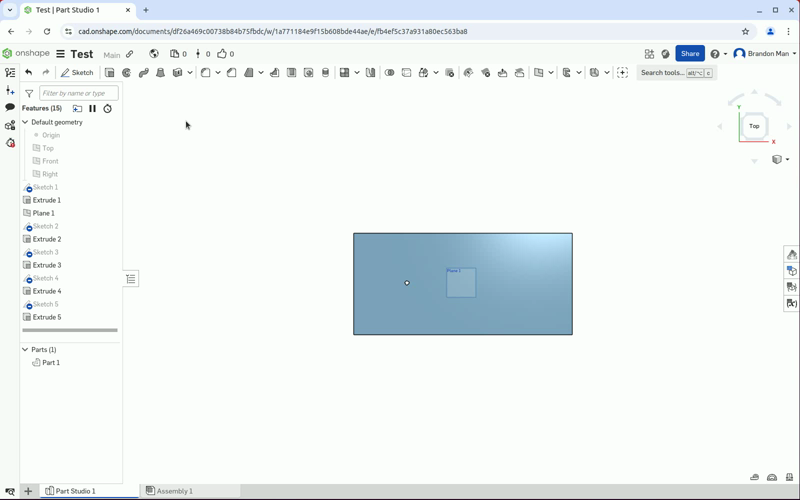
key(shift+h)
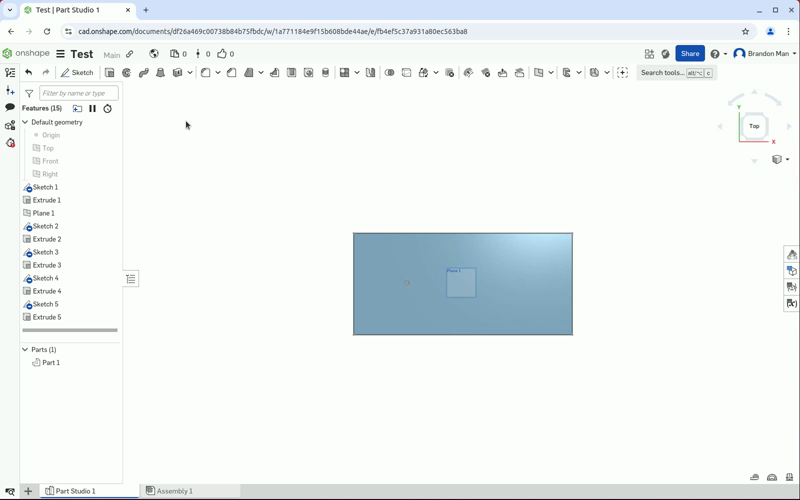
key(shift+7)
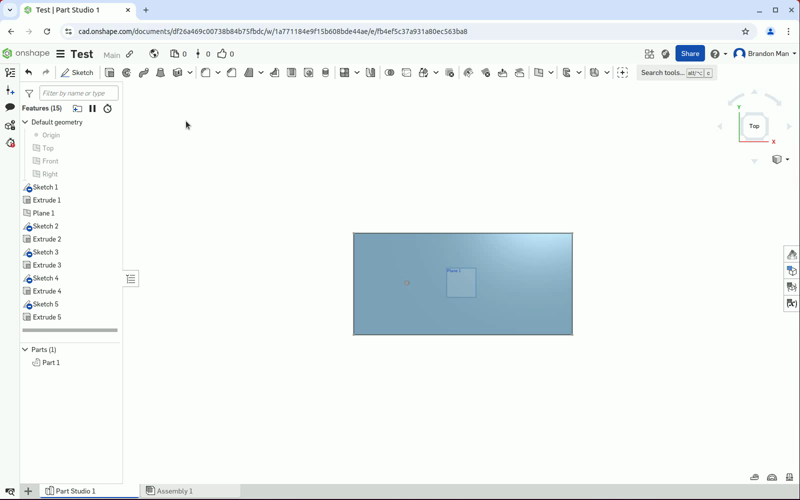
key(up, 3)
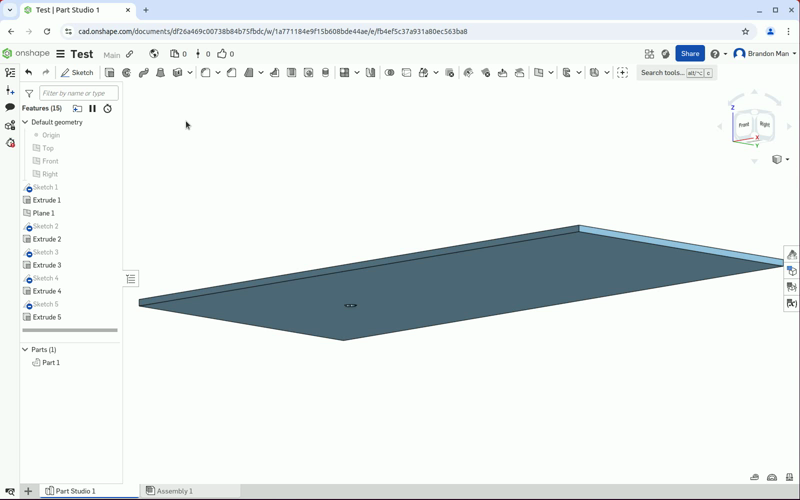
key(left, 3)
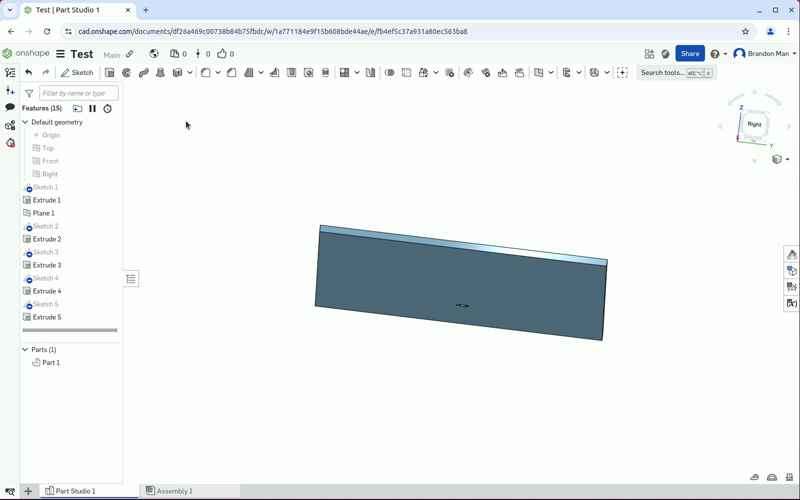
key(right, 3)
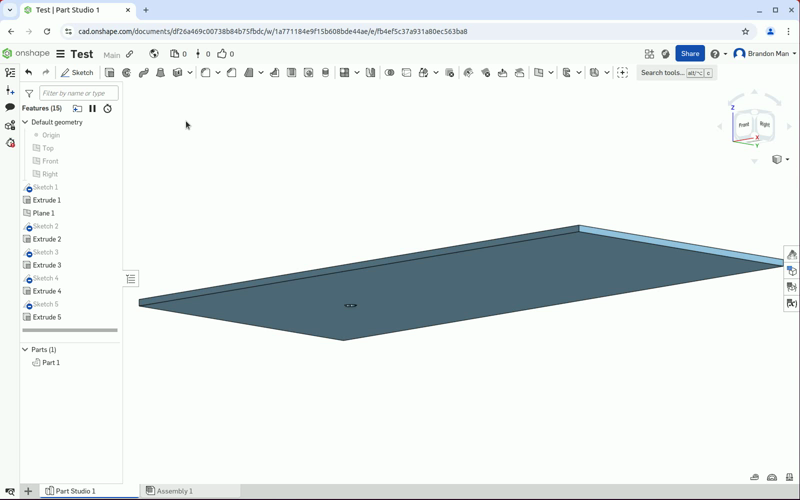
key(down, 3)
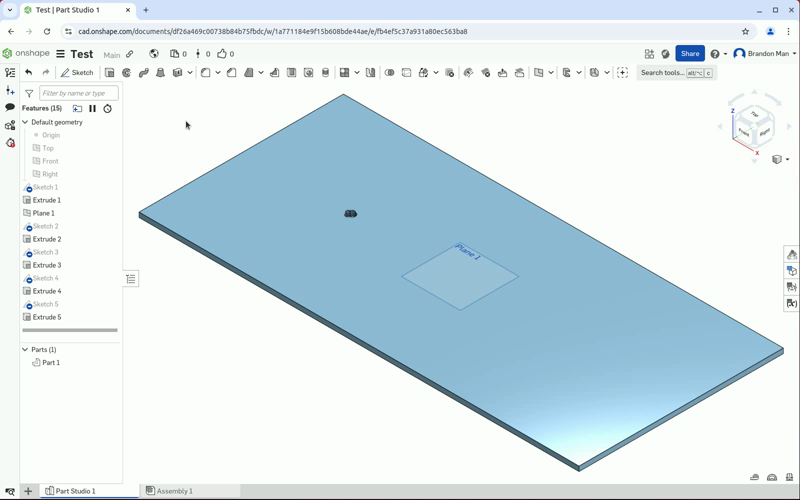
mouse_move(73, 189)
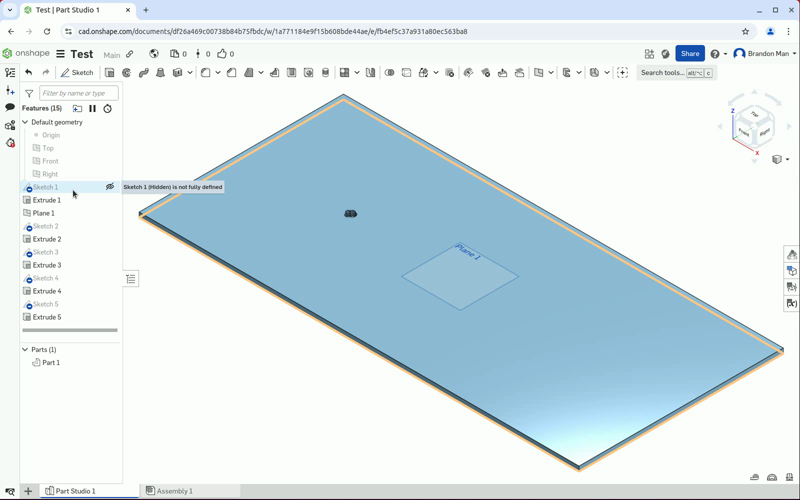
click(73, 189)